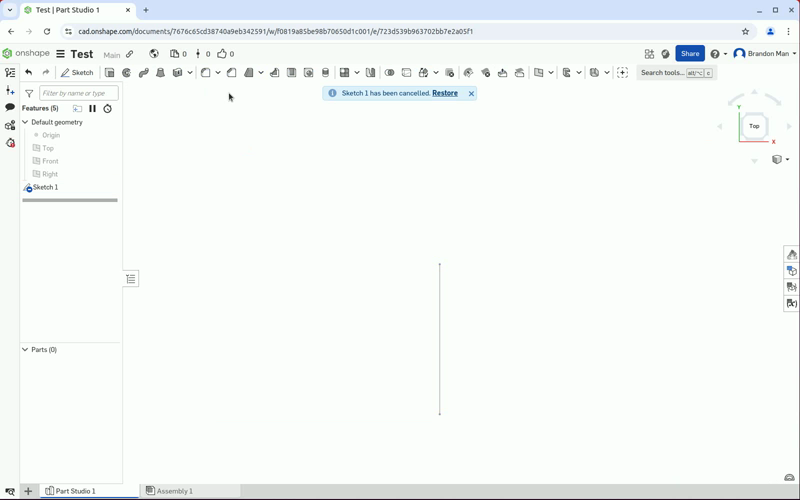
key(shift+h)
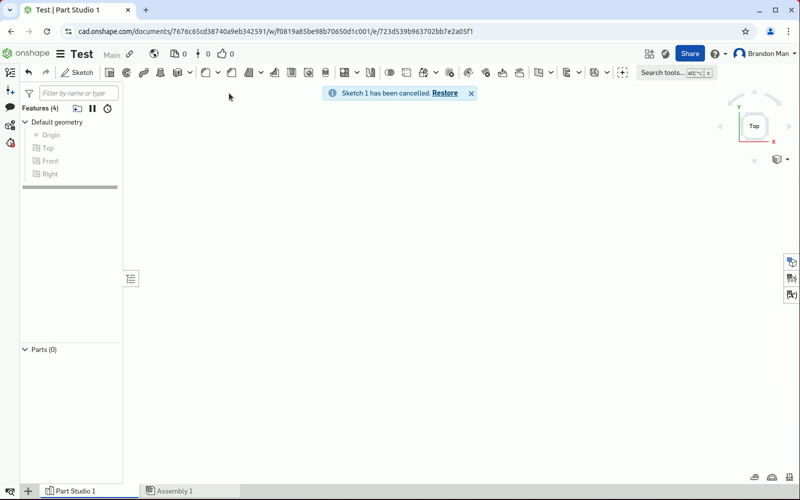
mouse_move(73, 352)
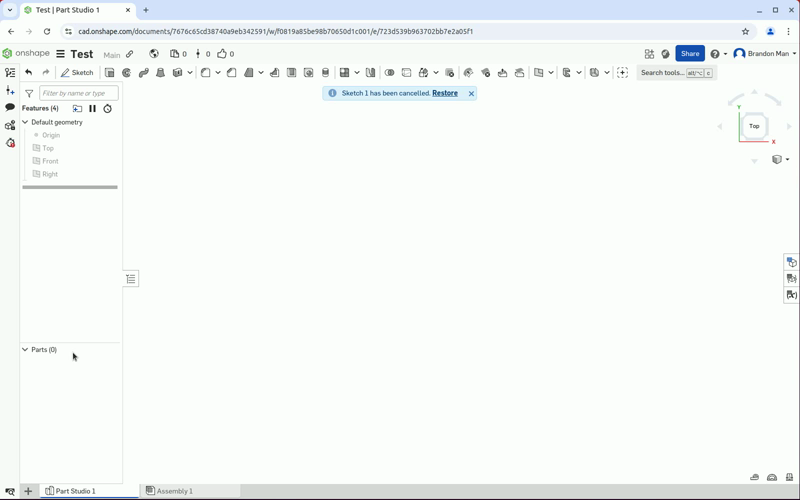
key(y)
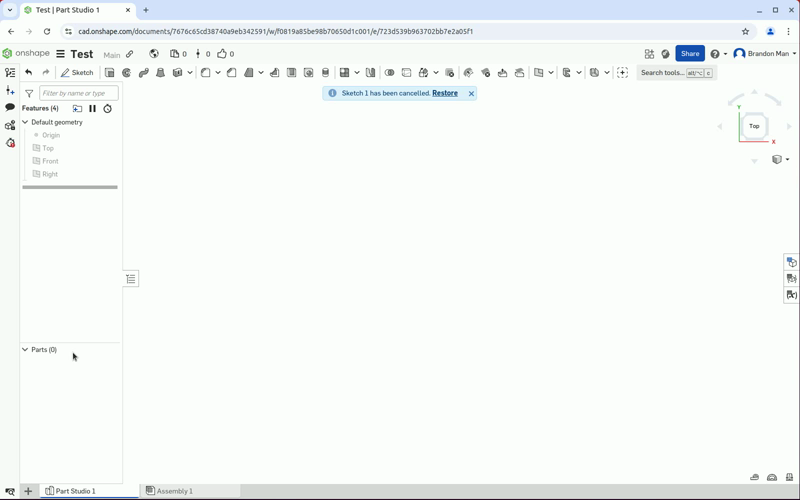
key(shift+p)
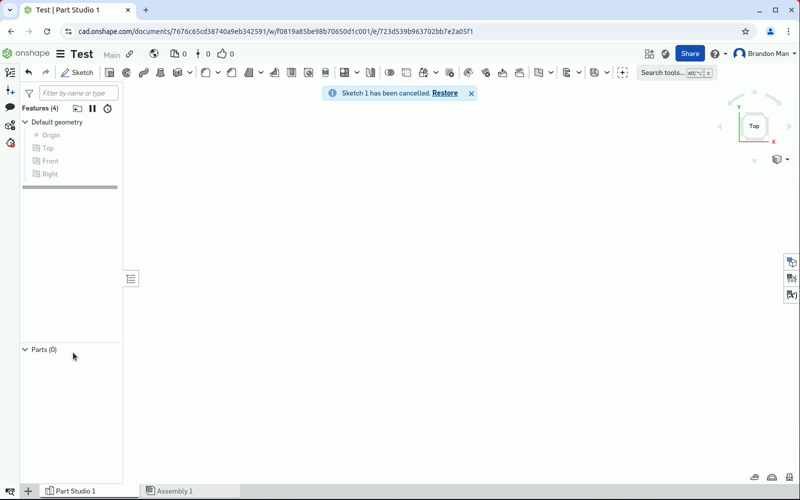
key(space)
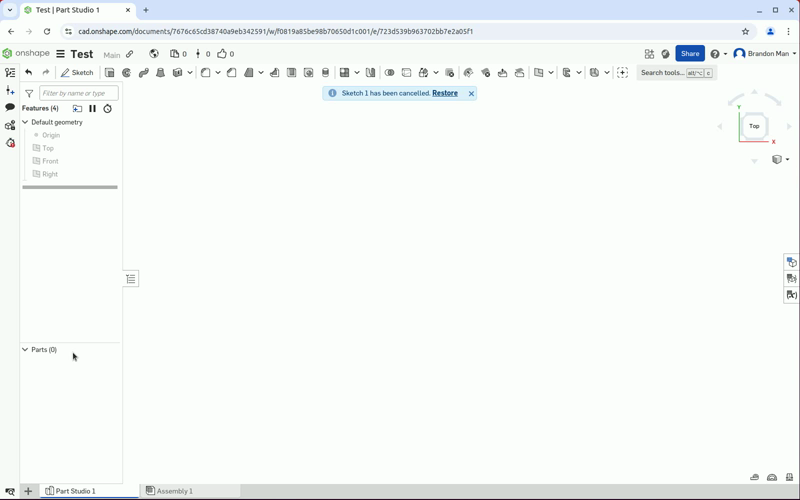
key_down(shift)
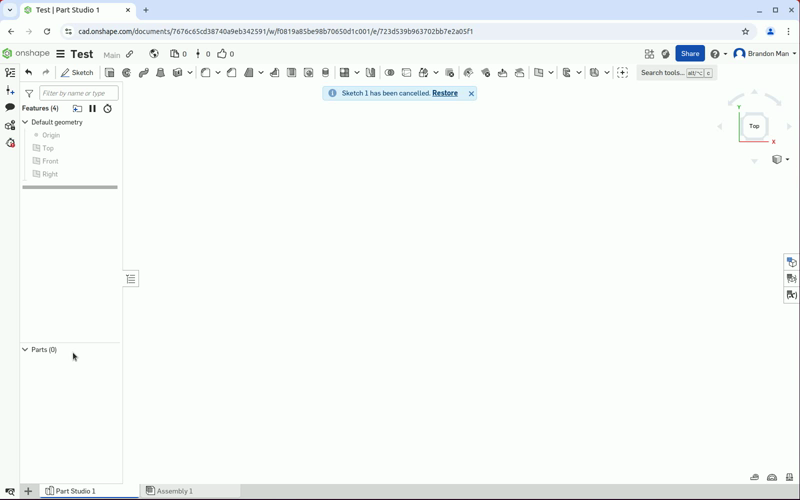
key(up)
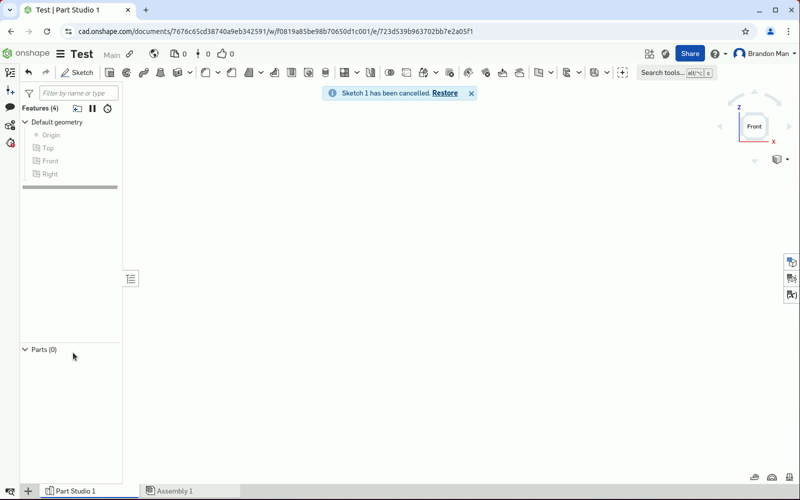
key_up(shift)
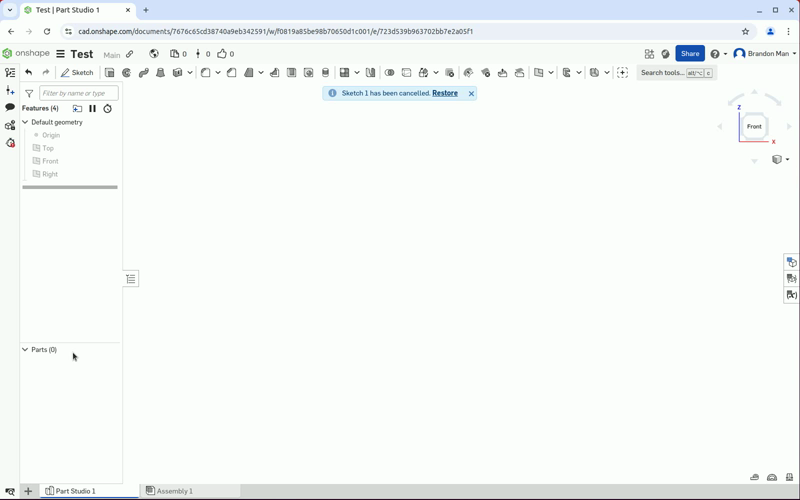
mouse_move(73, 352)
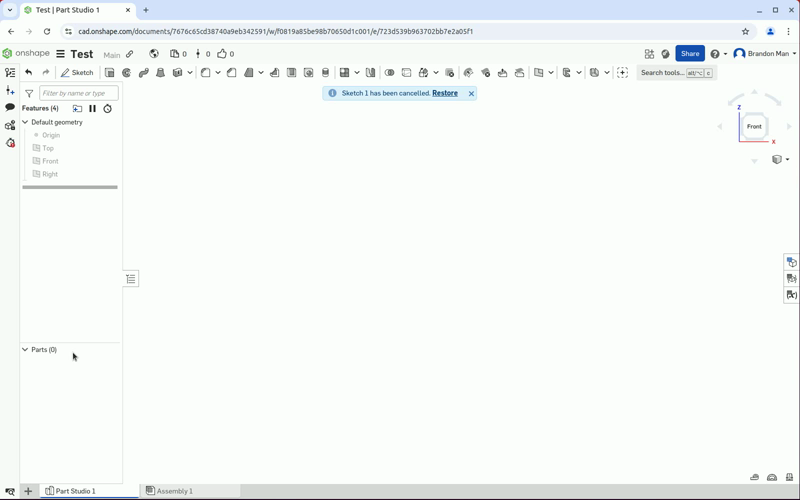
key(shift+y)
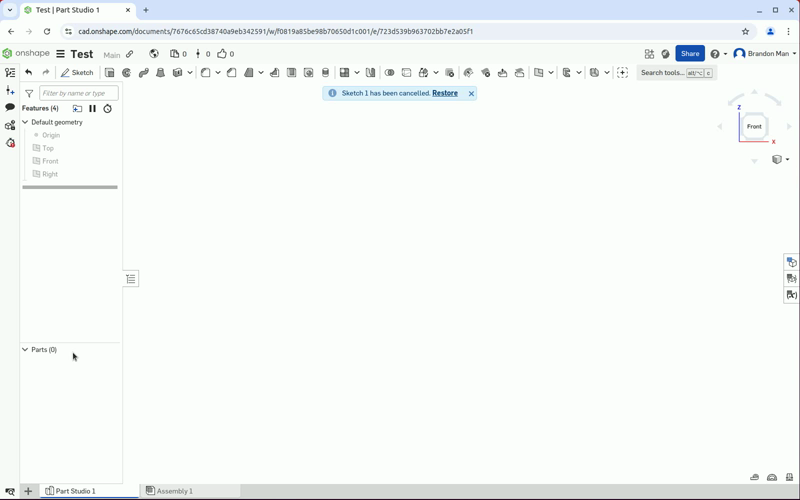
key(shift+s)
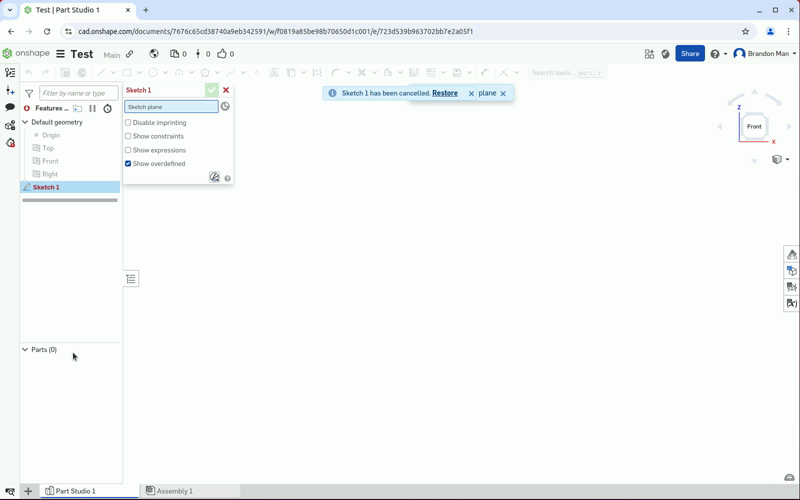
mouse_move(73, 163)
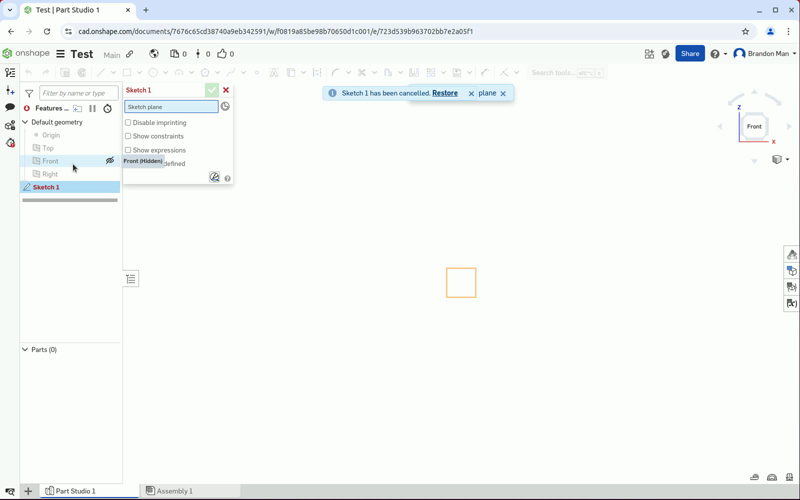
click(73, 163)
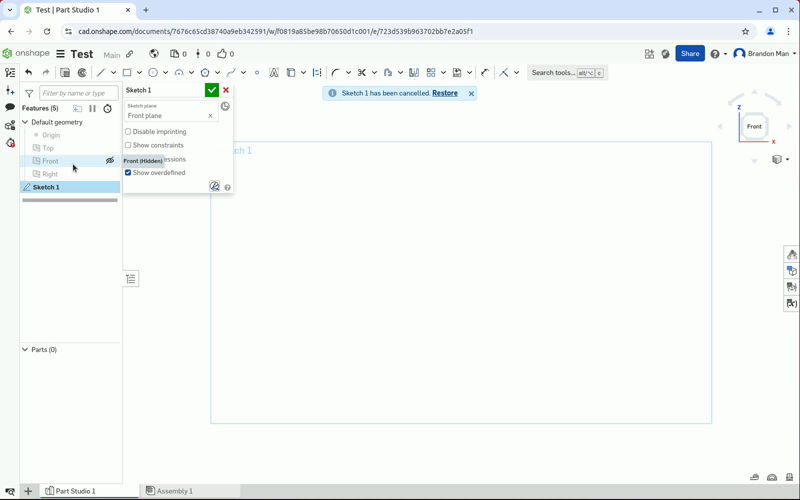
mouse_move(73, 352)
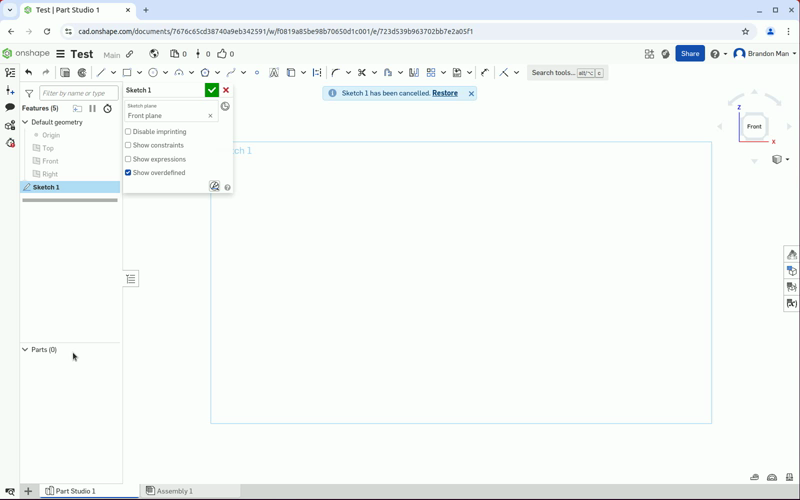
key(y)
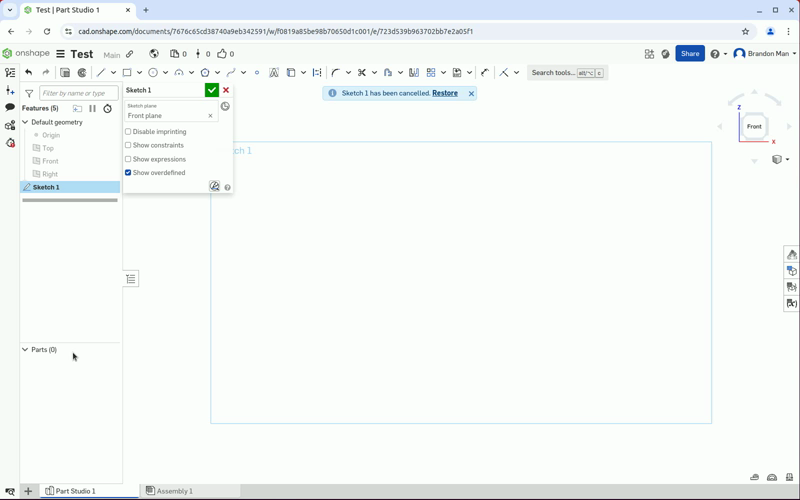
key(l)
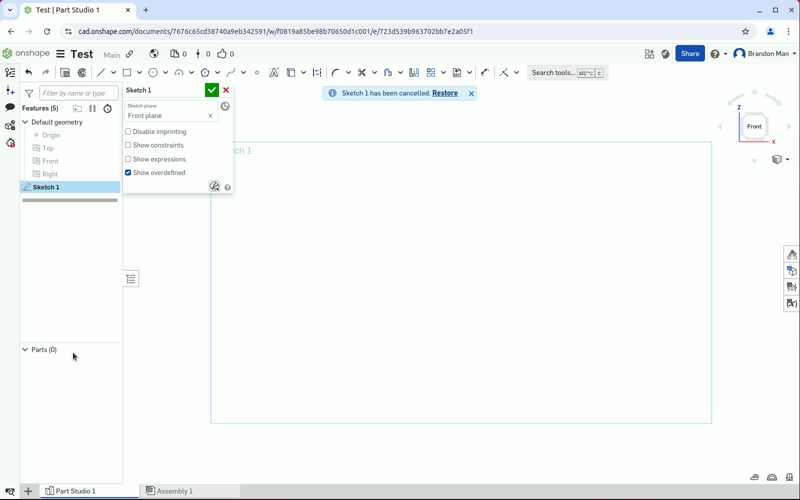
key_down(shift)
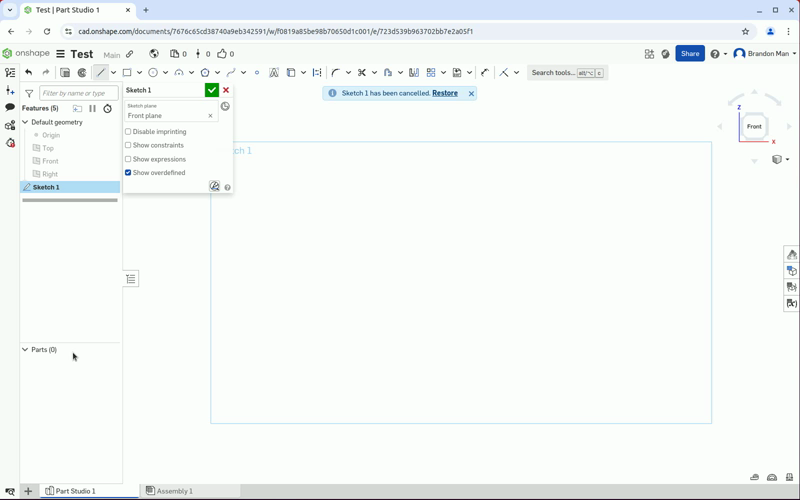
mouse_move(370, 395)
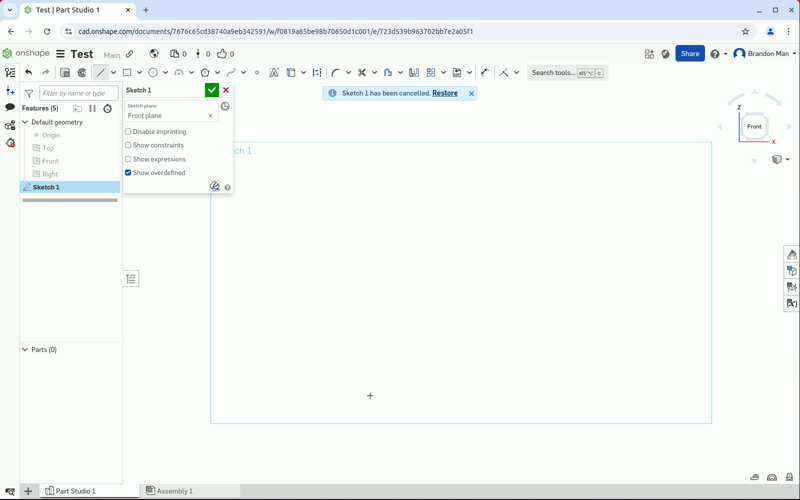
click(370, 395)
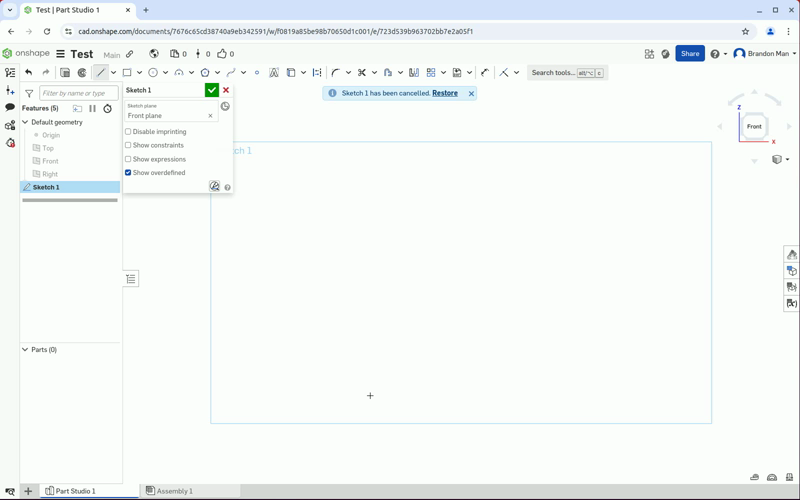
key_up(shift)
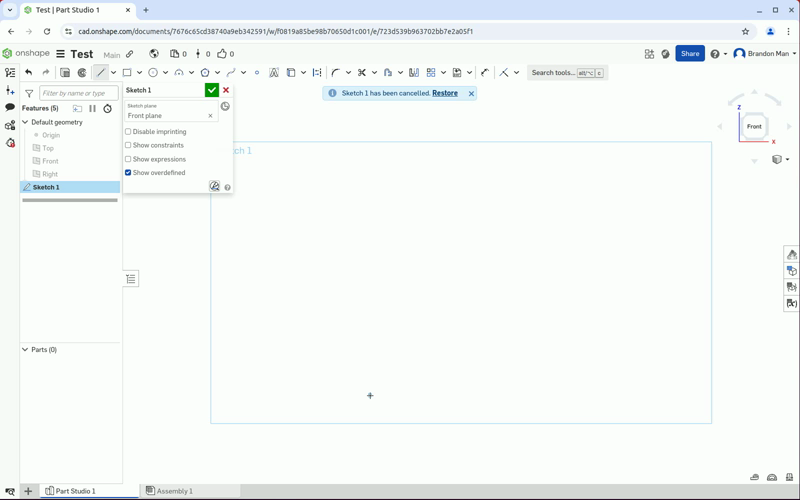
key_down(shift)
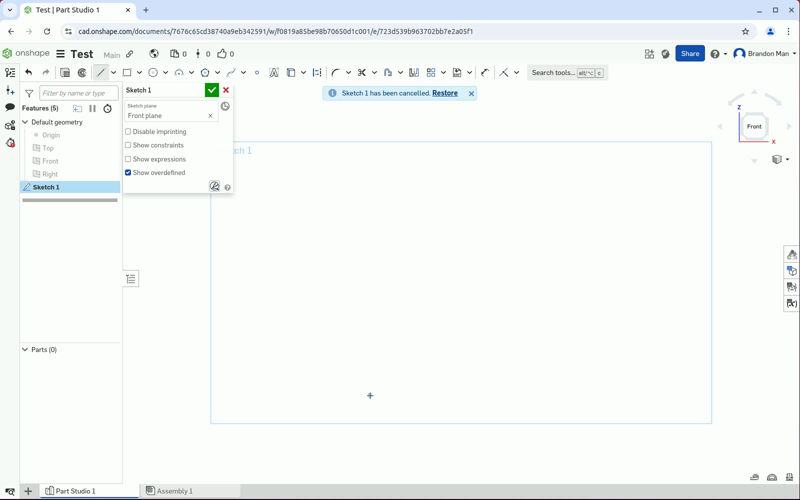
mouse_move(400, 395)
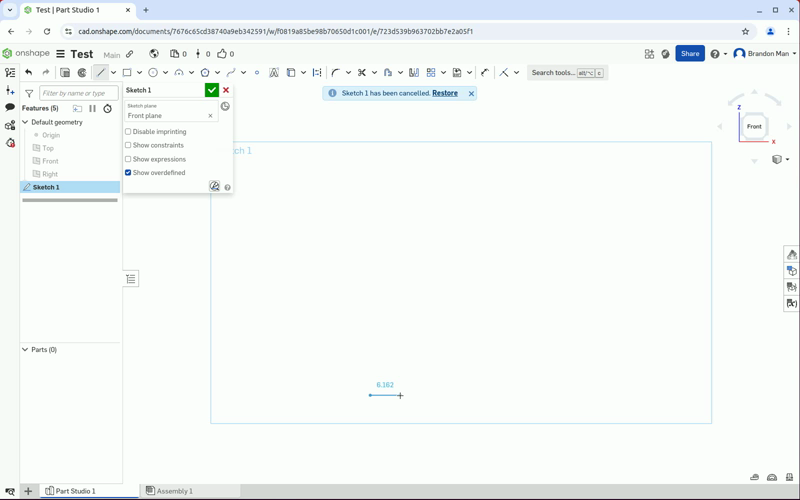
mouse_move(399, 395)
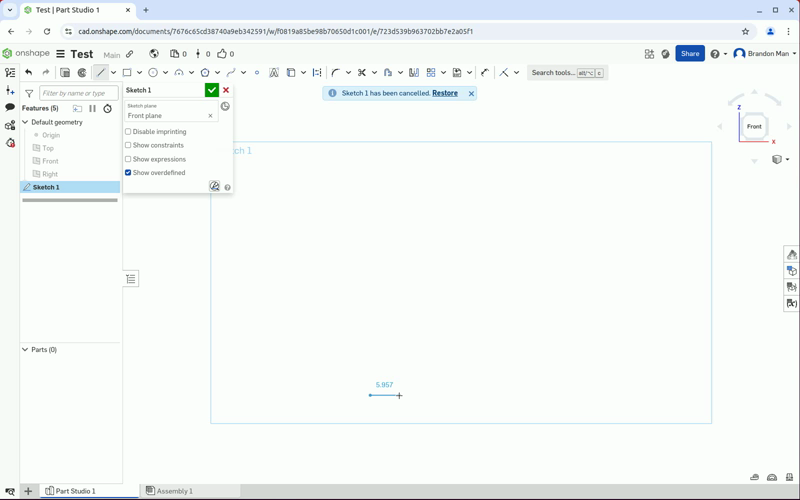
click(399, 395)
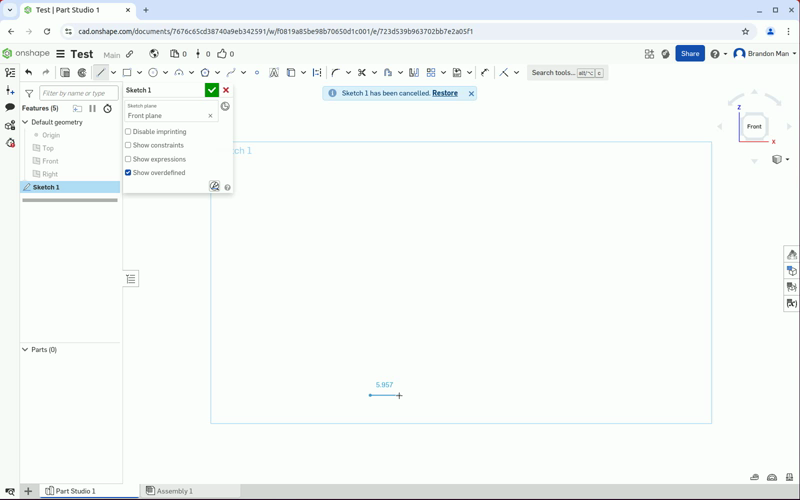
key_up(shift)
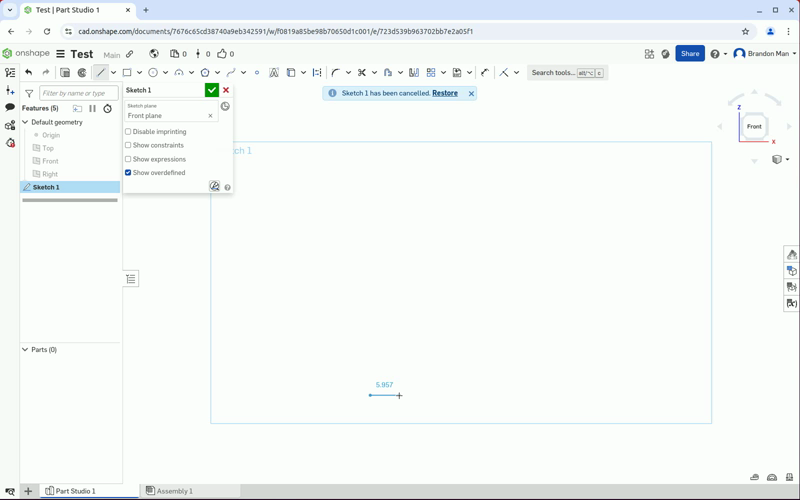
key_down(shift)
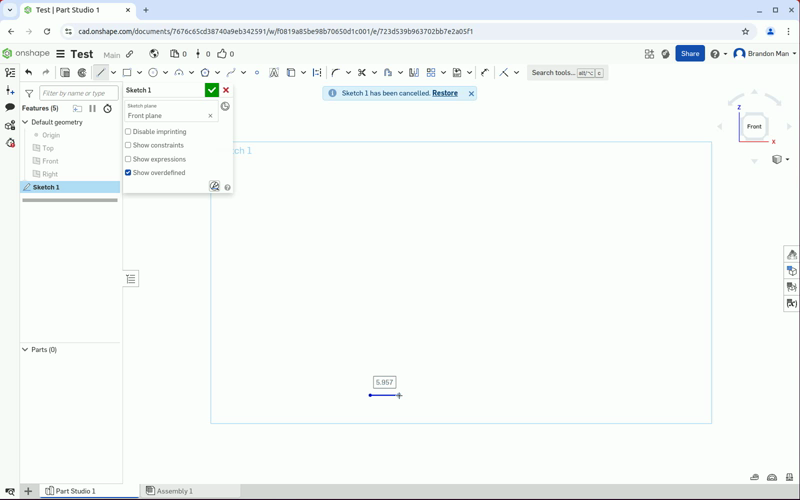
mouse_move(429, 395)
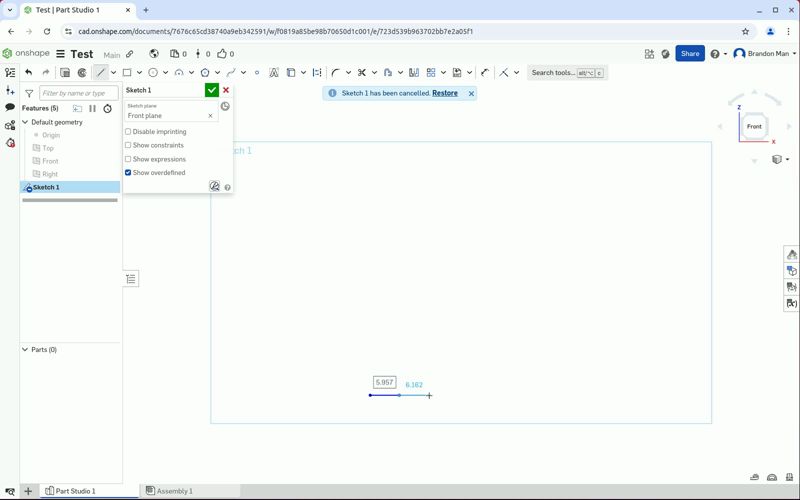
mouse_move(399, 381)
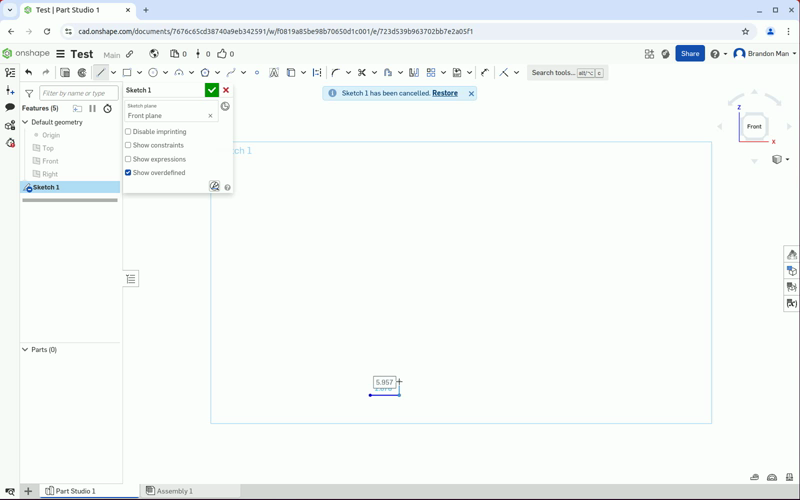
click(399, 381)
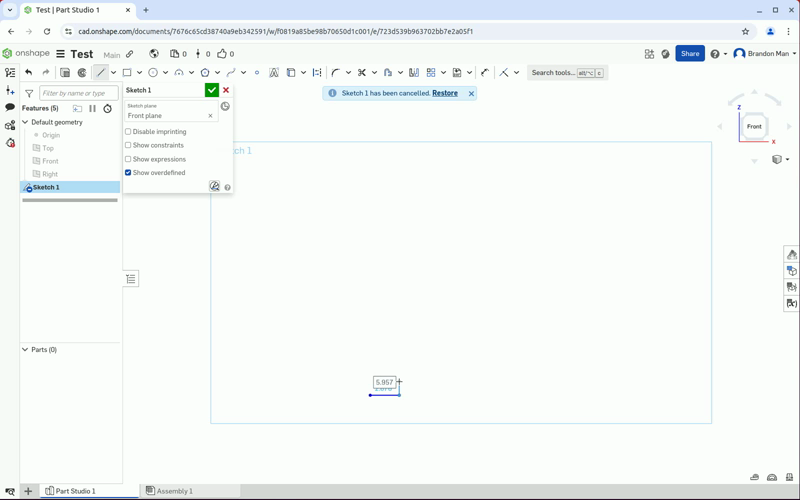
key_up(shift)
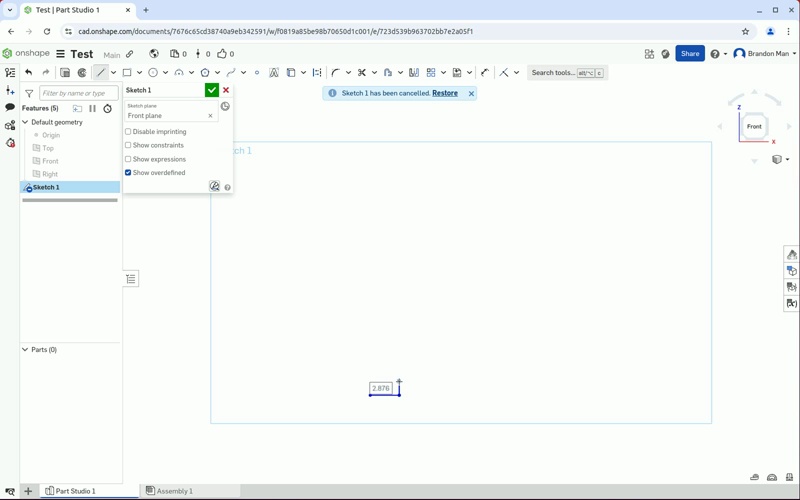
key(esc)
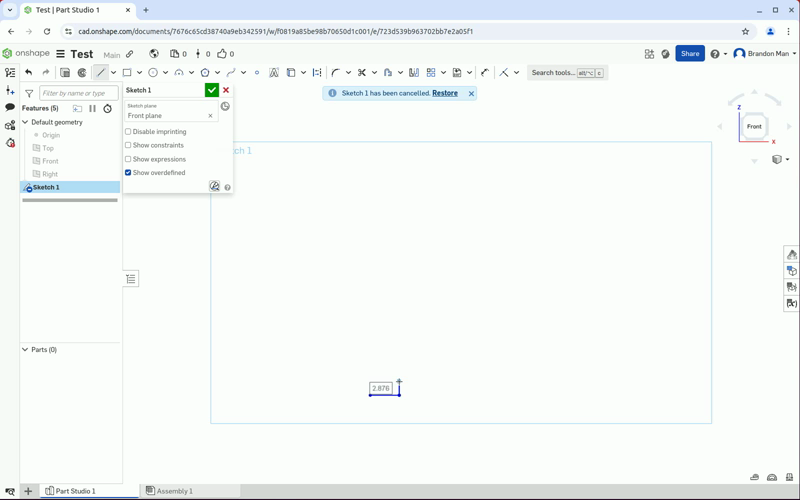
key(a)
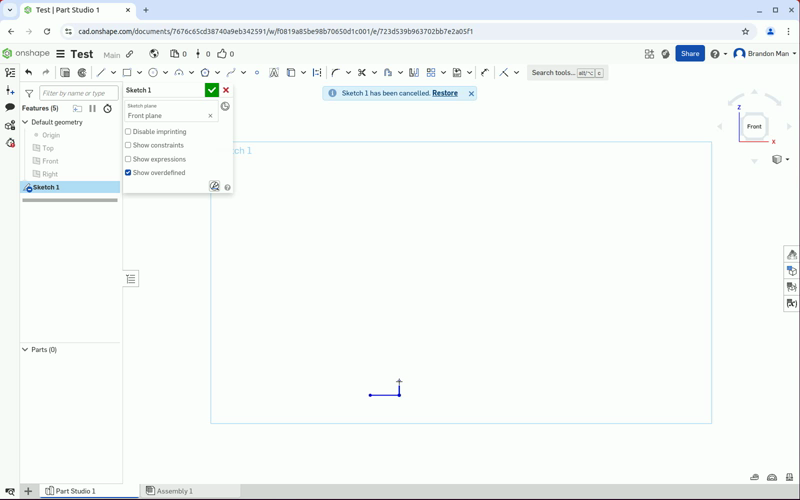
mouse_move(399, 381)
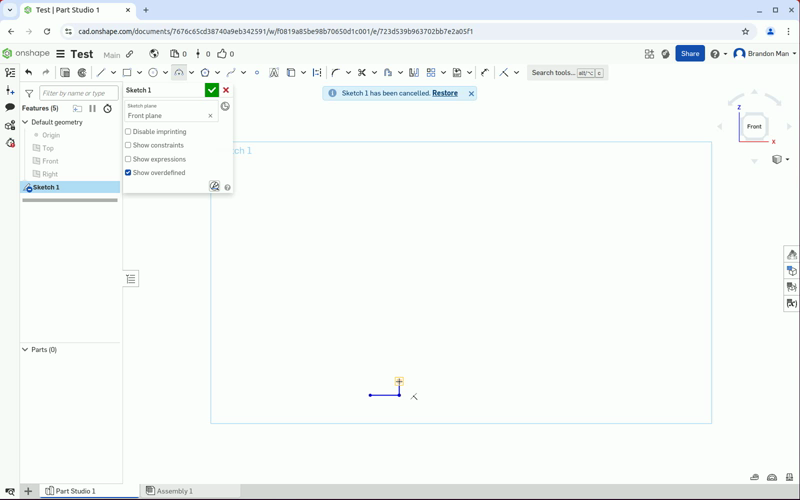
click(399, 381)
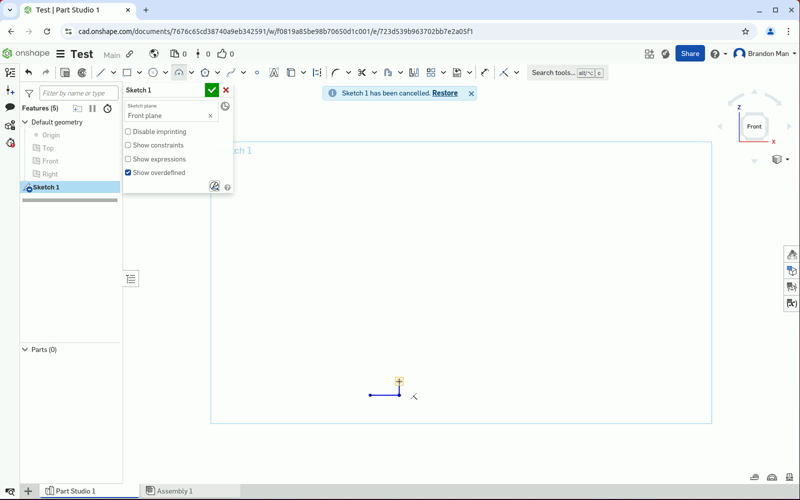
key_down(shift)
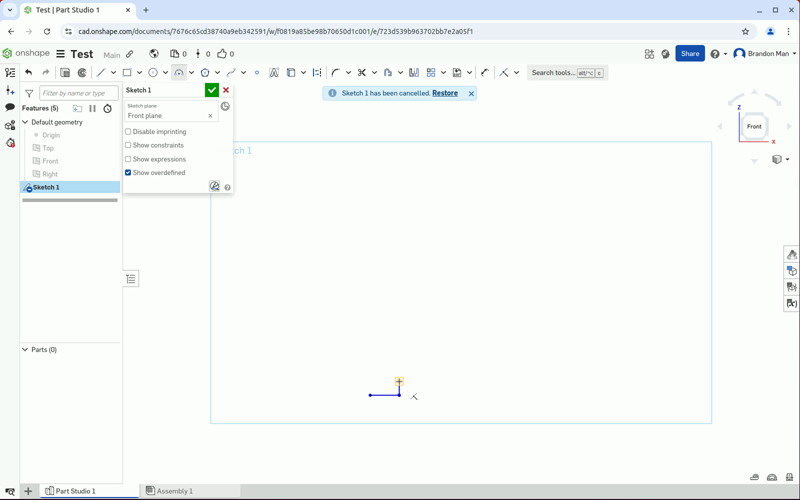
mouse_move(375, 358)
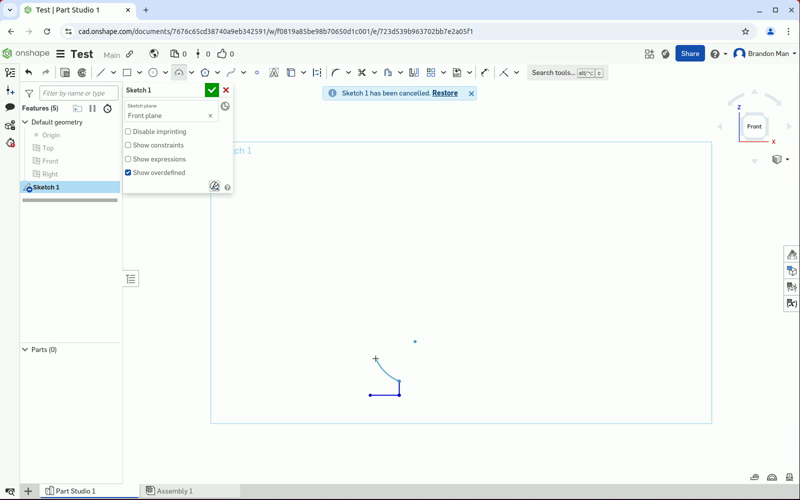
click(375, 358)
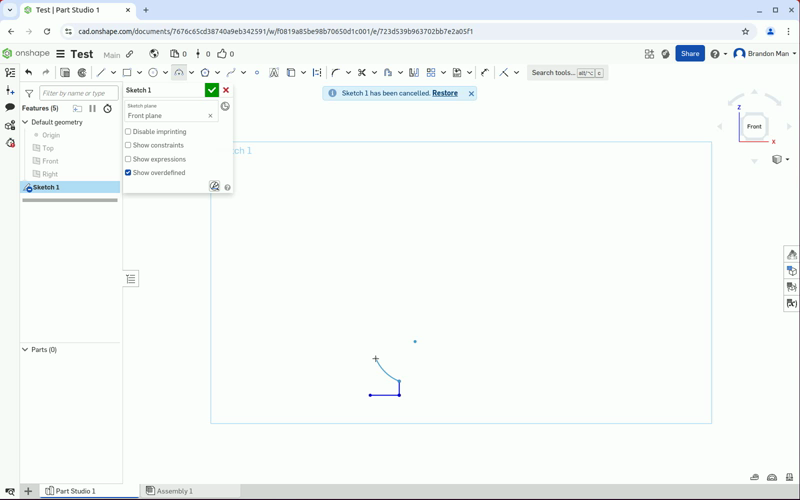
mouse_move(382, 374)
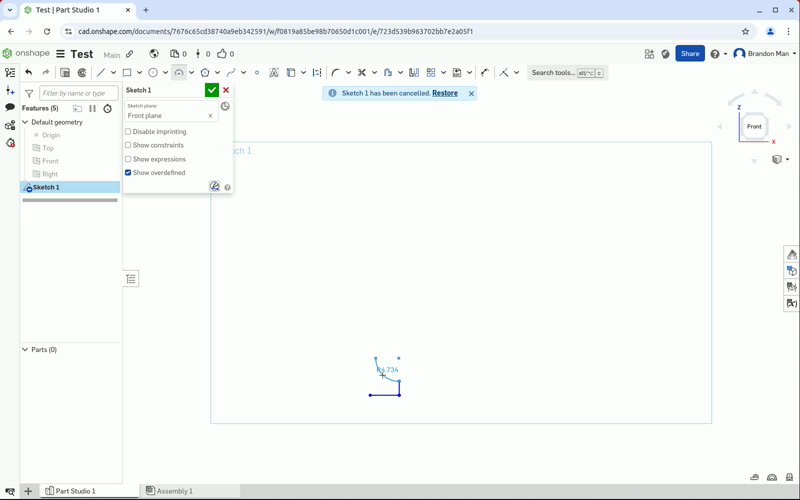
click(382, 374)
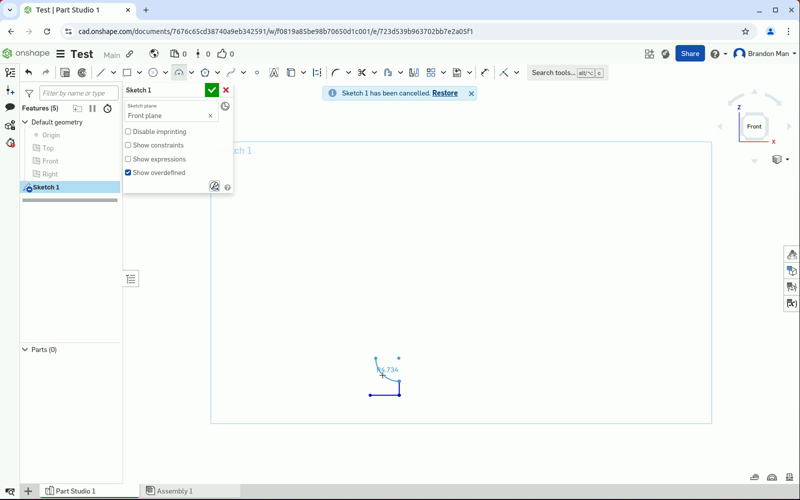
key_up(shift)
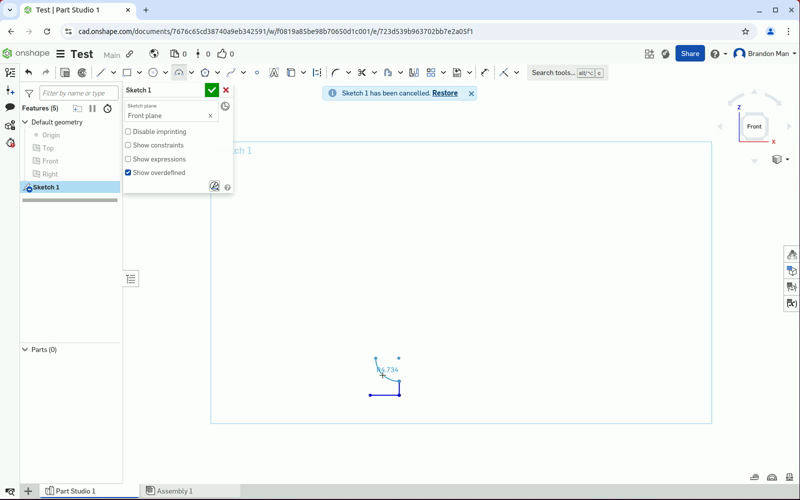
key(esc)
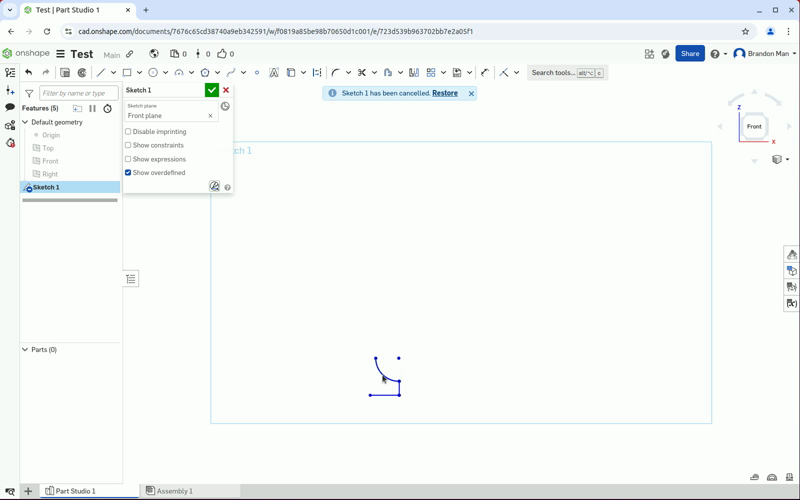
key(l)
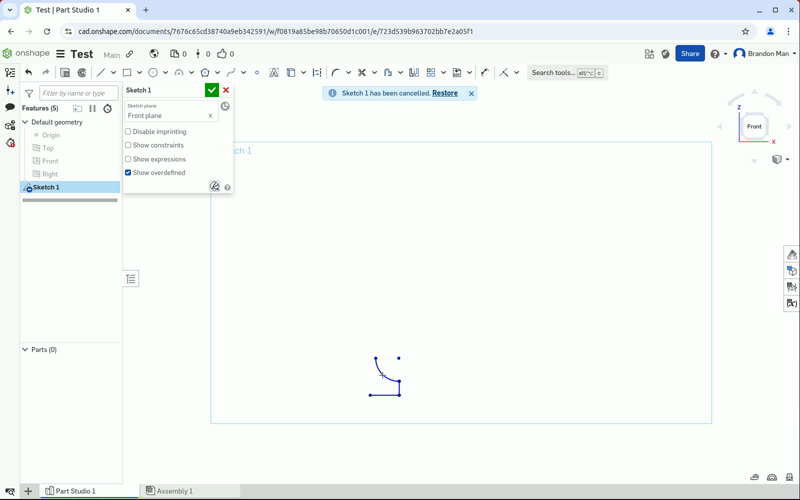
mouse_move(375, 358)
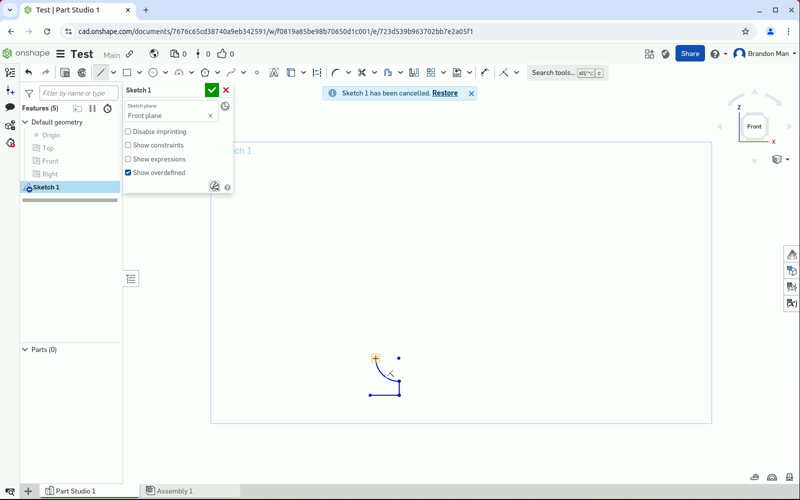
click(375, 358)
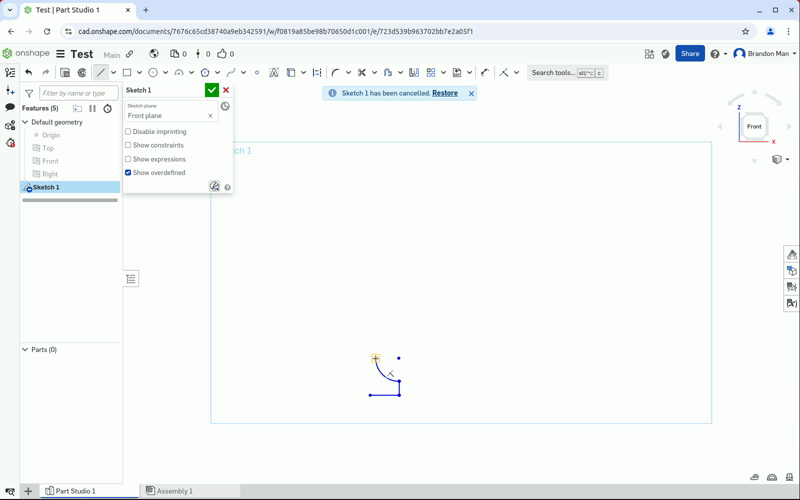
key_down(shift)
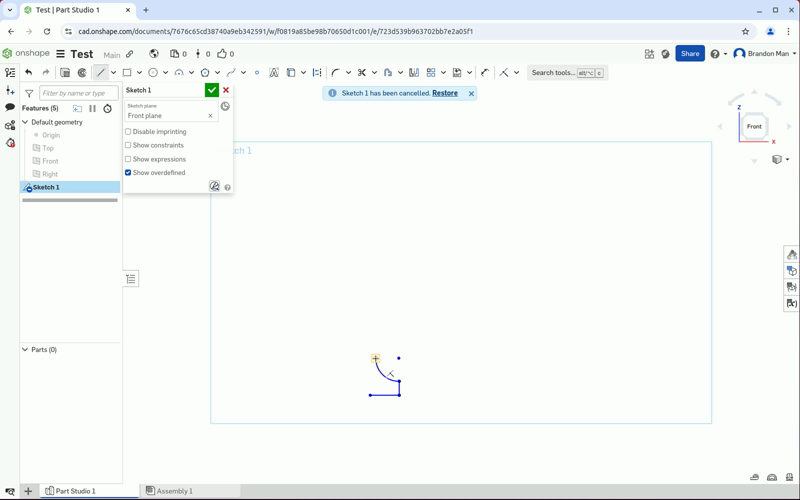
mouse_move(405, 358)
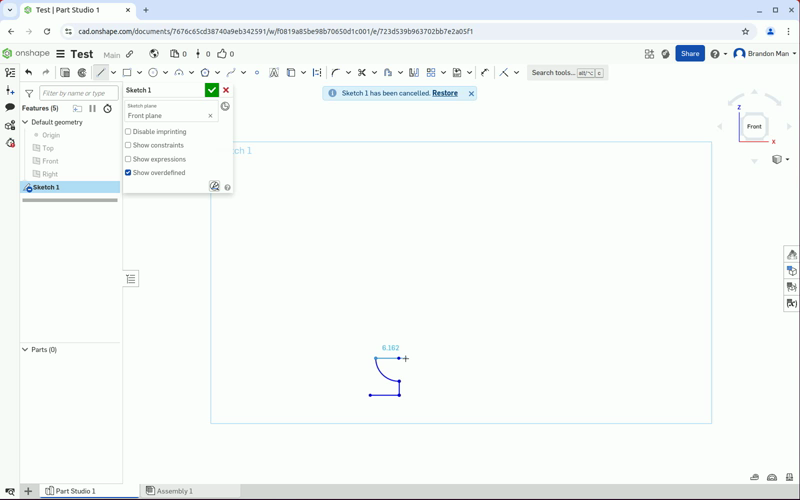
mouse_move(370, 358)
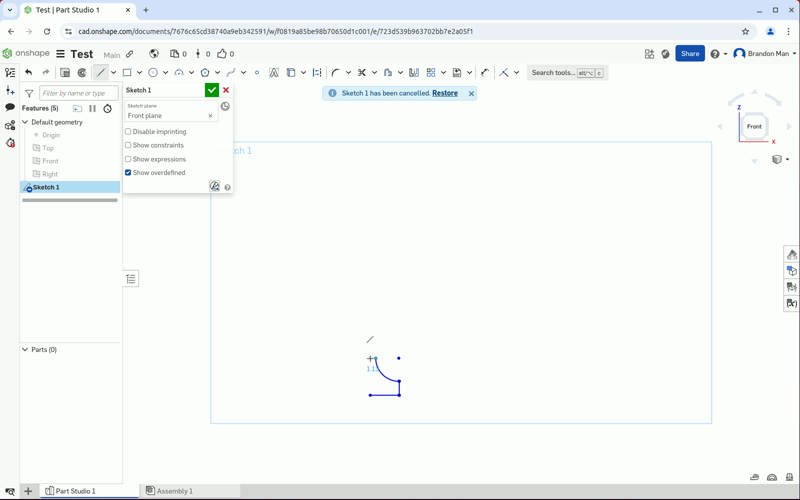
scroll(6)
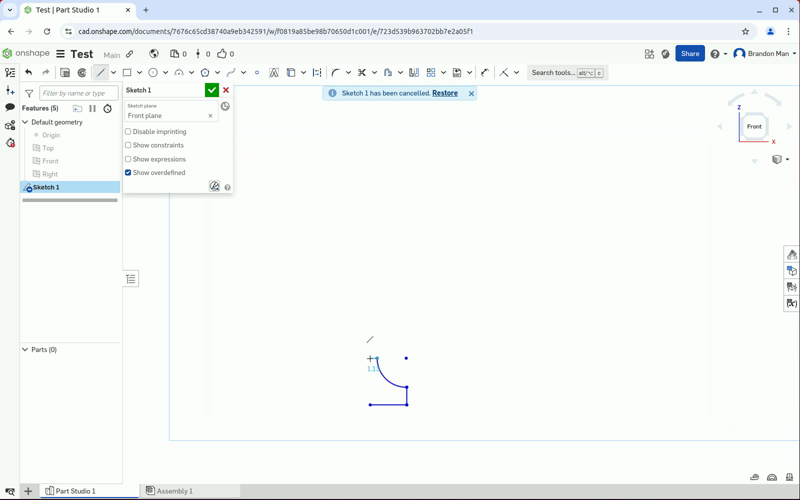
scroll(6)
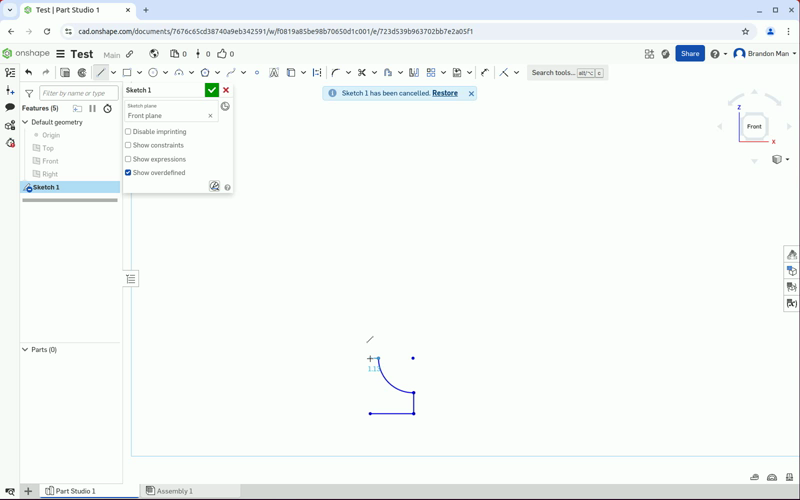
scroll(6)
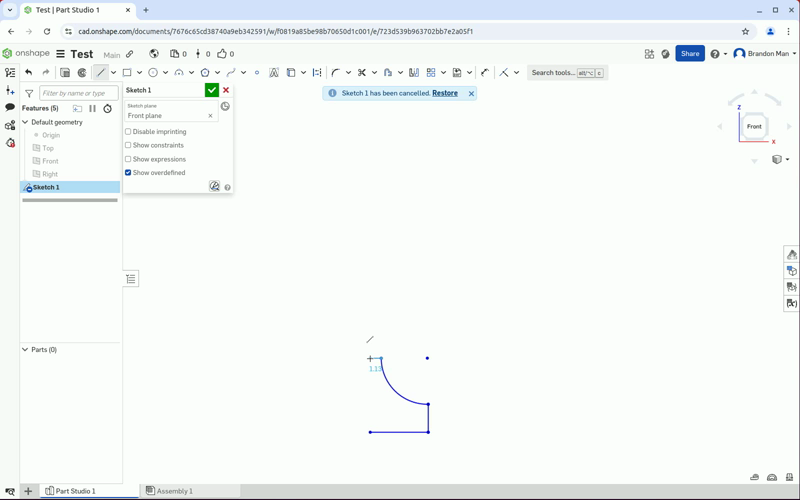
scroll(6)
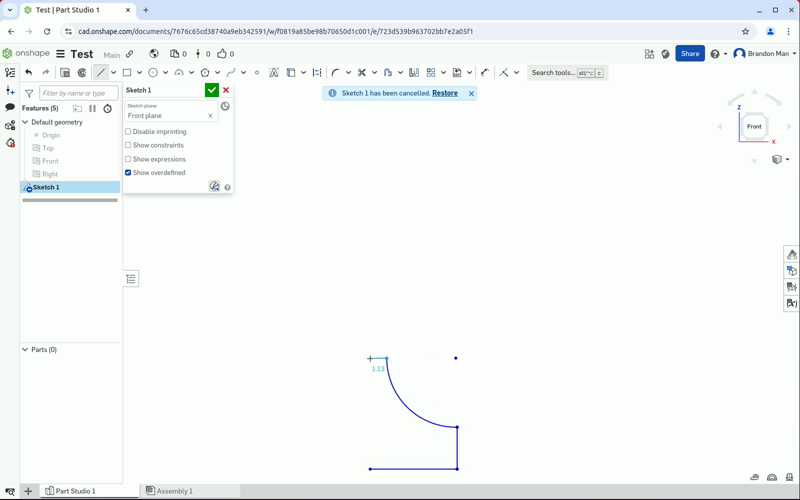
scroll(6)
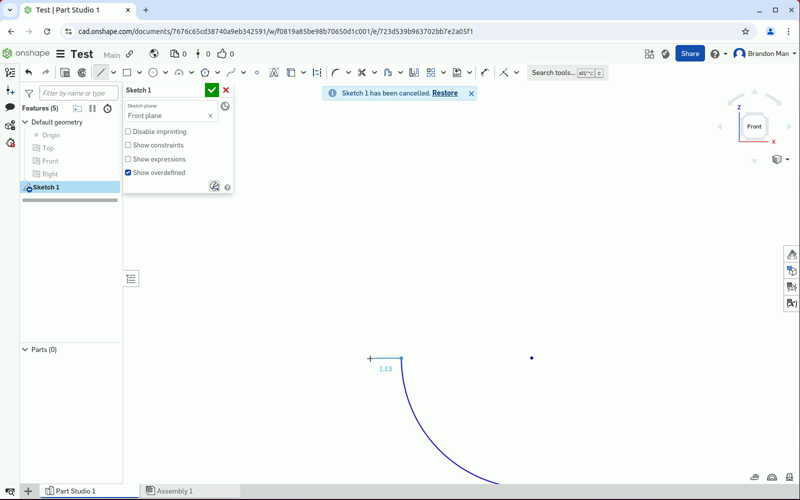
scroll(6)
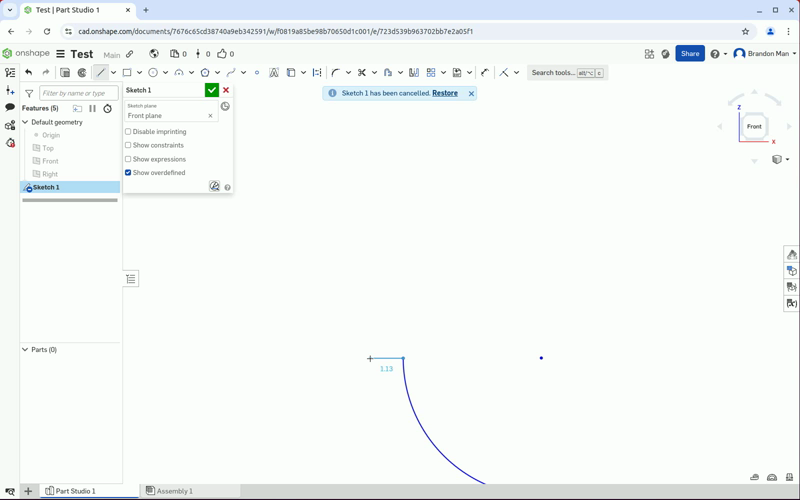
scroll(6)
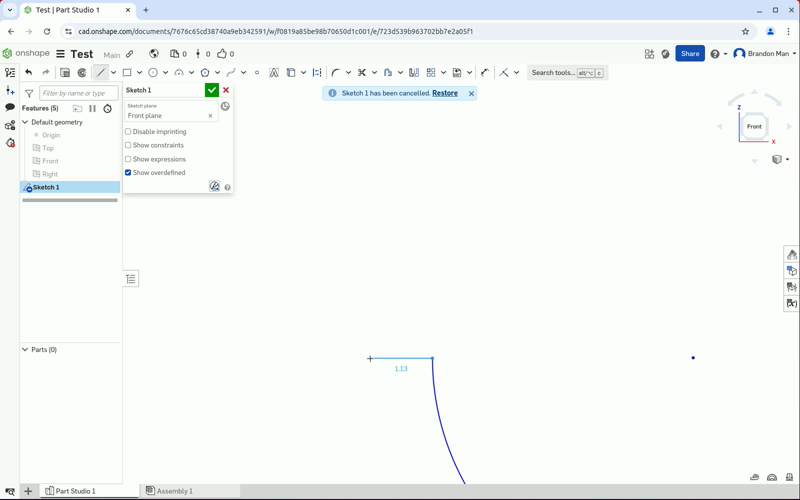
click(370, 358)
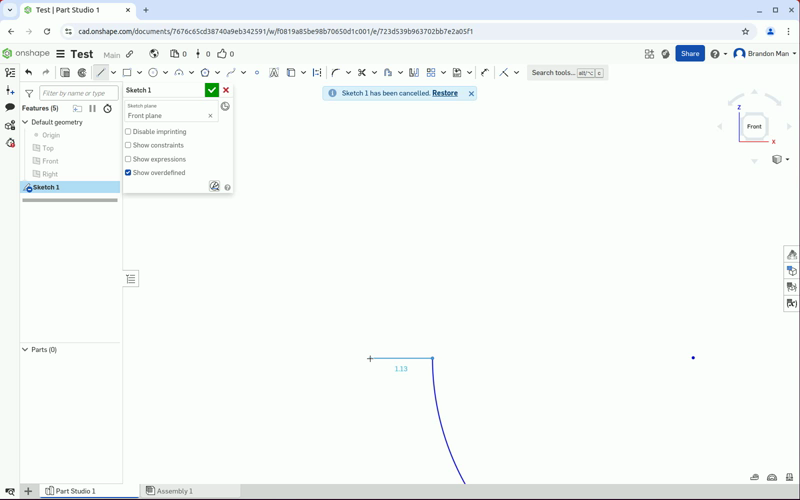
scroll(-6)
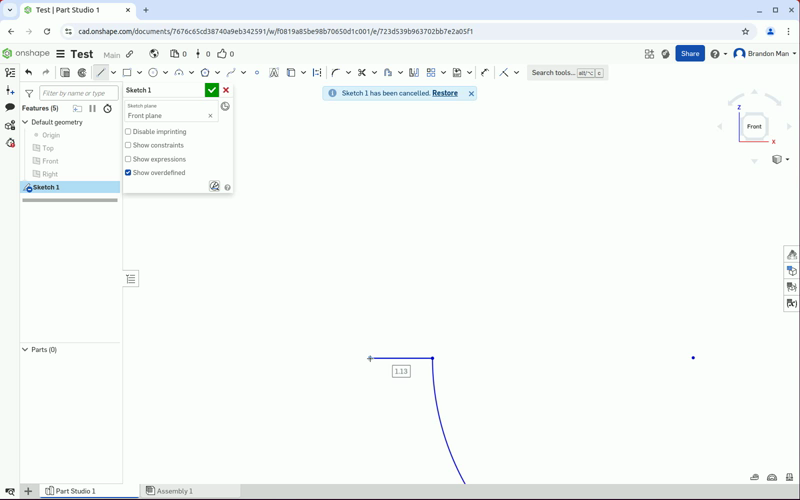
scroll(-6)
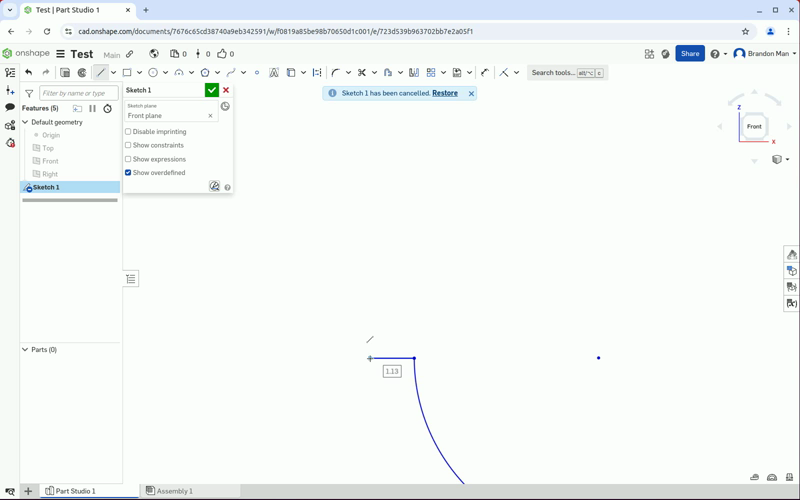
scroll(-6)
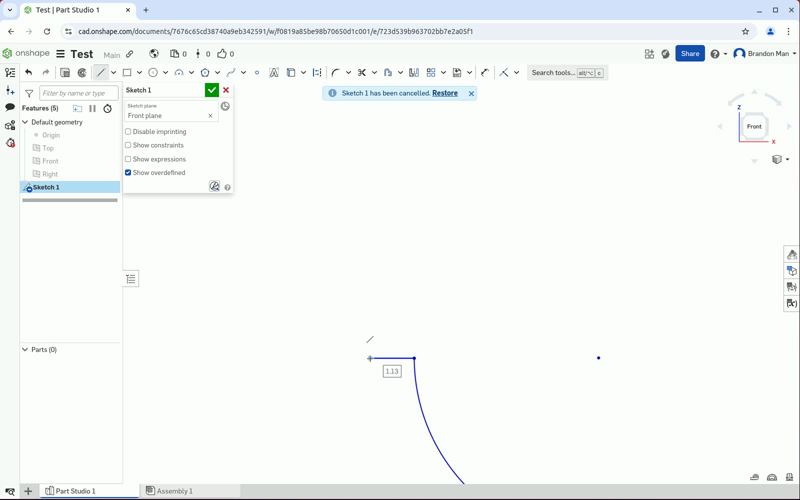
scroll(-6)
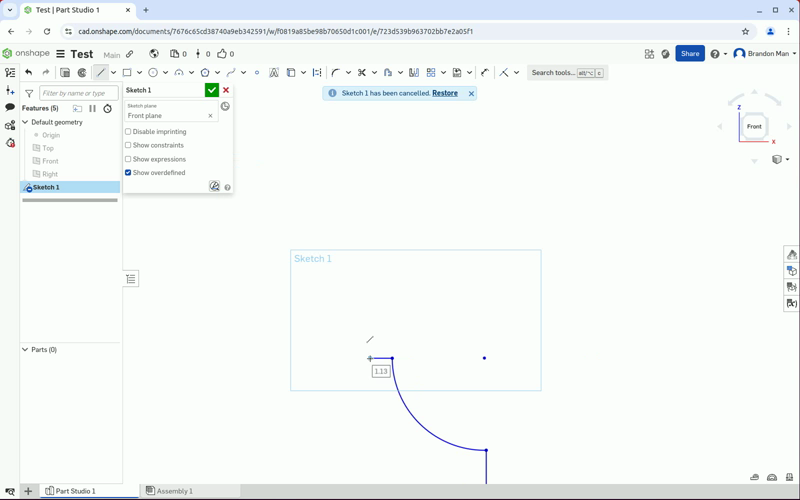
scroll(-6)
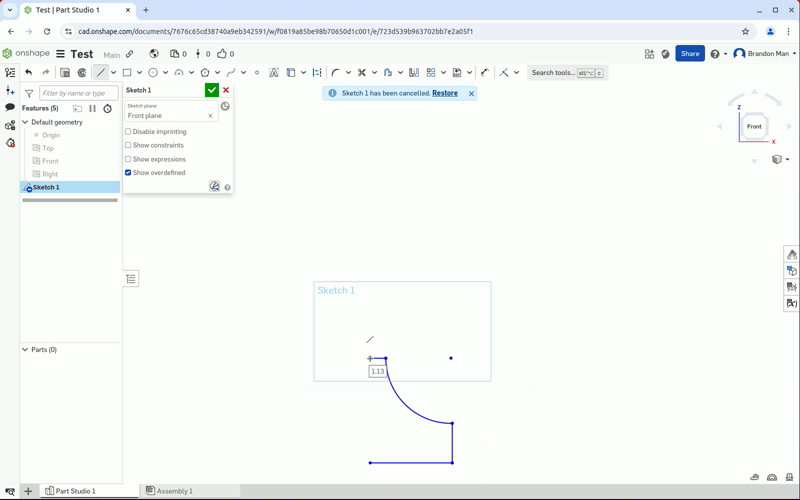
scroll(-6)
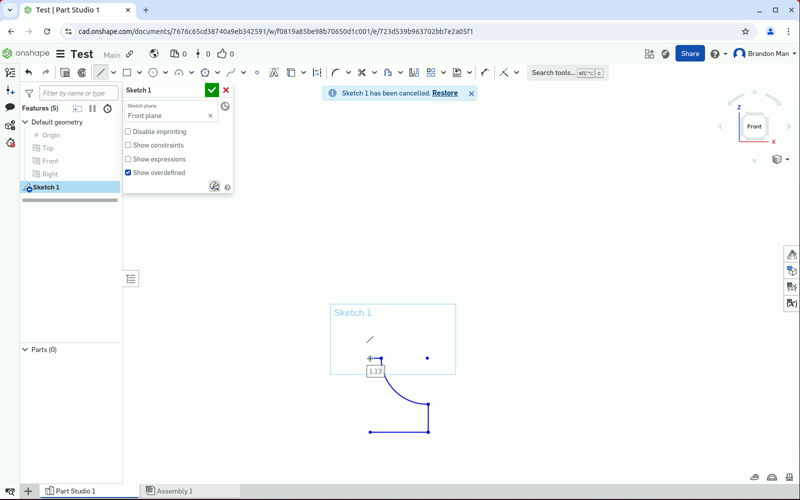
scroll(-6)
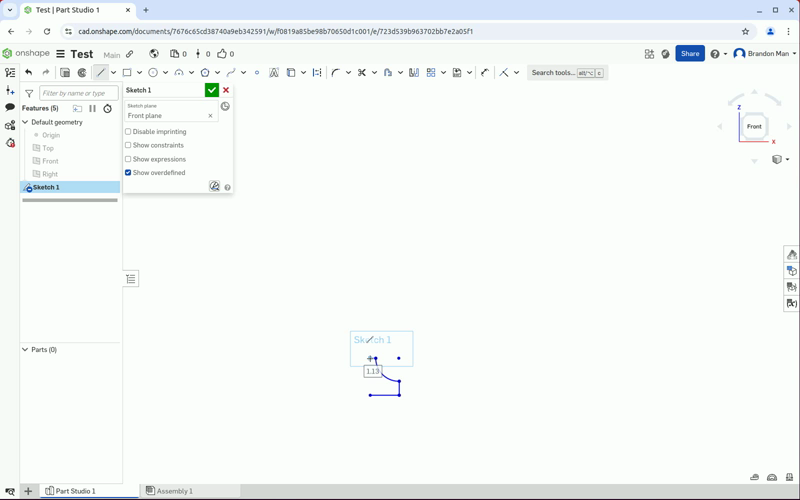
key_up(shift)
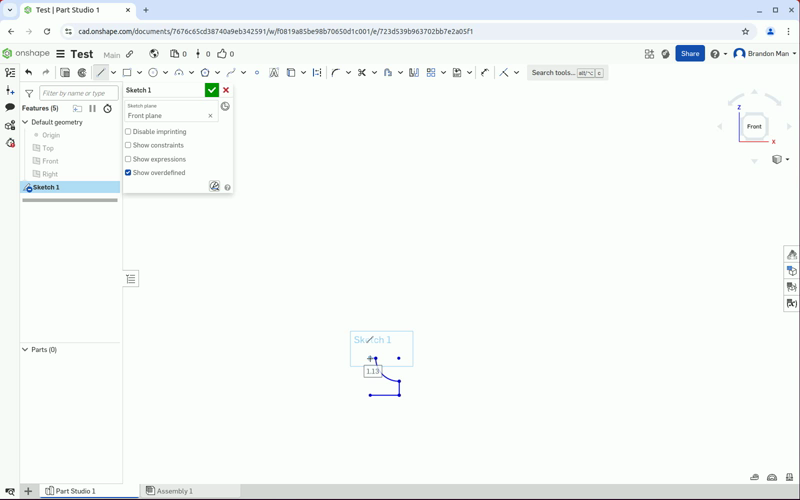
mouse_move(400, 358)
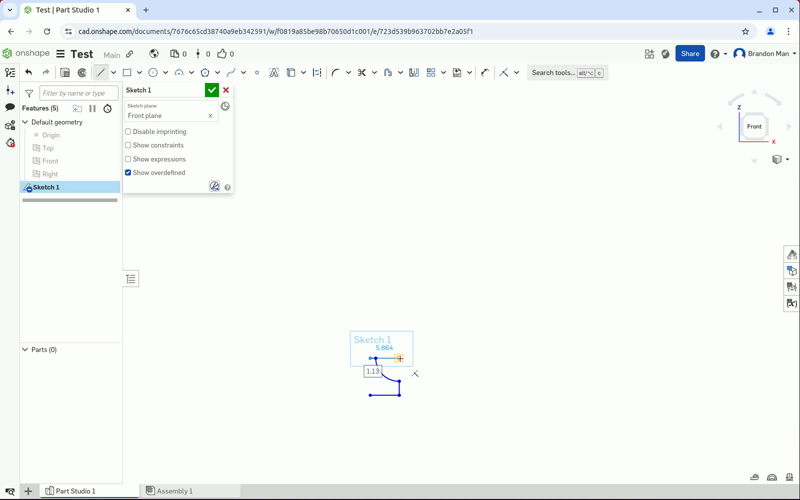
key_down(shift)
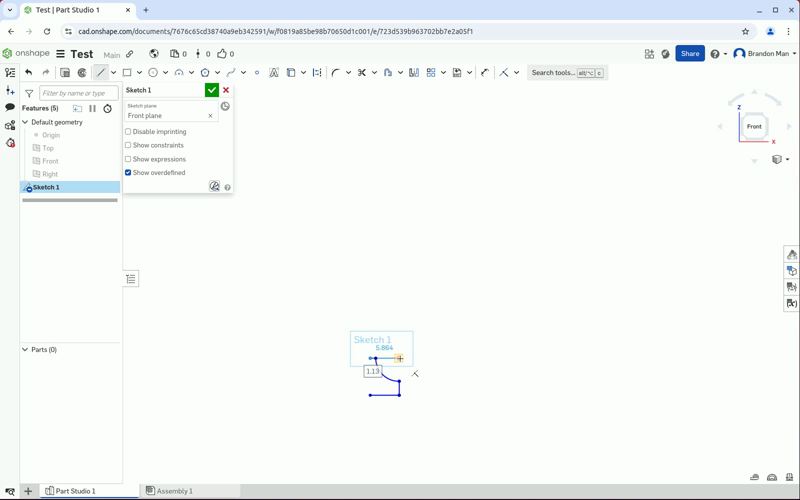
mouse_move(370, 395)
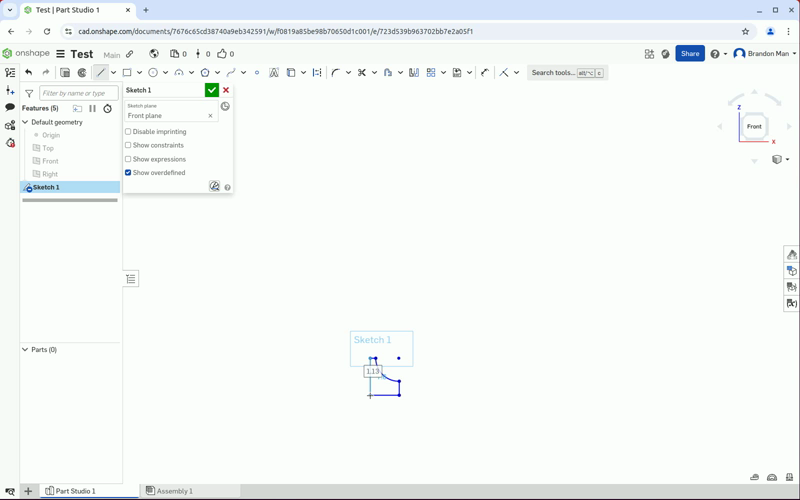
key_up(shift)
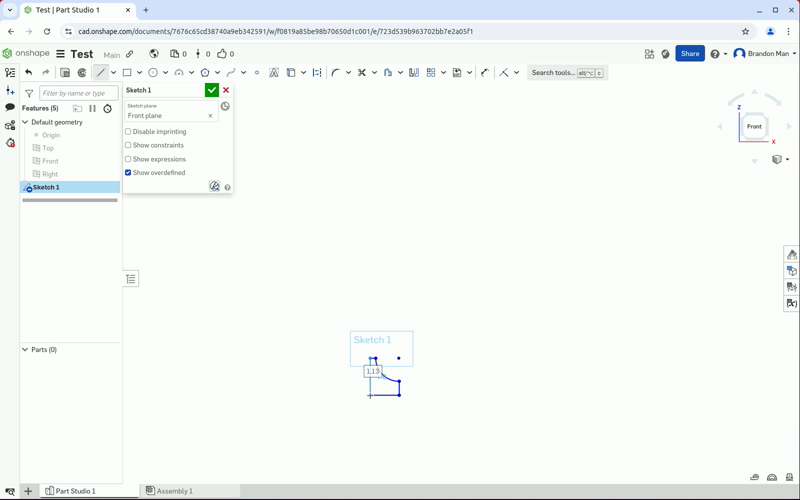
click(370, 395)
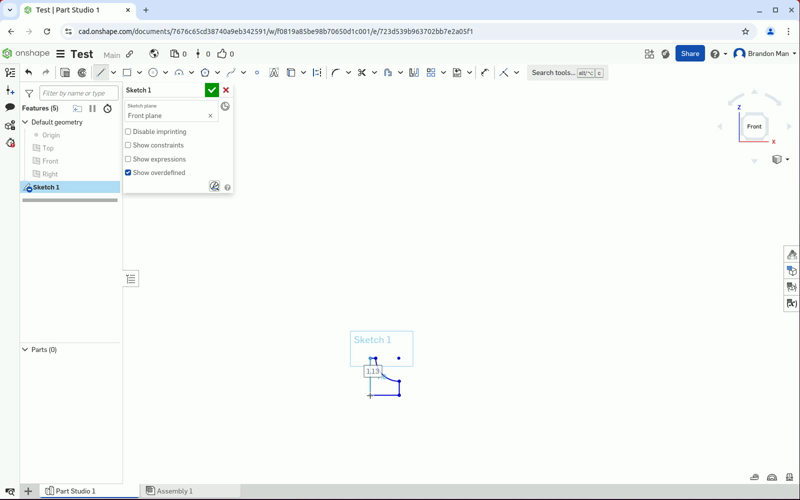
key(esc)
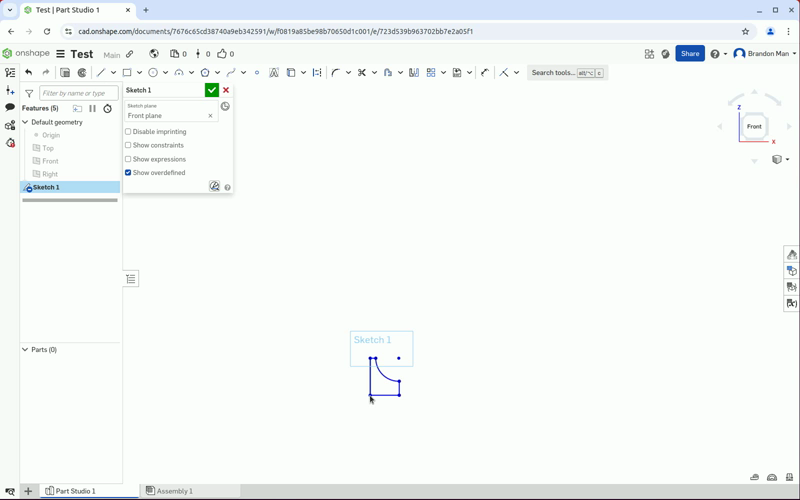
mouse_move(391, 389)
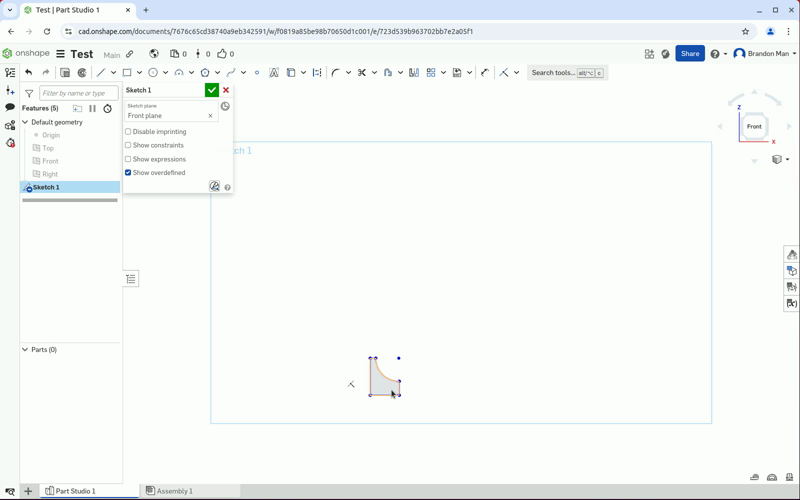
scroll(6)
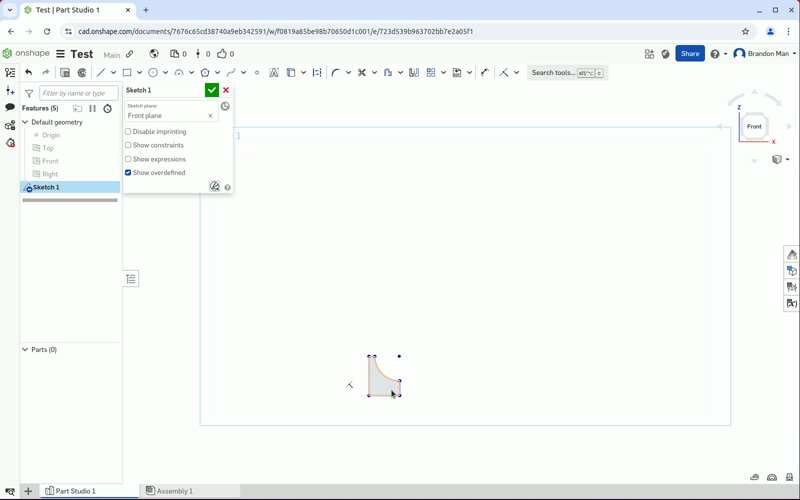
scroll(6)
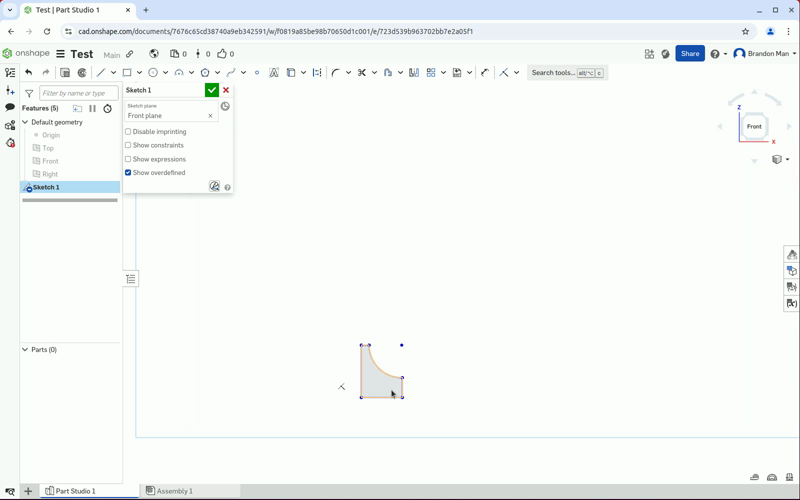
scroll(6)
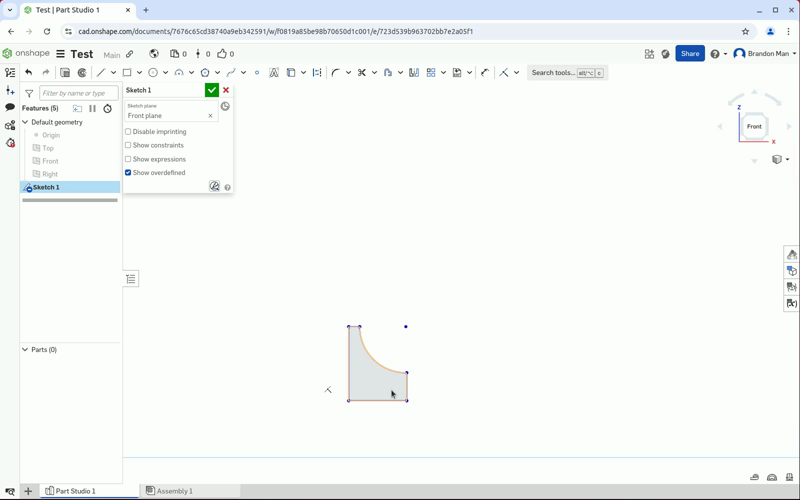
scroll(6)
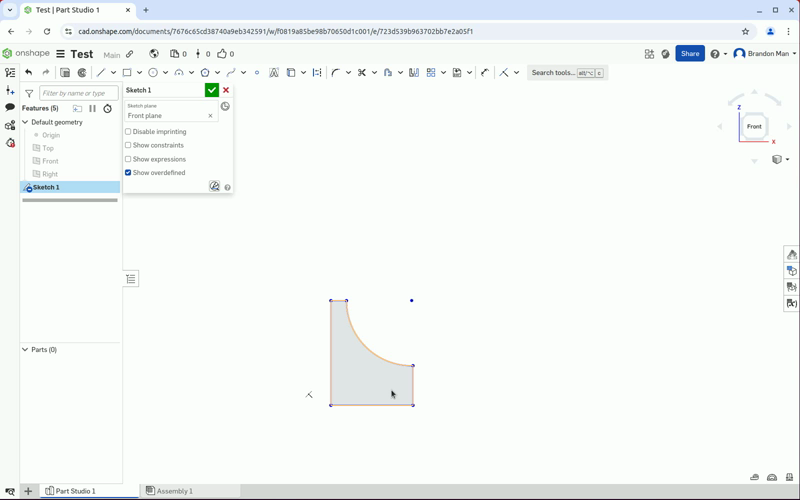
scroll(6)
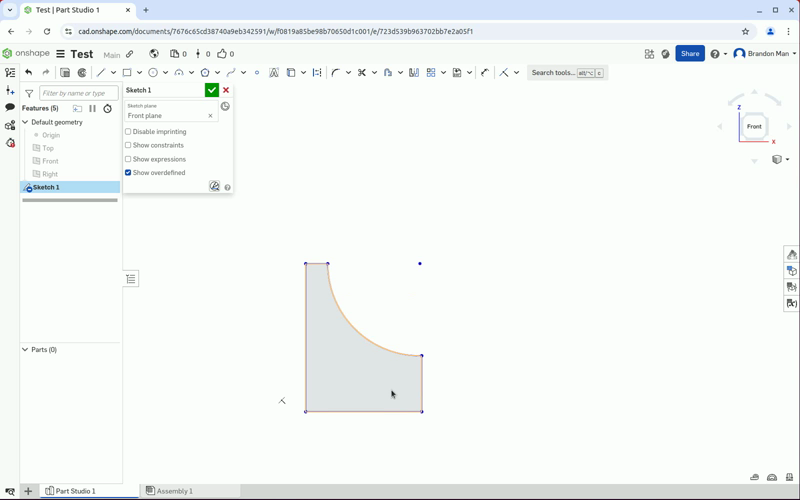
scroll(6)
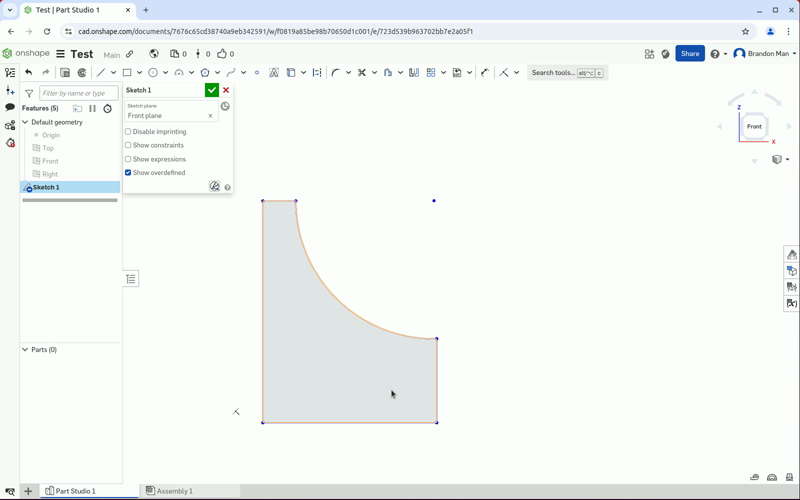
scroll(6)
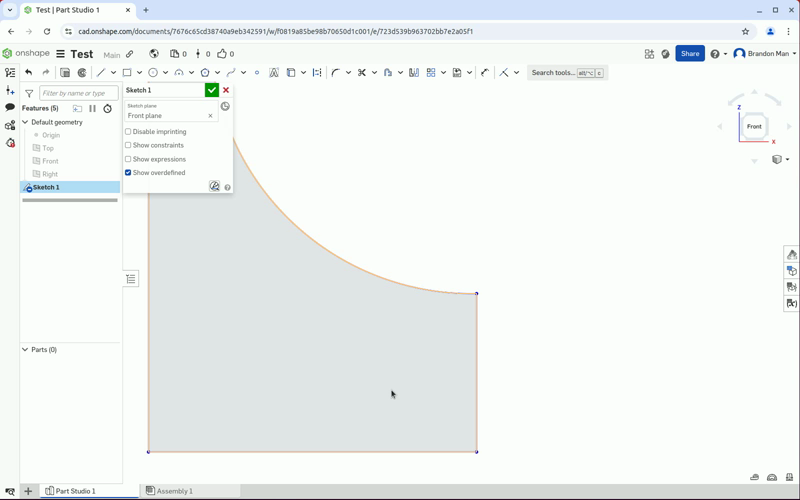
click(391, 389)
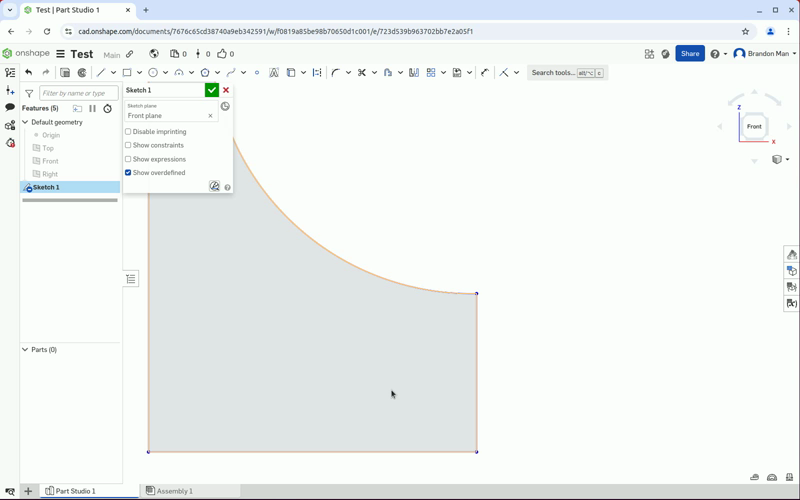
scroll(-6)
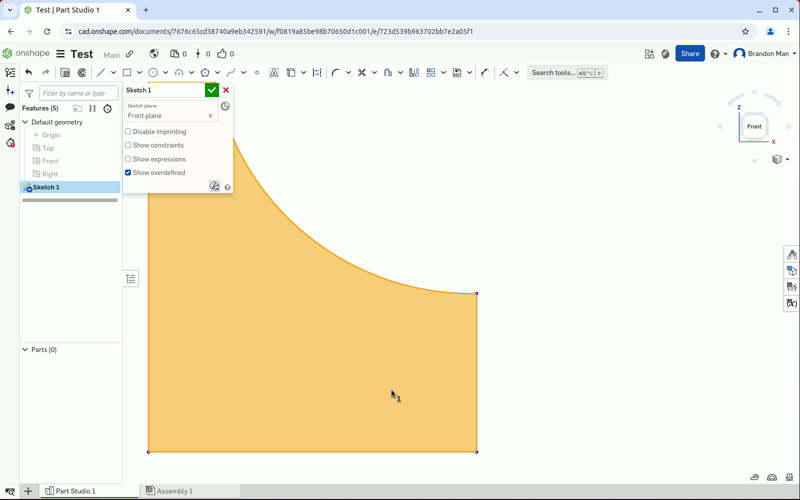
scroll(-6)
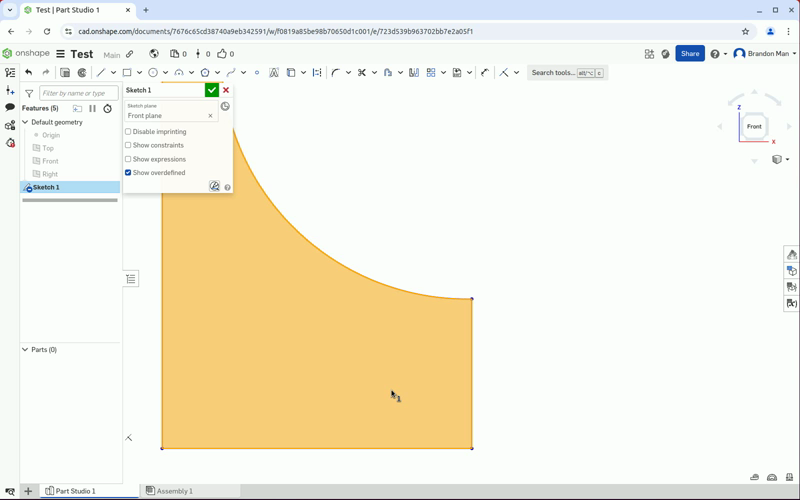
scroll(-6)
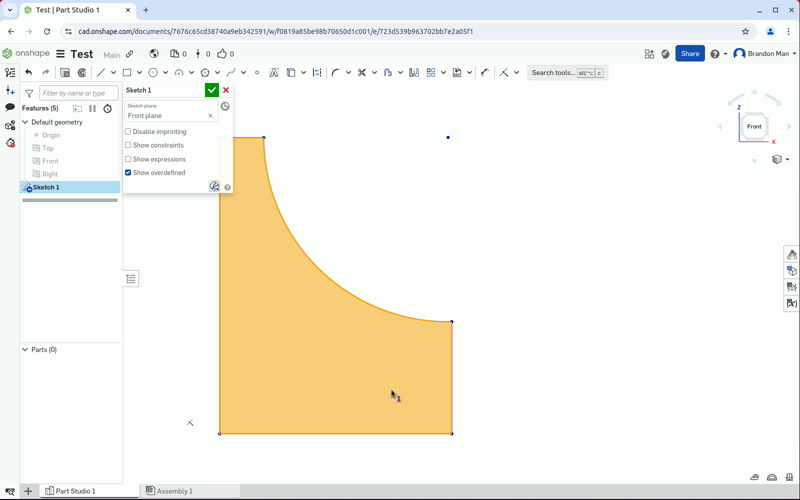
scroll(-6)
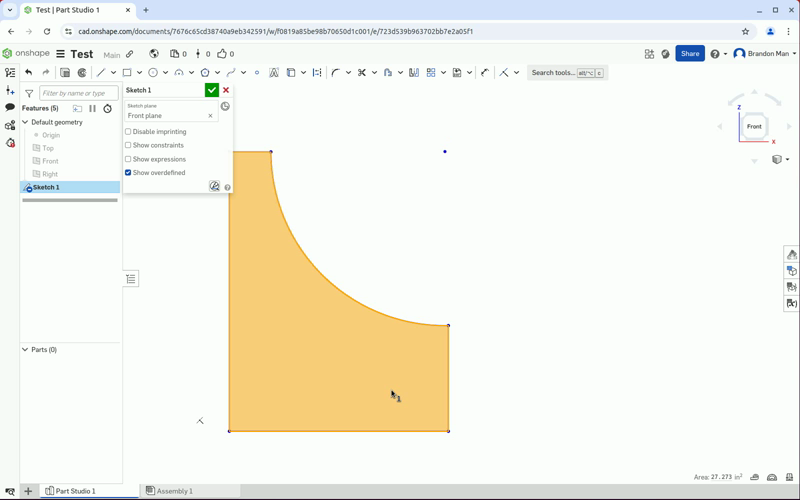
scroll(-6)
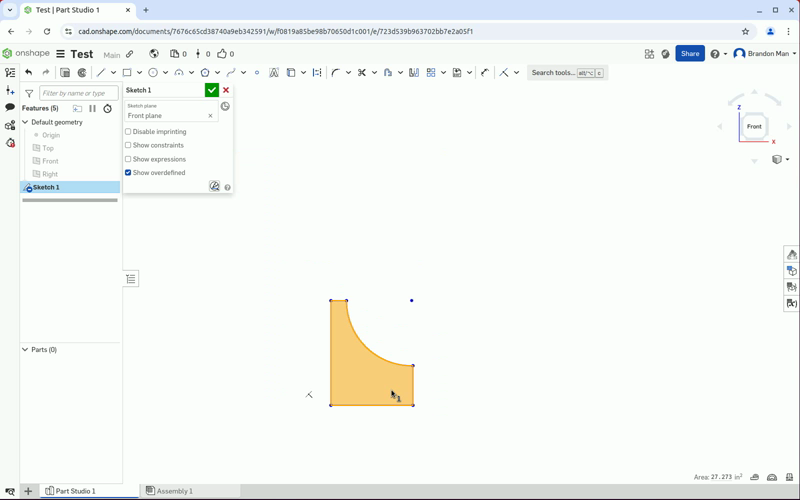
scroll(-6)
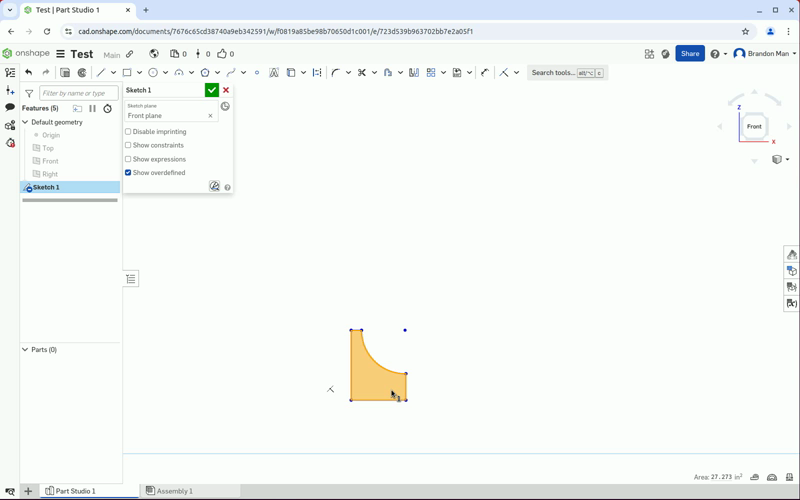
scroll(-6)
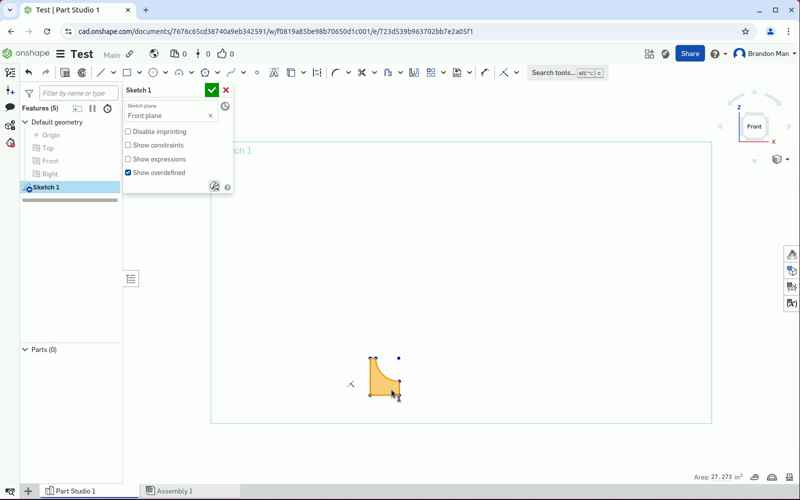
mouse_move(73, 352)
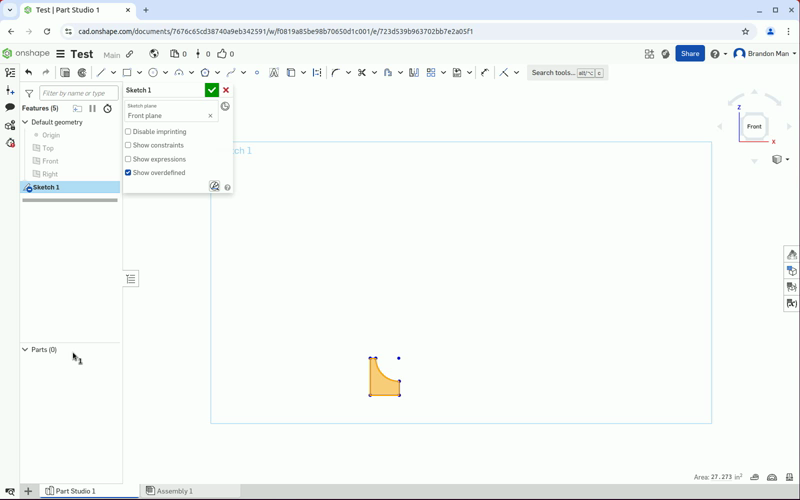
key(shift+y)
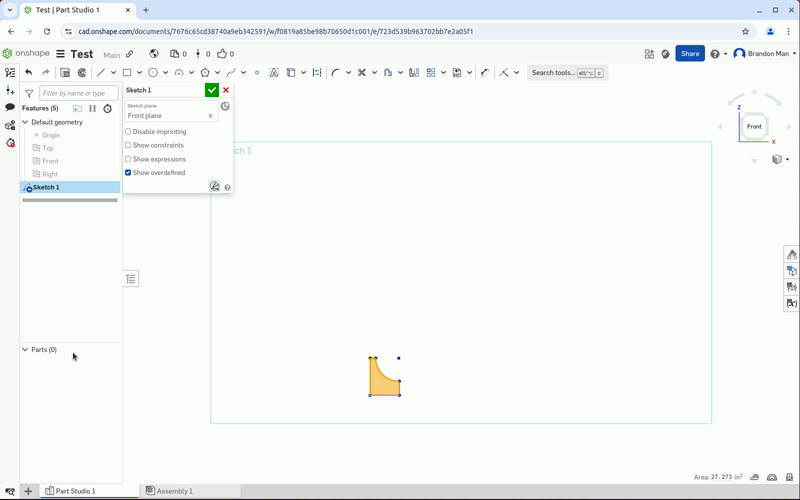
key(shift+e)
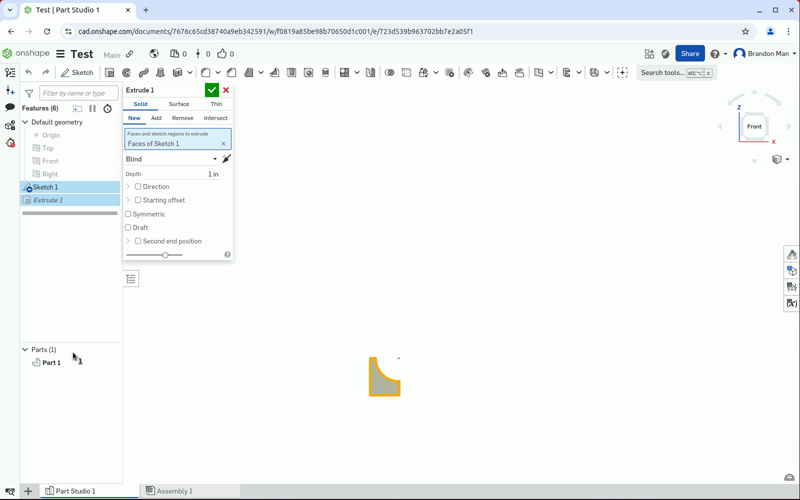
mouse_move(143, 106)
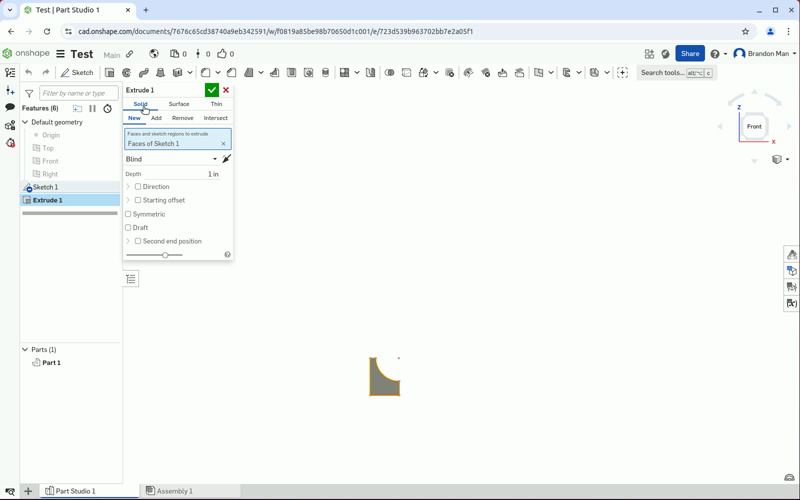
click(143, 106)
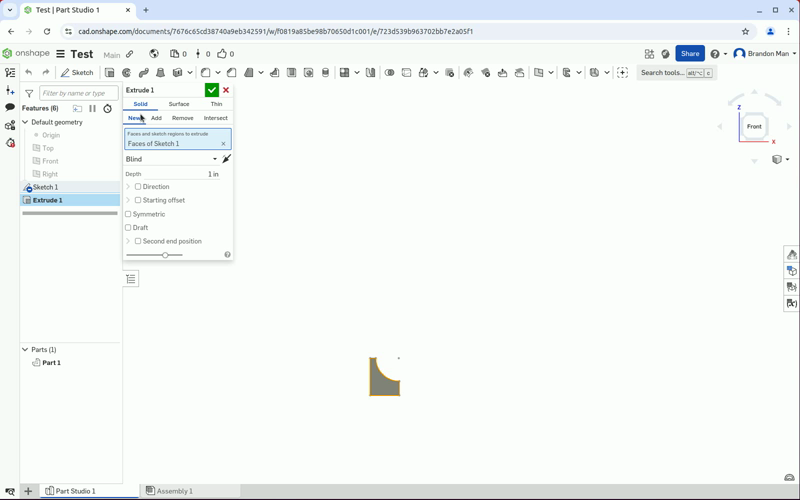
mouse_move(137, 120)
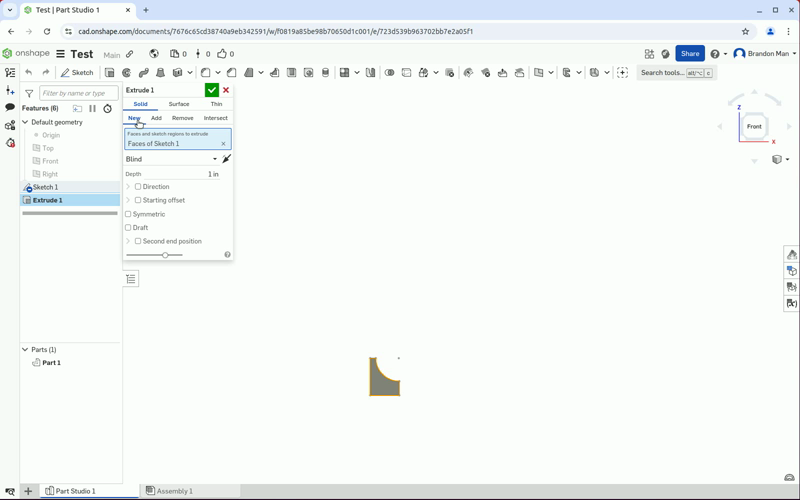
click(137, 120)
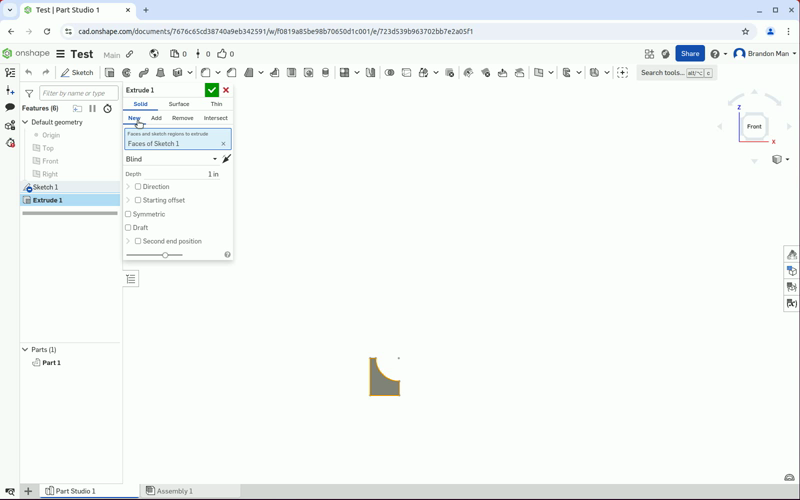
key(tab, 4)
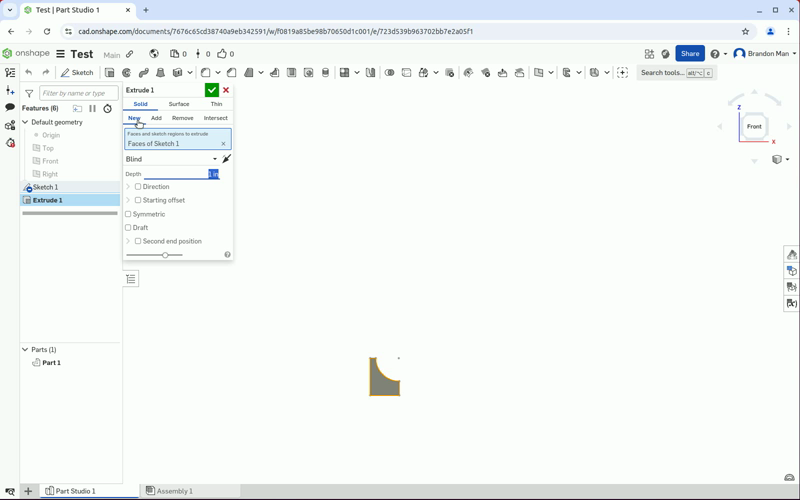
text(9.147)
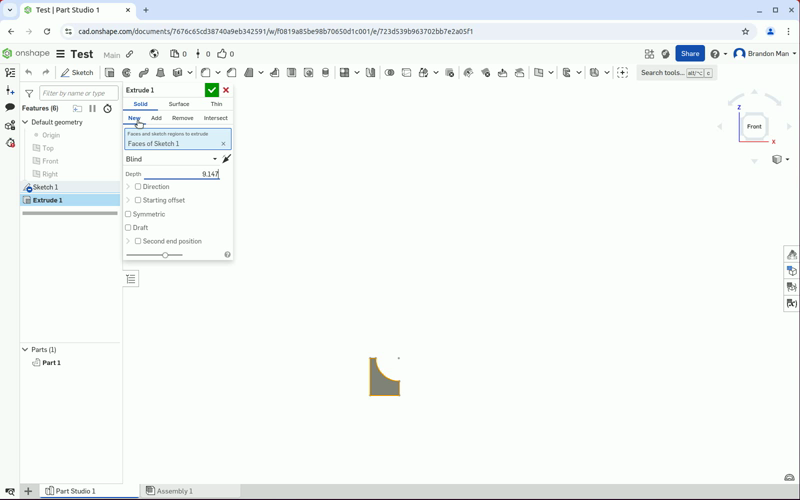
key(enter)
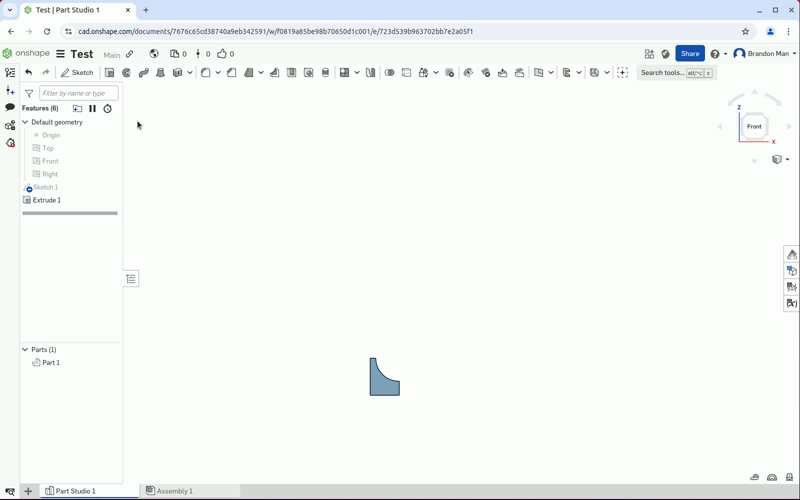
key(shift+h)
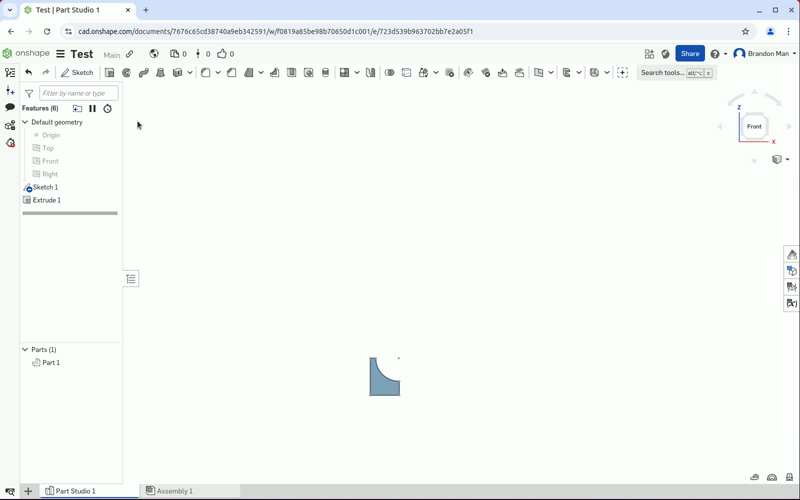
key(shift+h)
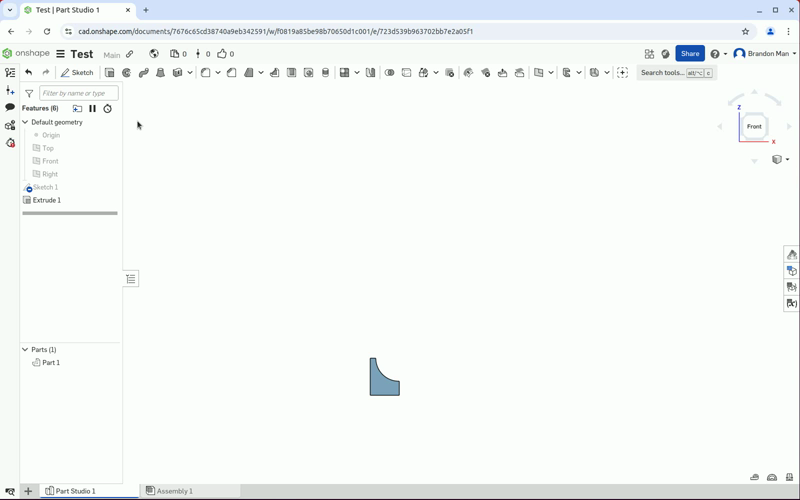
mouse_move(73, 189)
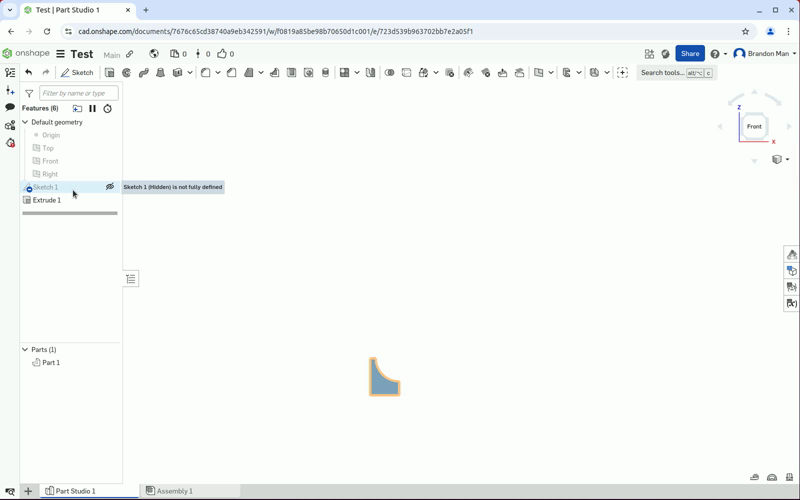
click(73, 189)
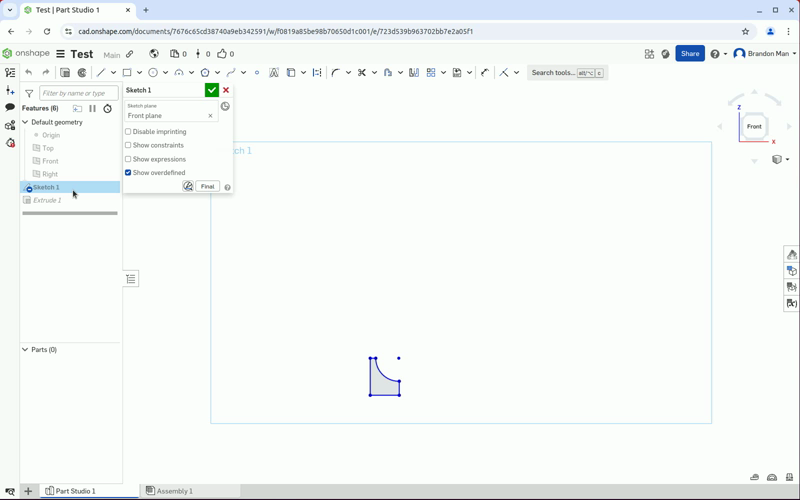
mouse_move(229, 92)
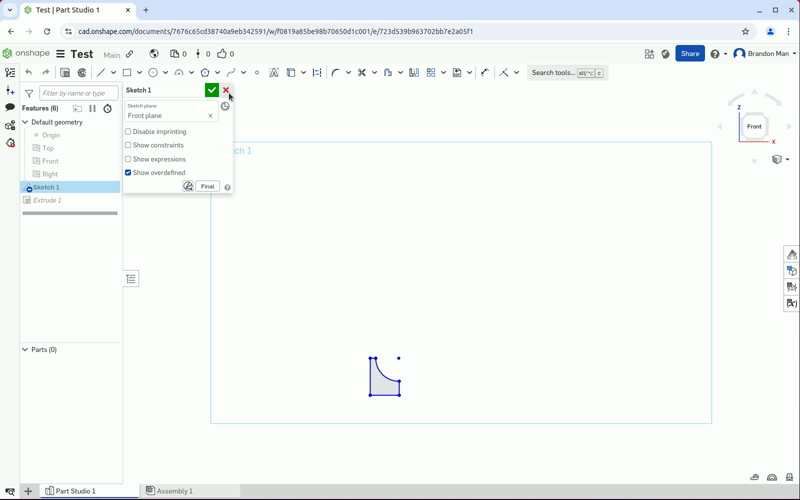
click(229, 92)
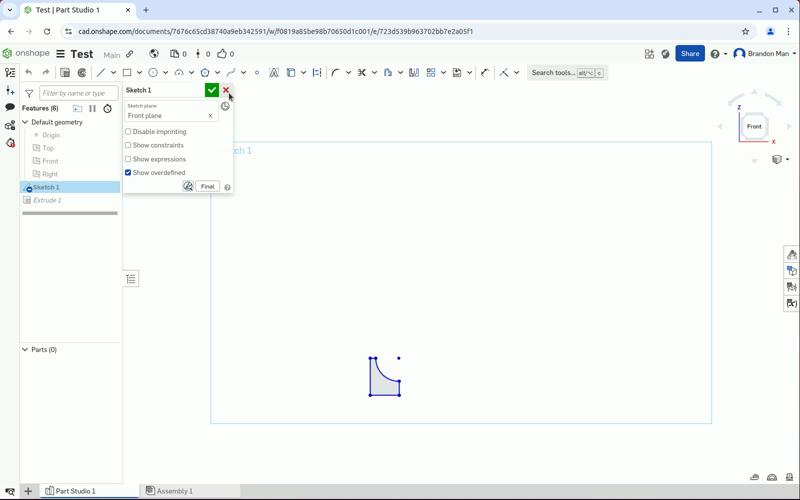
key(shift+s)
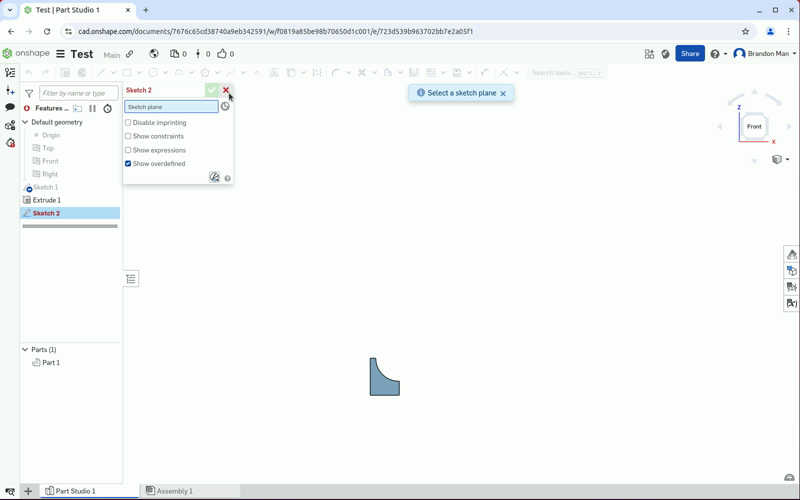
mouse_move(73, 163)
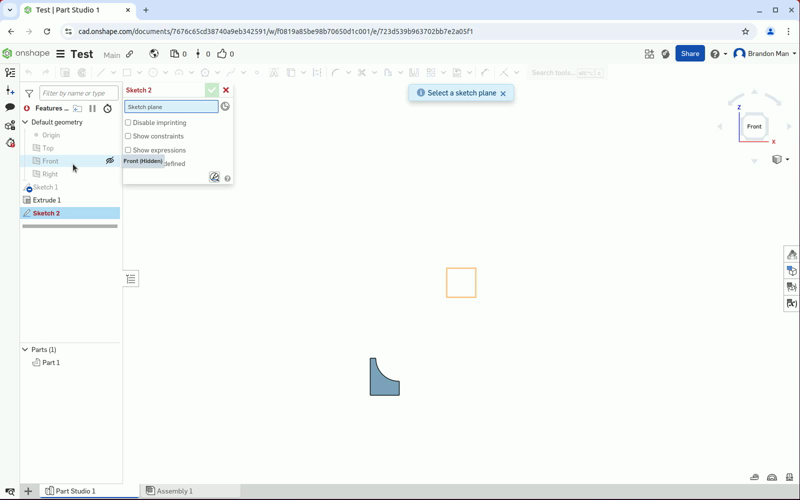
click(73, 163)
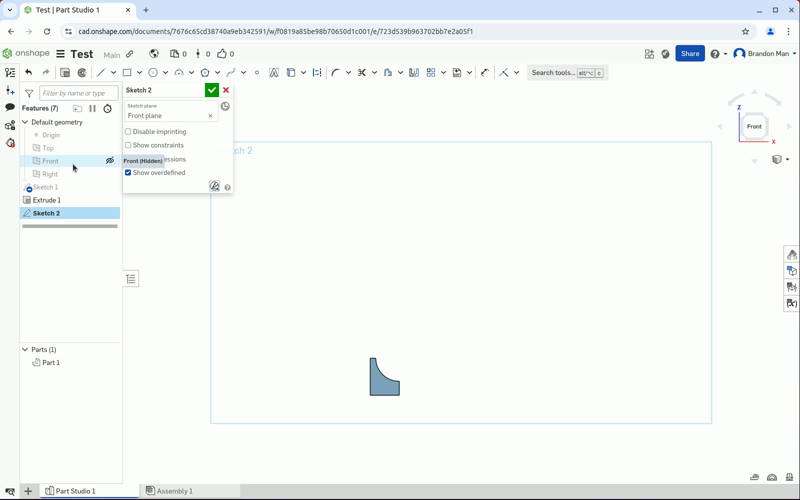
mouse_move(73, 352)
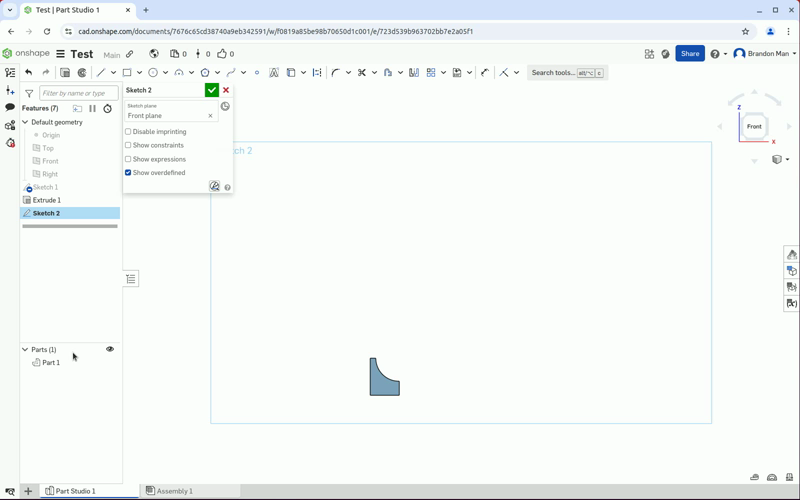
key(y)
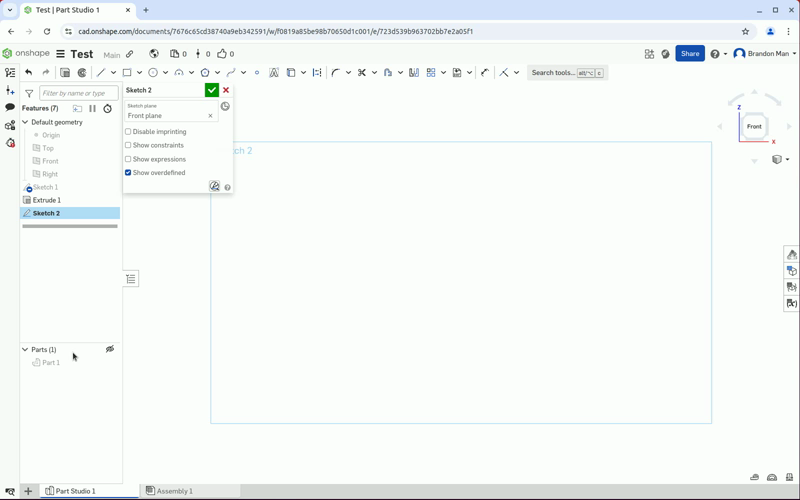
key(l)
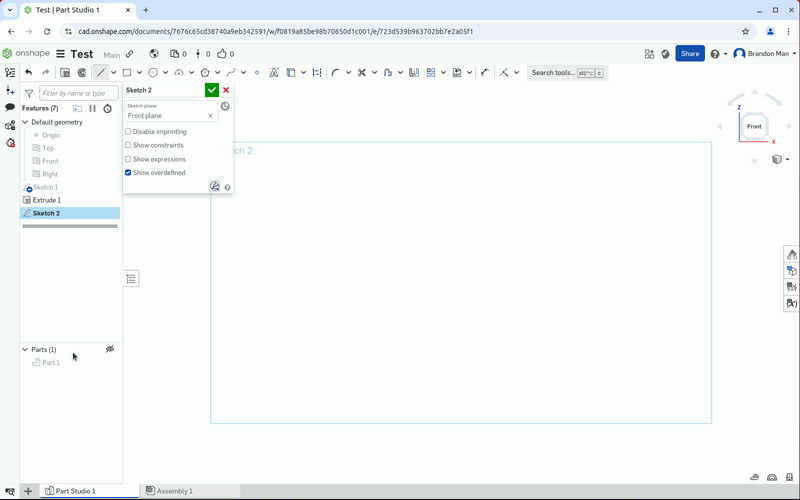
key_down(shift)
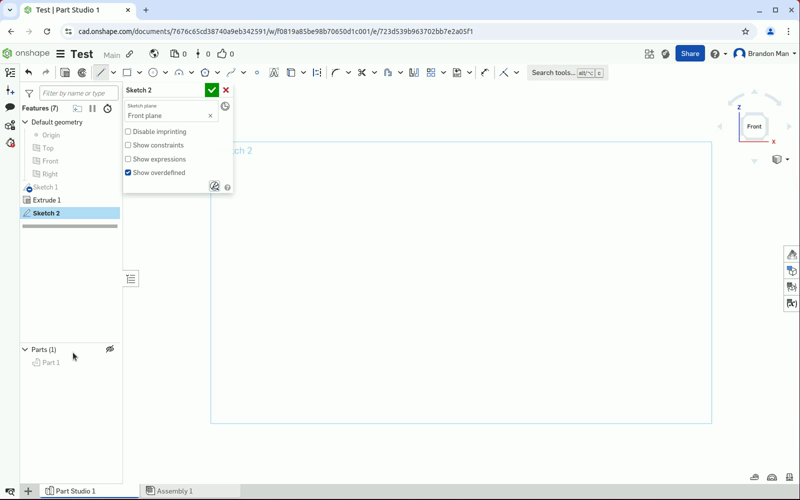
mouse_move(370, 359)
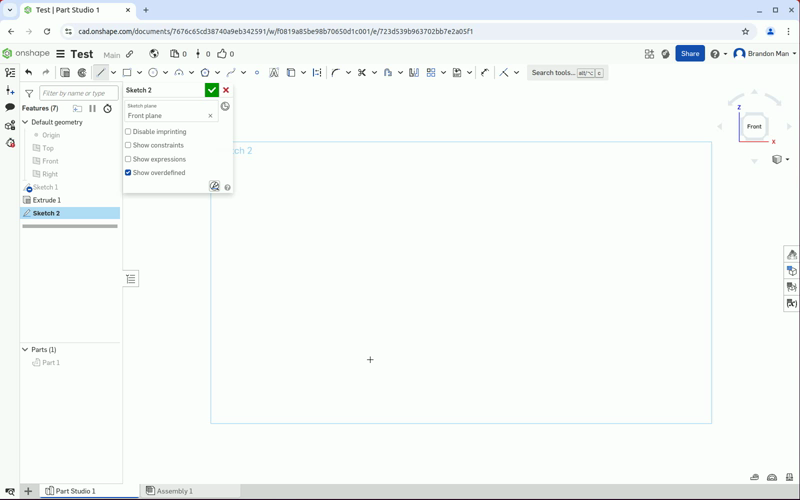
click(370, 359)
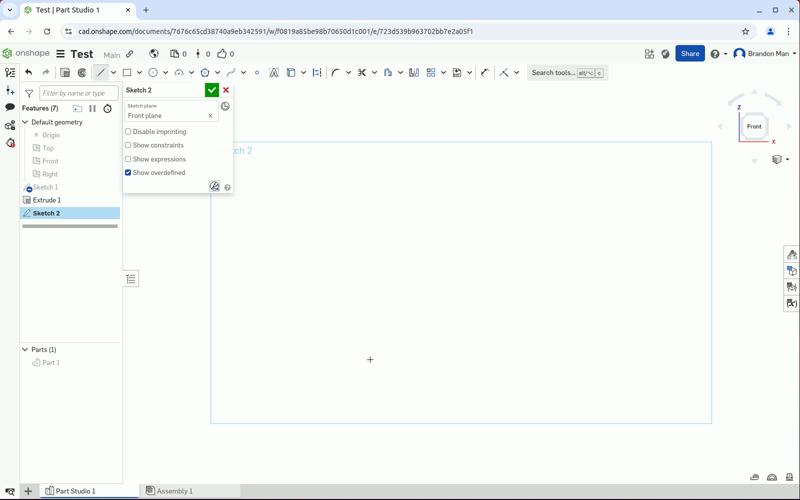
key_up(shift)
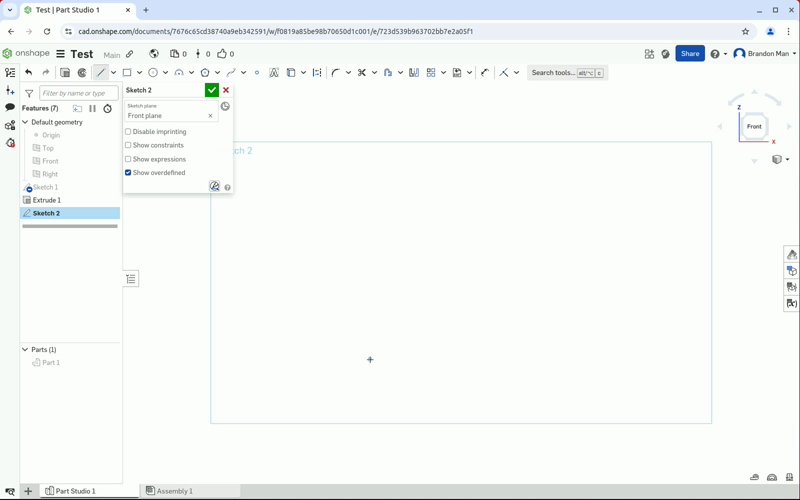
key_down(shift)
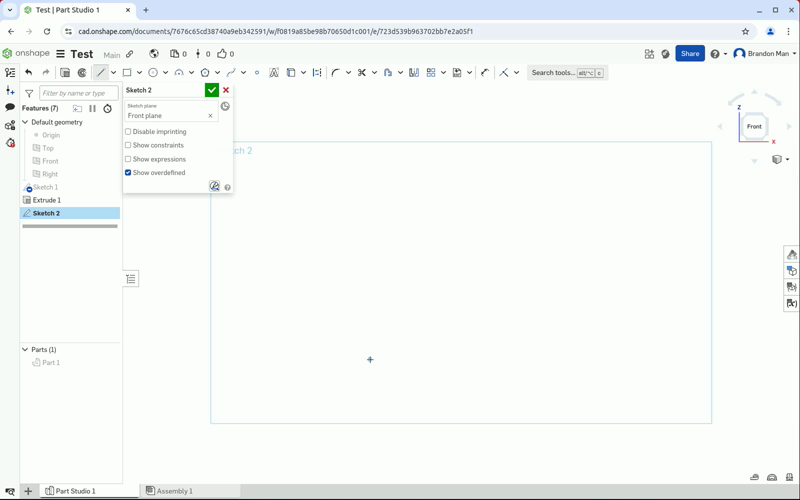
mouse_move(400, 359)
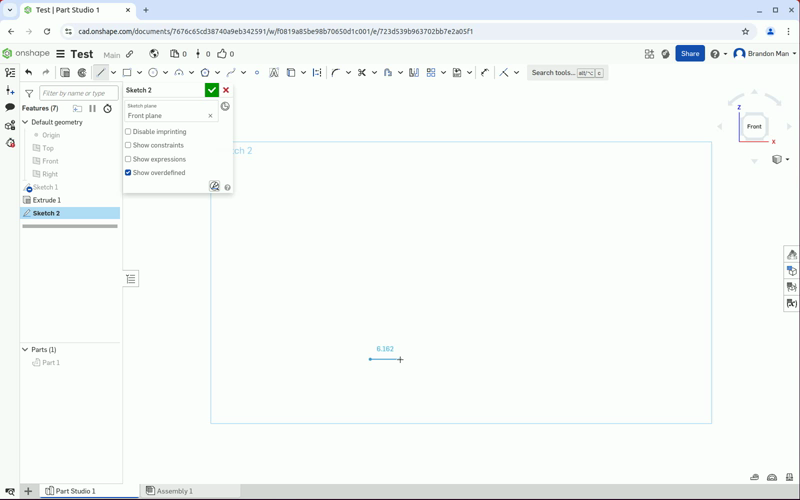
mouse_move(376, 359)
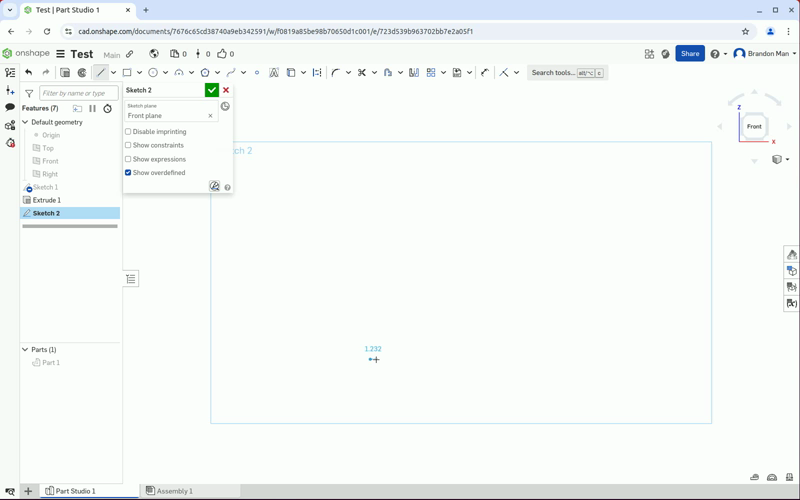
scroll(6)
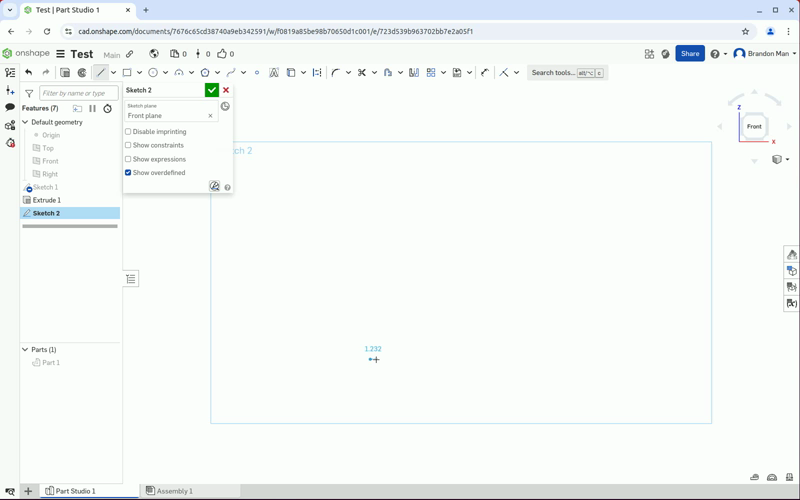
scroll(6)
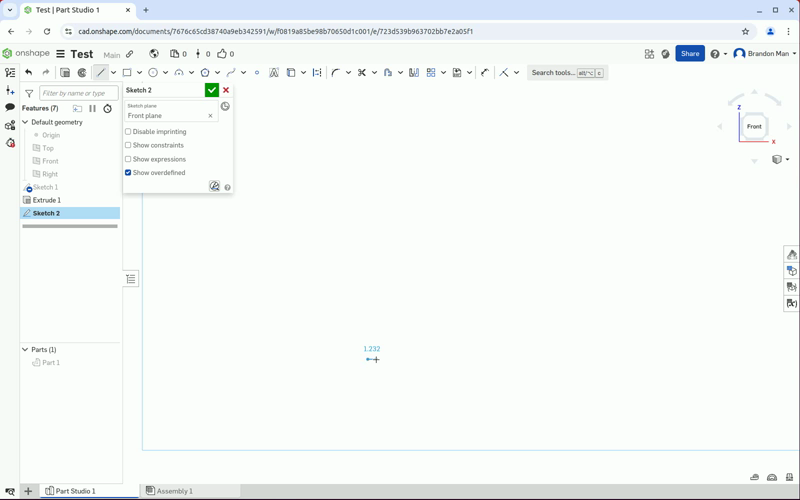
scroll(6)
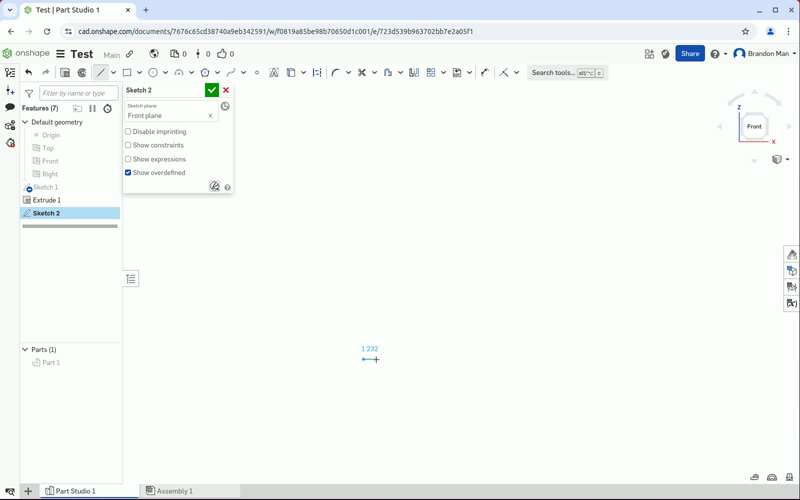
scroll(6)
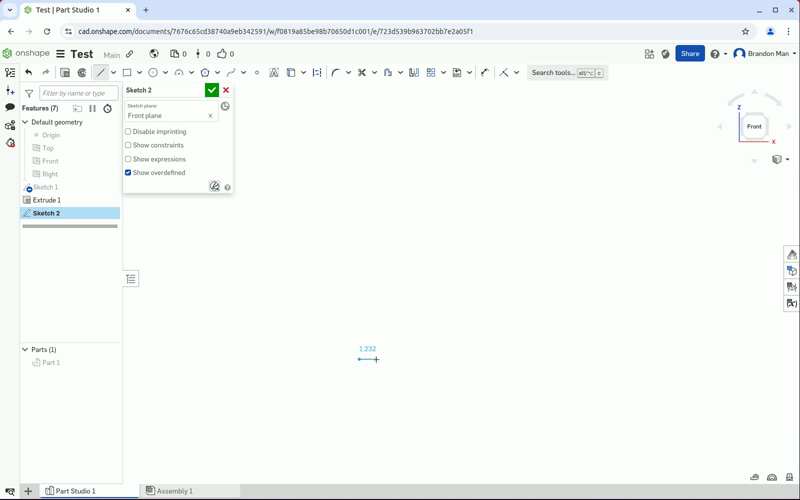
scroll(6)
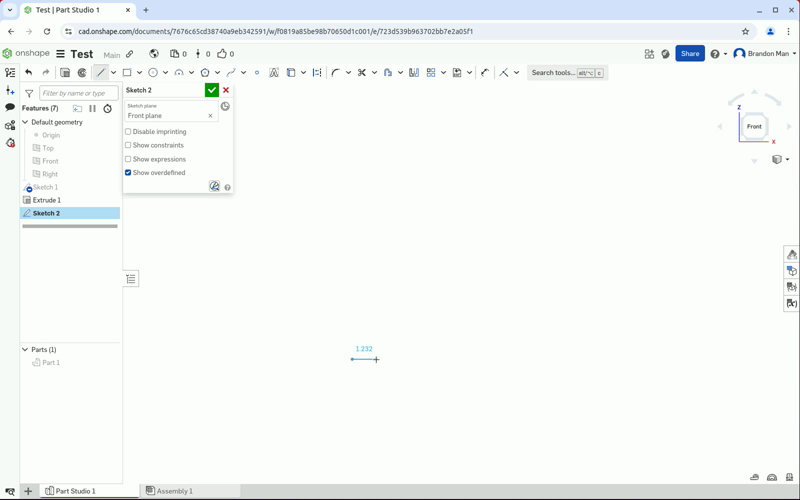
scroll(6)
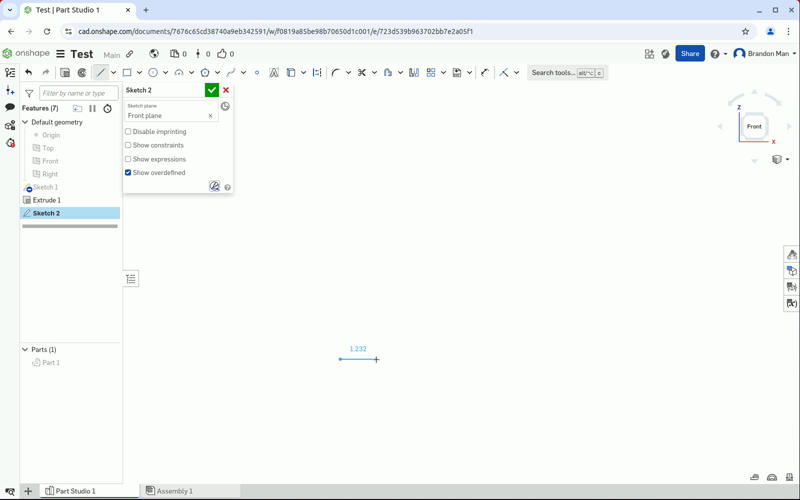
scroll(6)
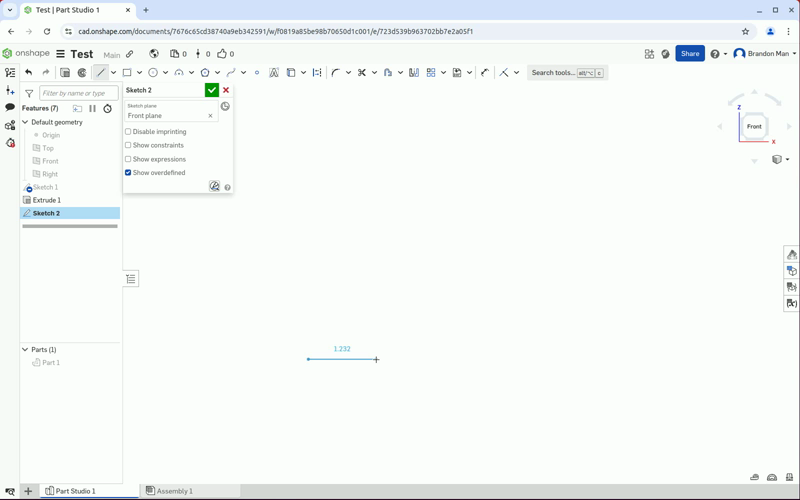
click(376, 359)
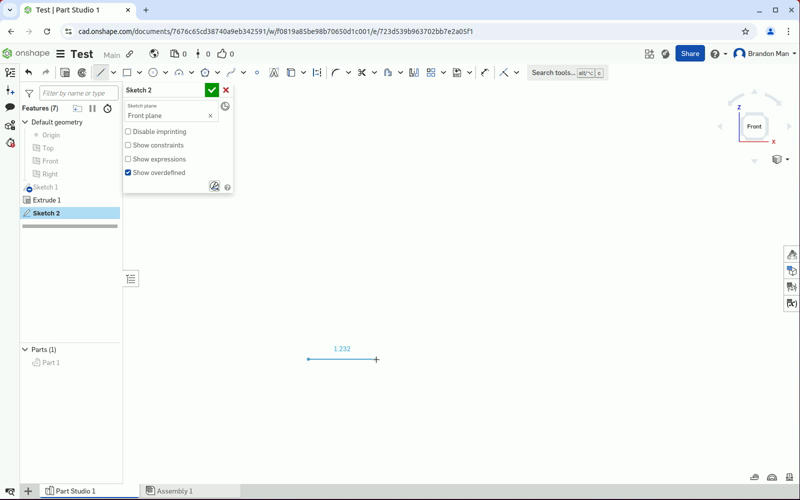
scroll(-6)
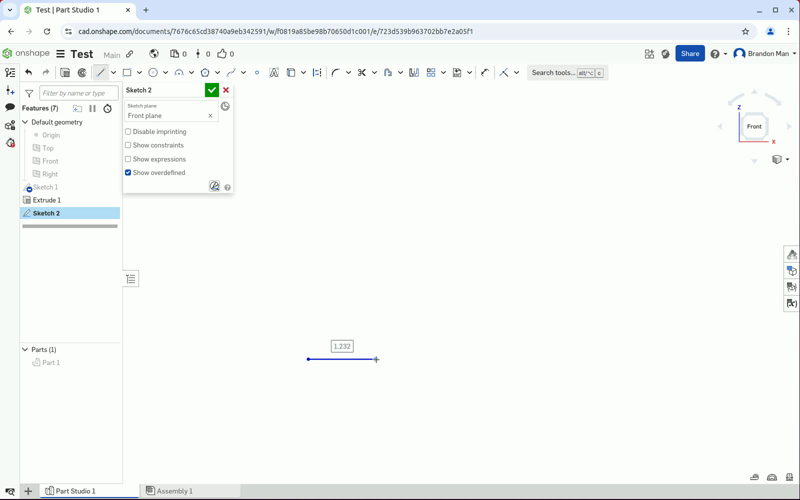
scroll(-6)
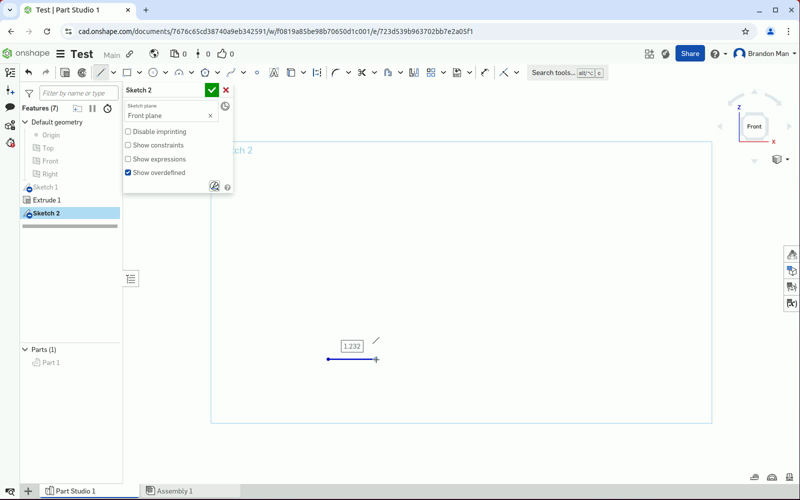
scroll(-6)
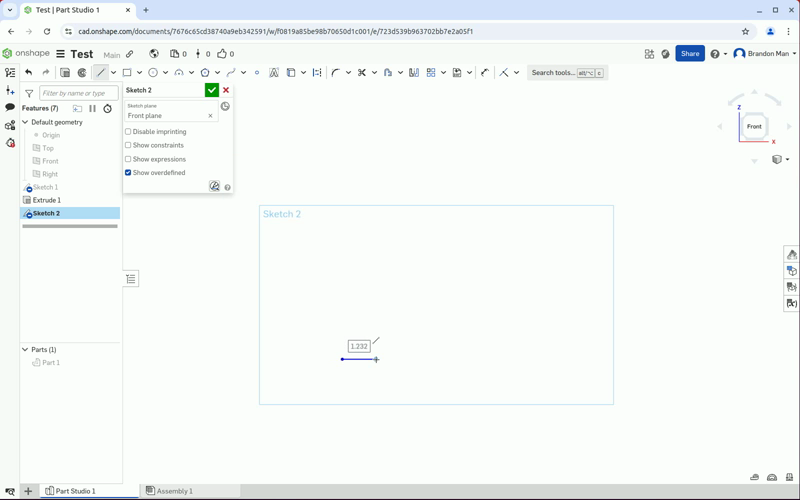
scroll(-6)
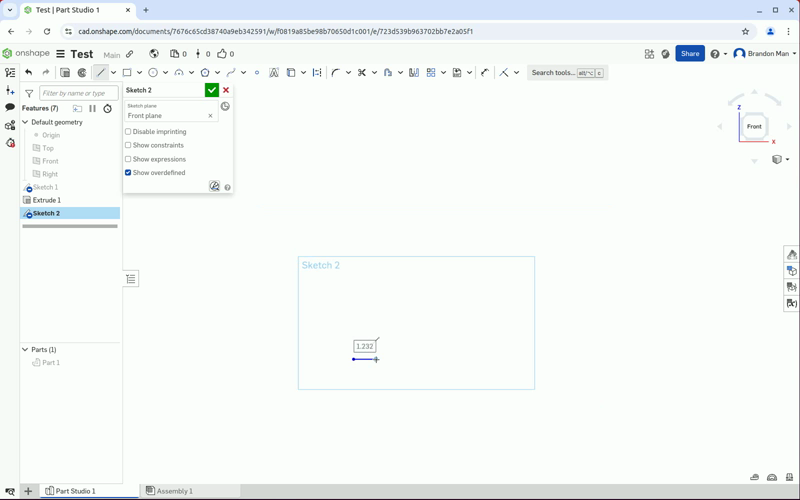
scroll(-6)
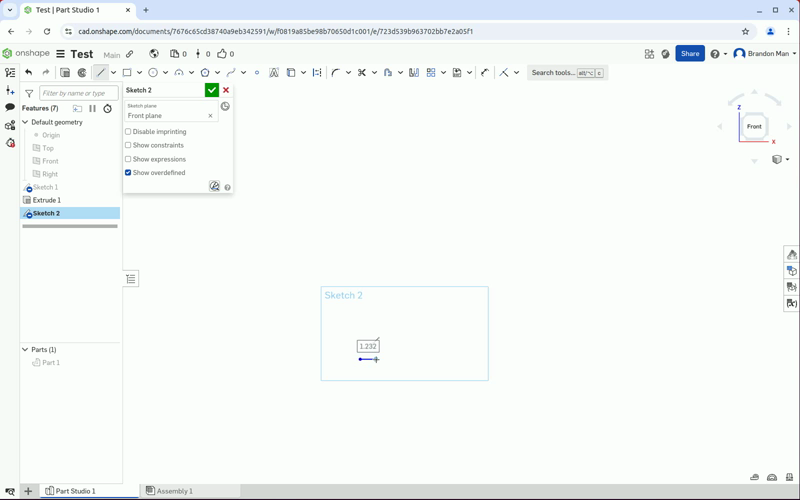
scroll(-6)
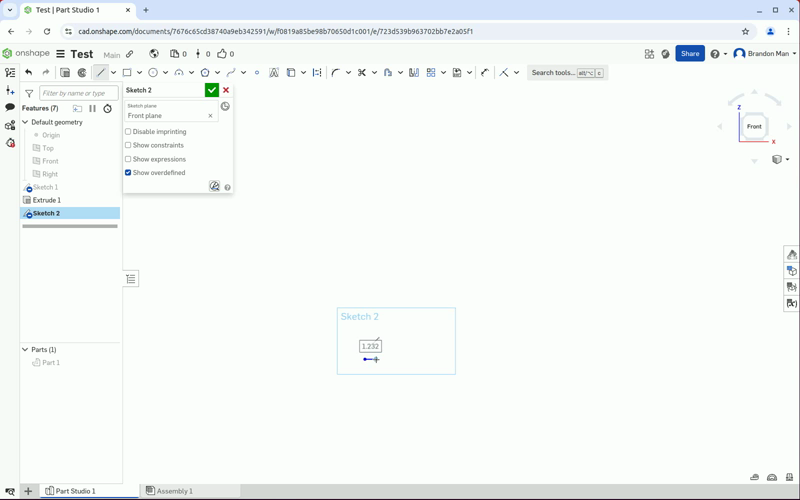
scroll(-6)
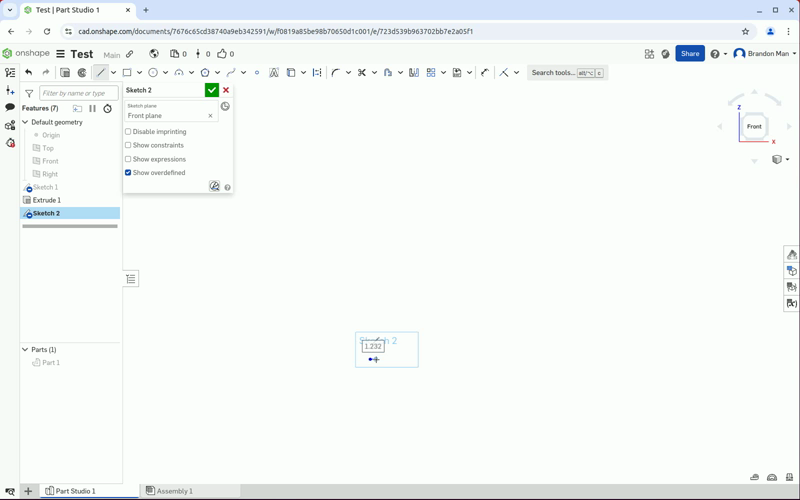
key_up(shift)
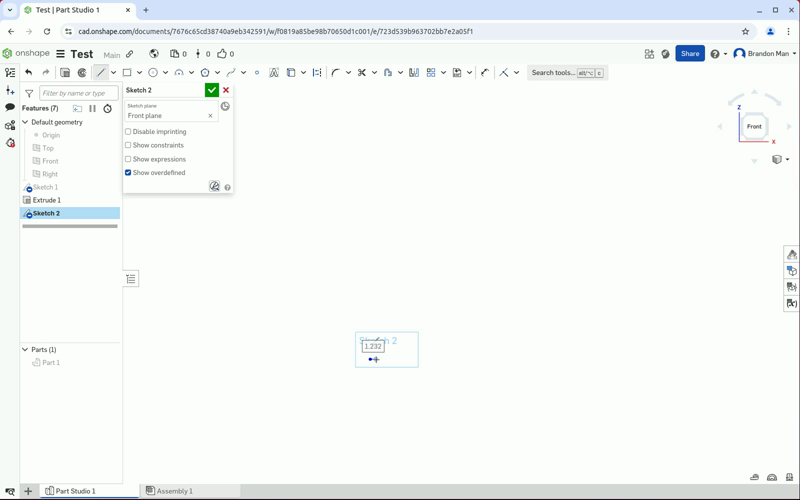
key(esc)
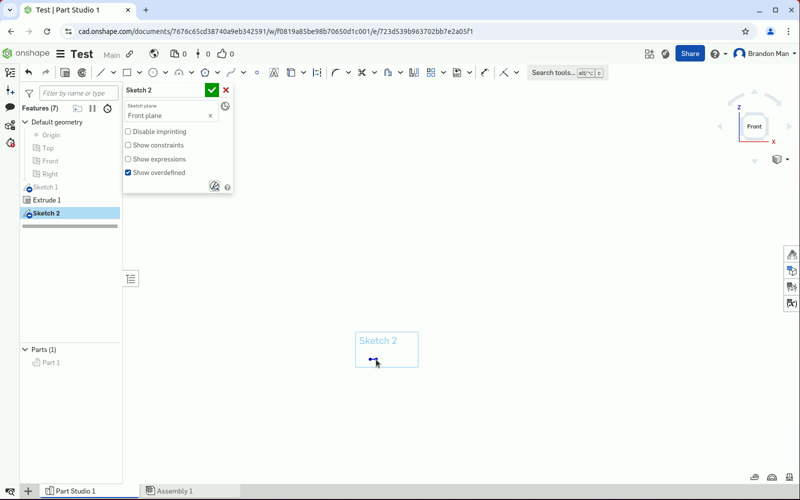
key(a)
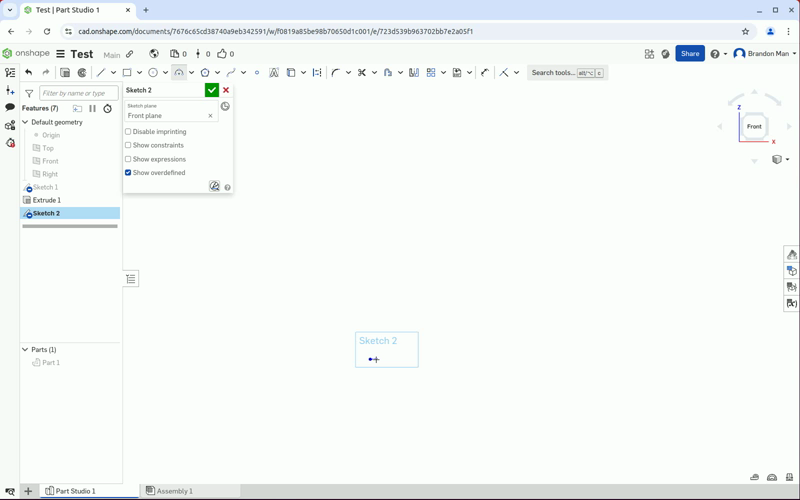
mouse_move(376, 359)
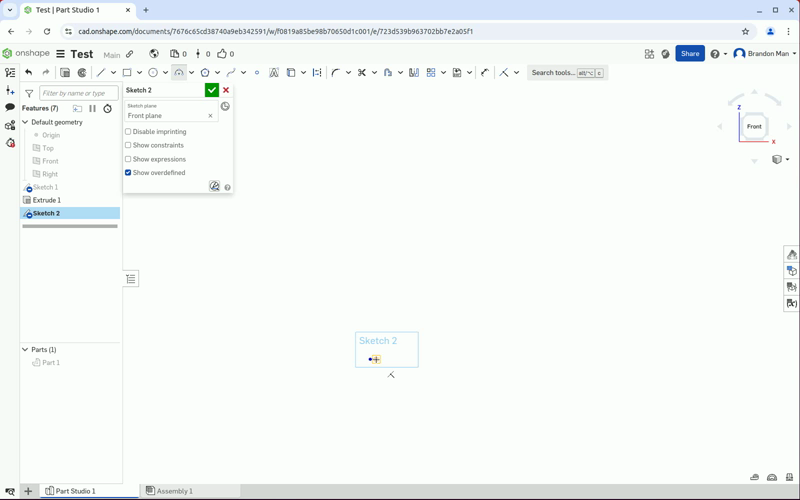
click(376, 359)
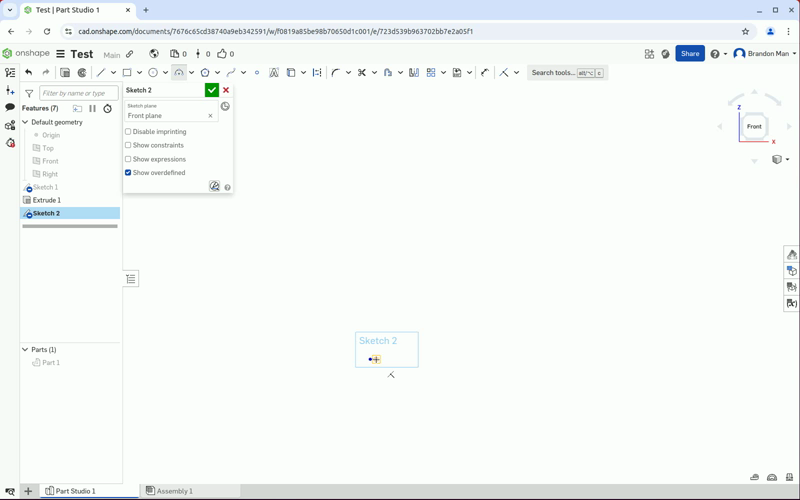
key_down(shift)
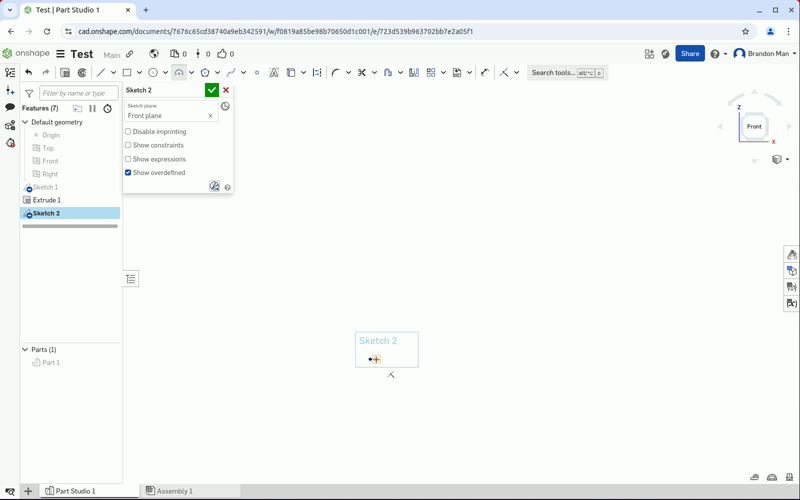
mouse_move(398, 381)
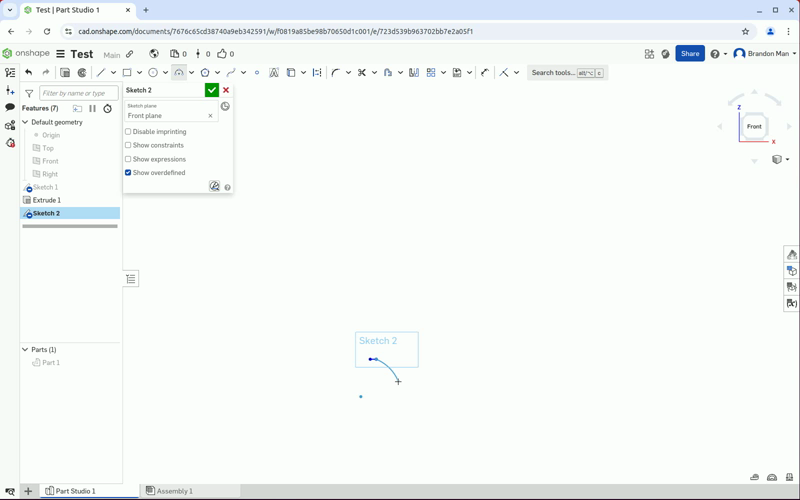
click(398, 381)
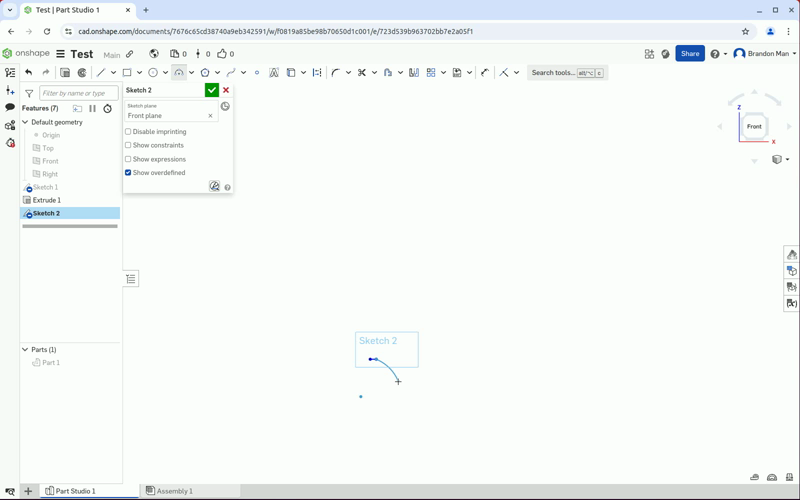
mouse_move(413, 343)
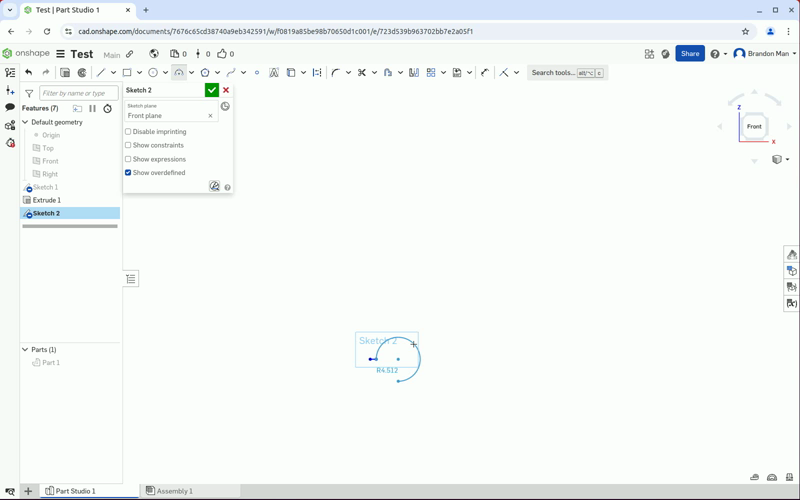
click(413, 343)
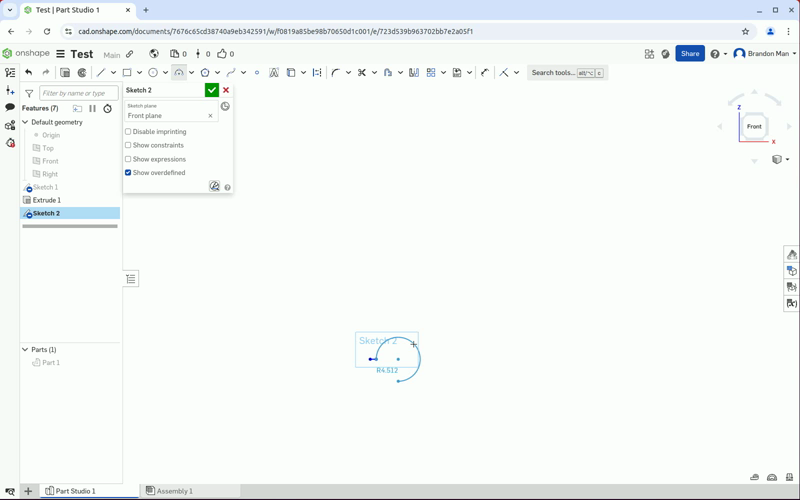
key_up(shift)
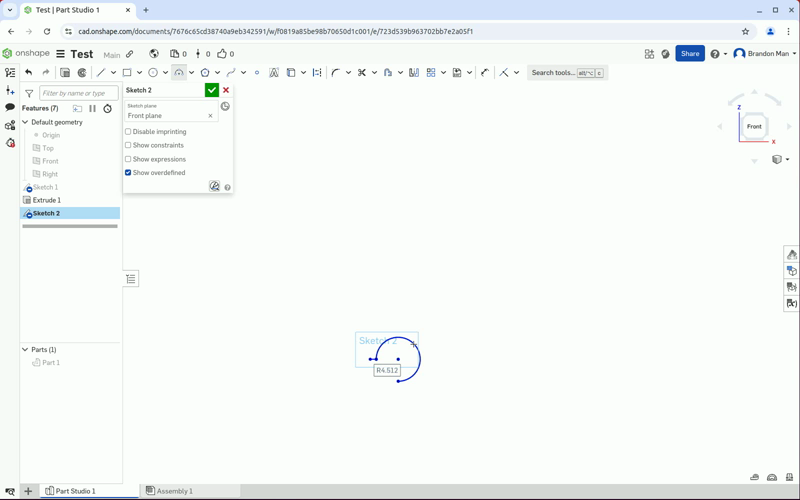
key(esc)
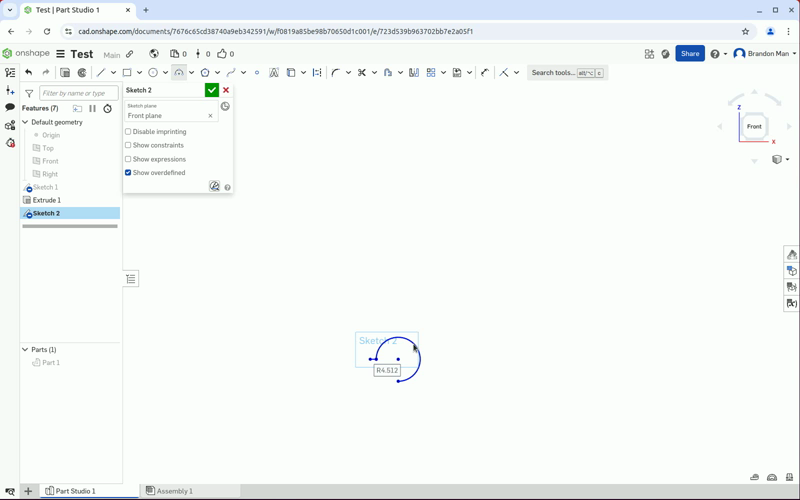
key(l)
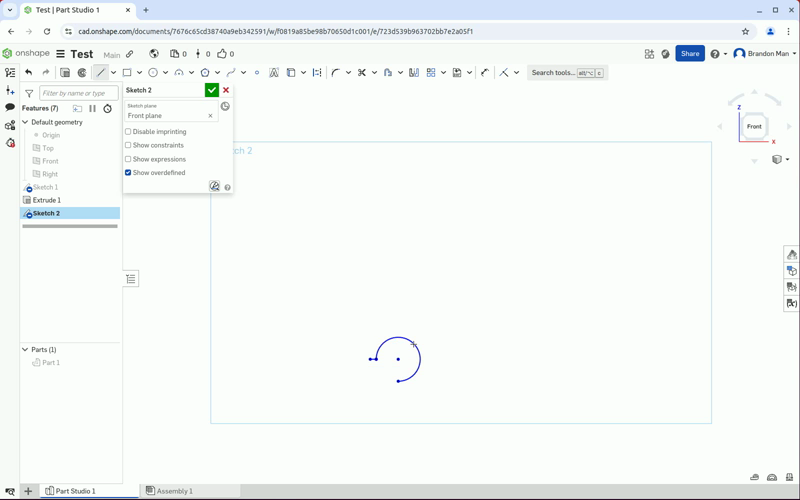
mouse_move(398, 381)
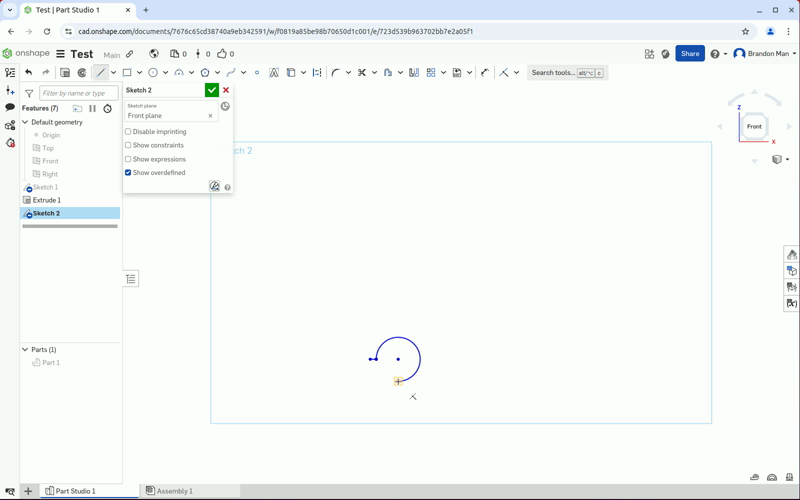
click(398, 381)
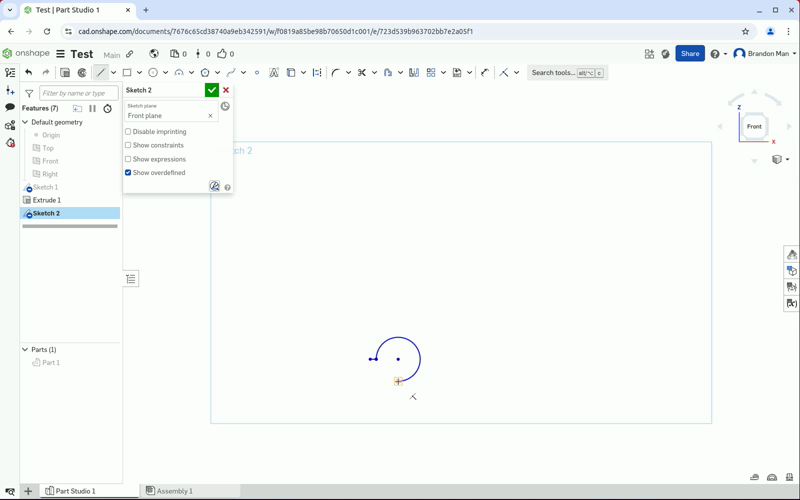
key_down(shift)
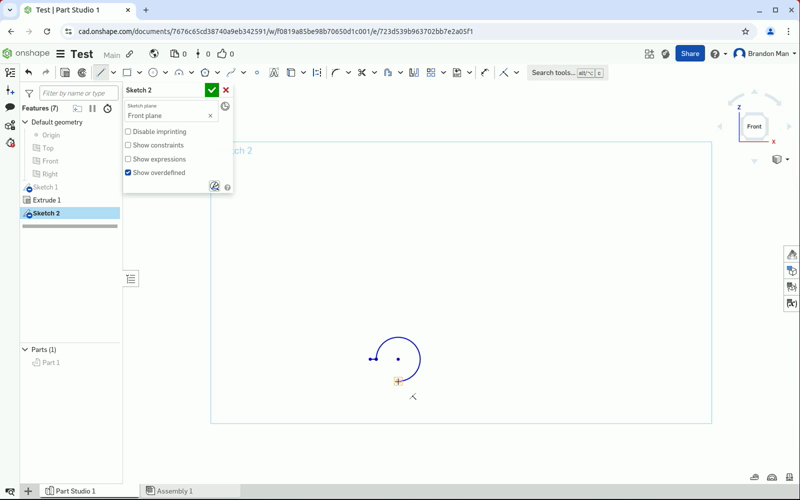
mouse_move(428, 381)
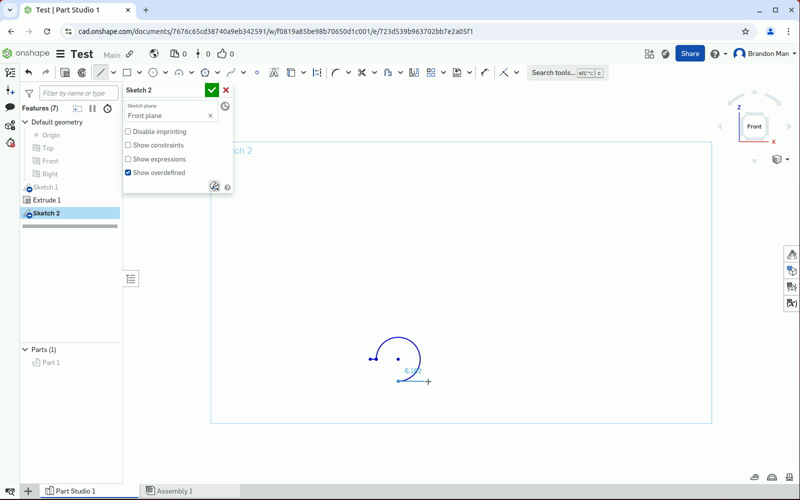
mouse_move(398, 394)
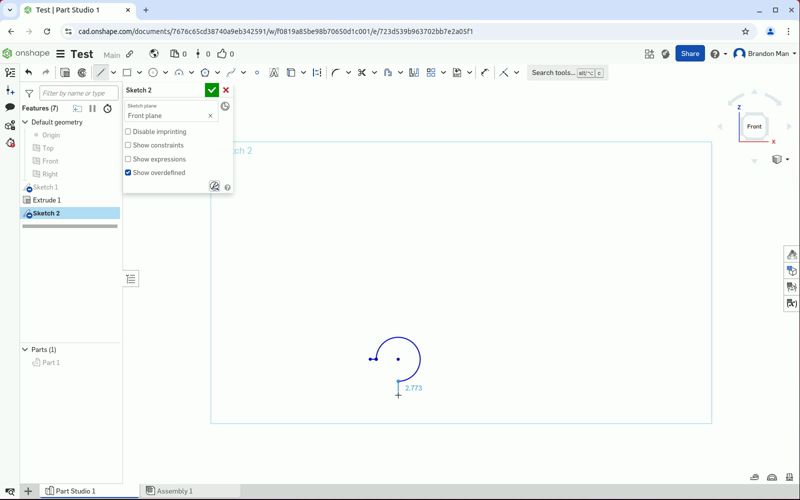
click(398, 394)
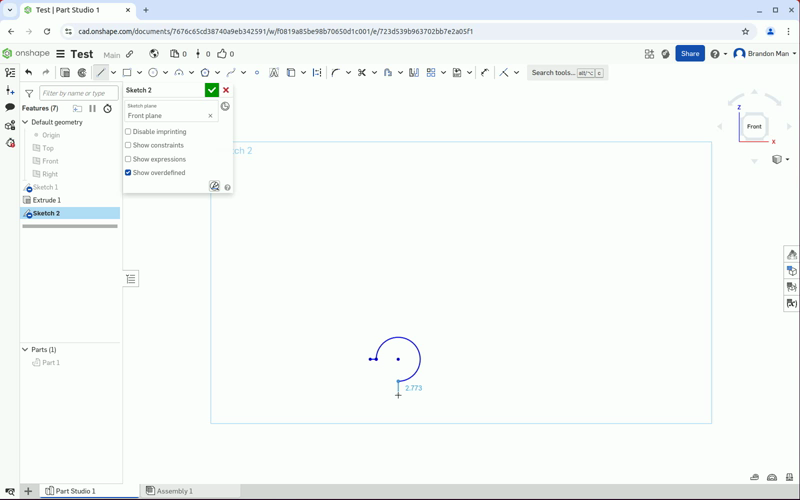
key_up(shift)
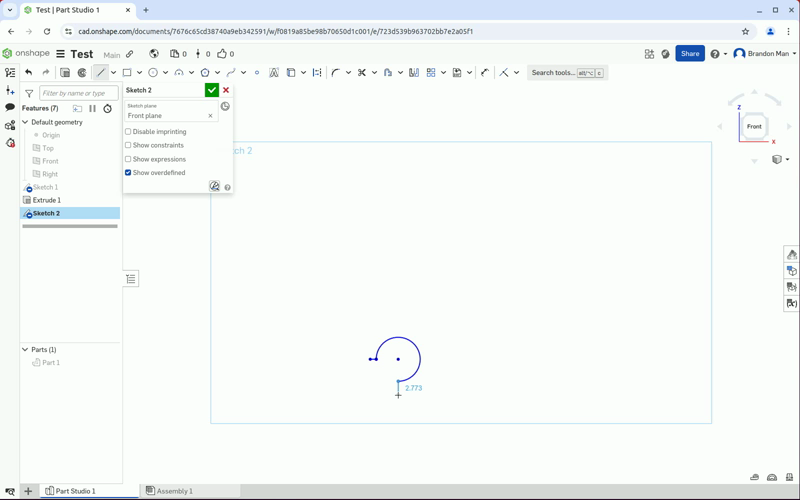
key_down(shift)
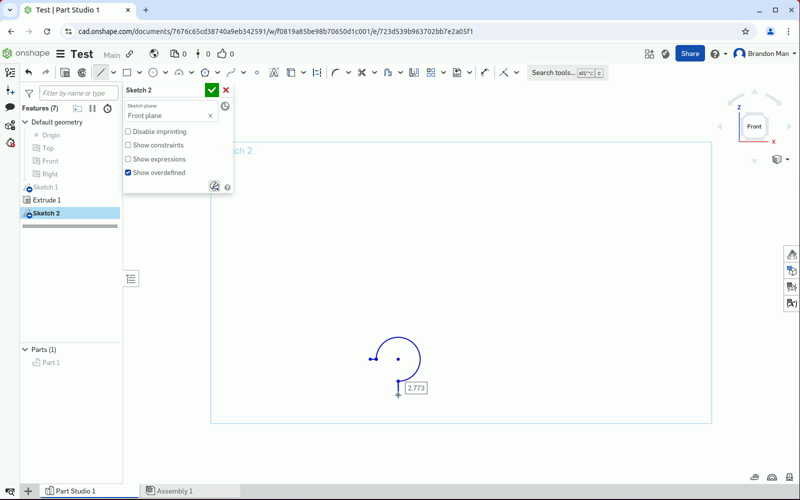
mouse_move(459, 394)
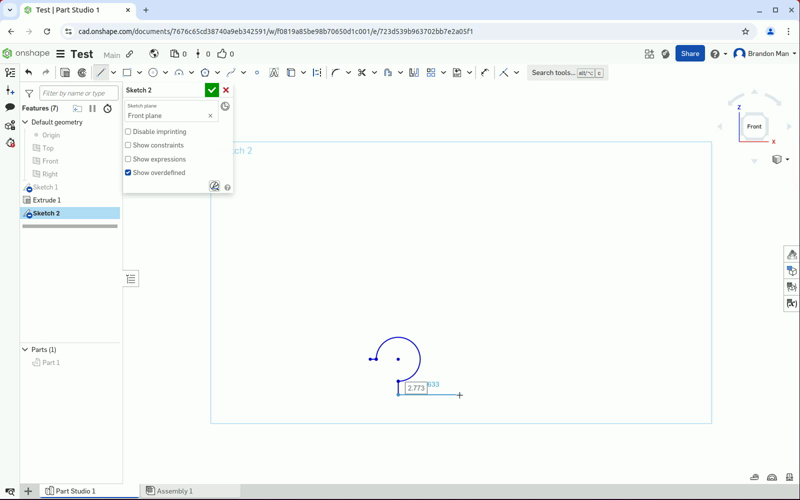
click(459, 394)
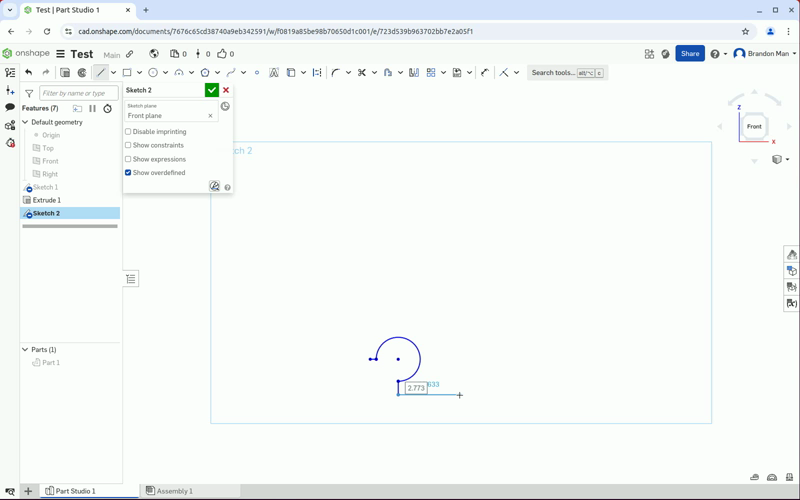
key_up(shift)
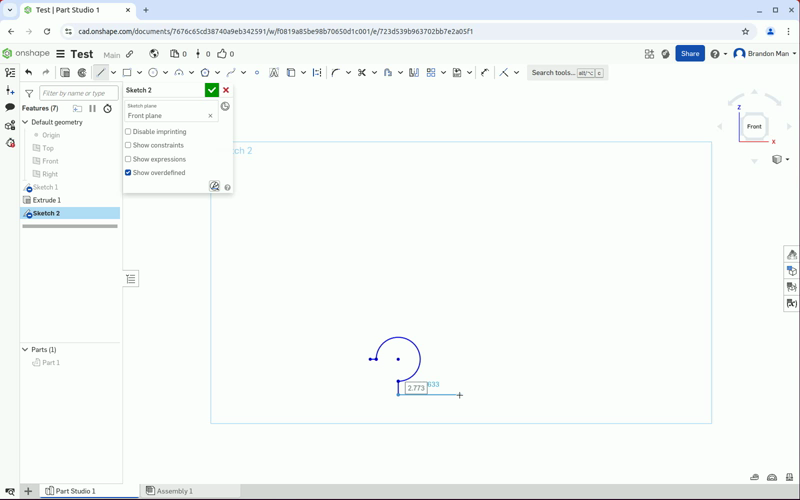
key_down(shift)
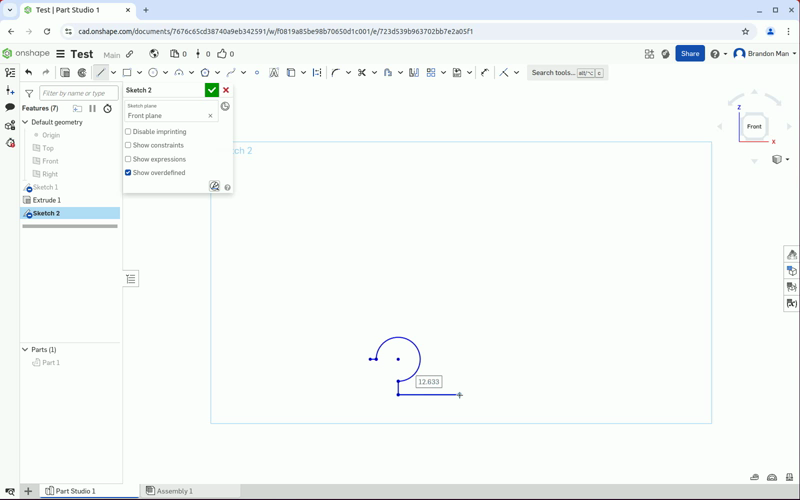
mouse_move(548, 394)
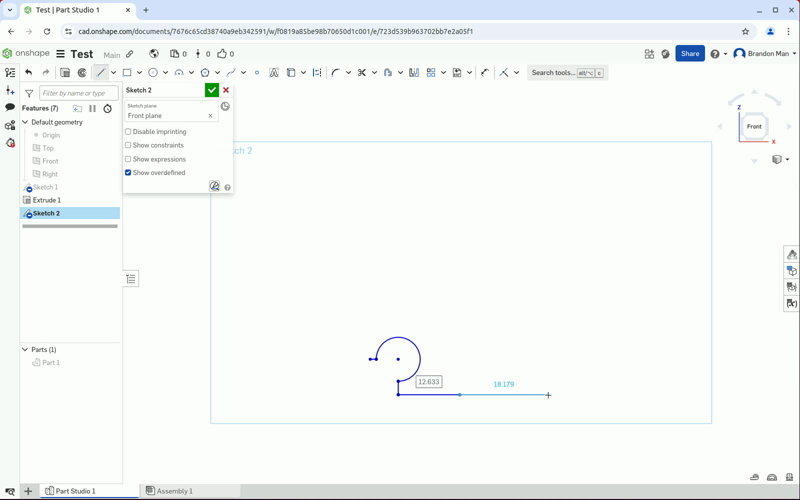
click(548, 394)
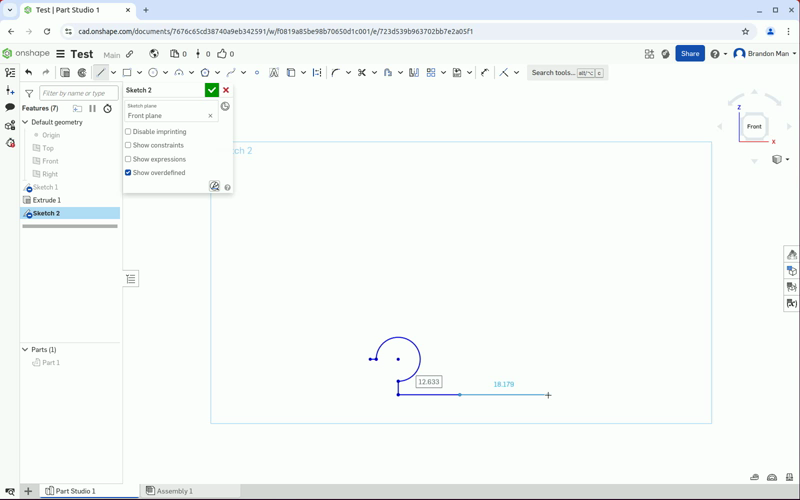
key_up(shift)
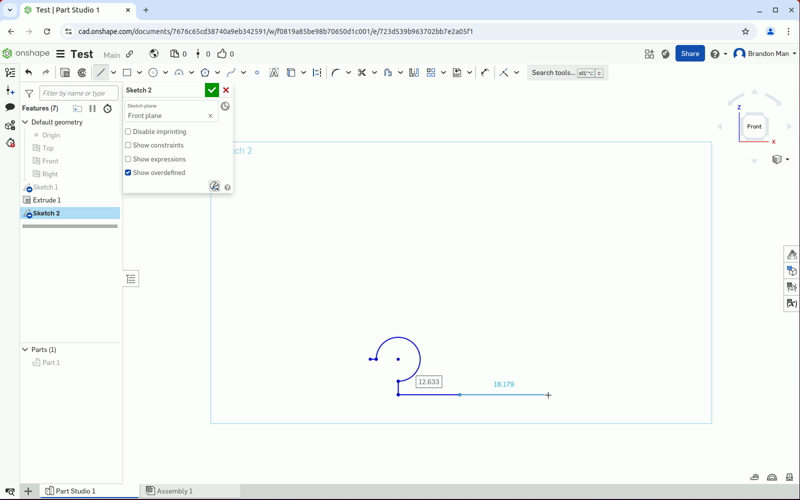
key_down(shift)
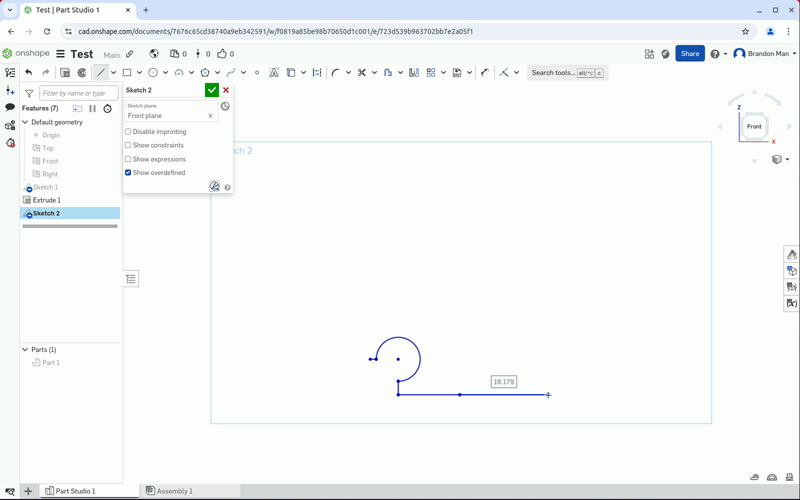
mouse_move(548, 305)
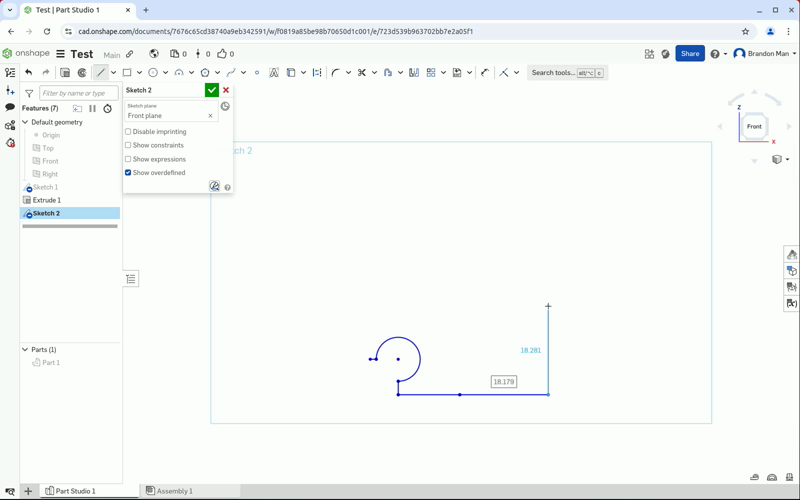
click(548, 305)
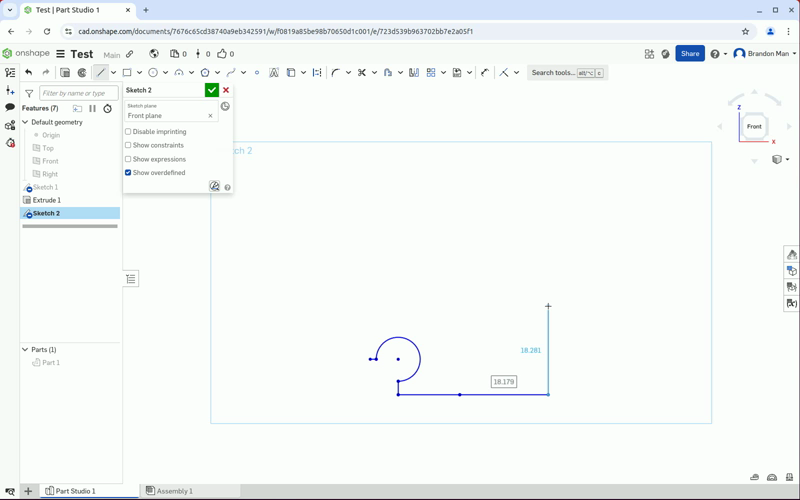
key_up(shift)
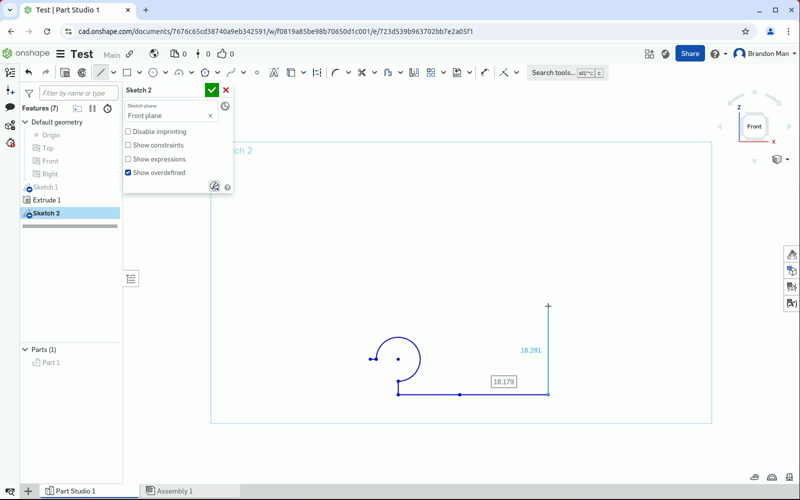
key_down(shift)
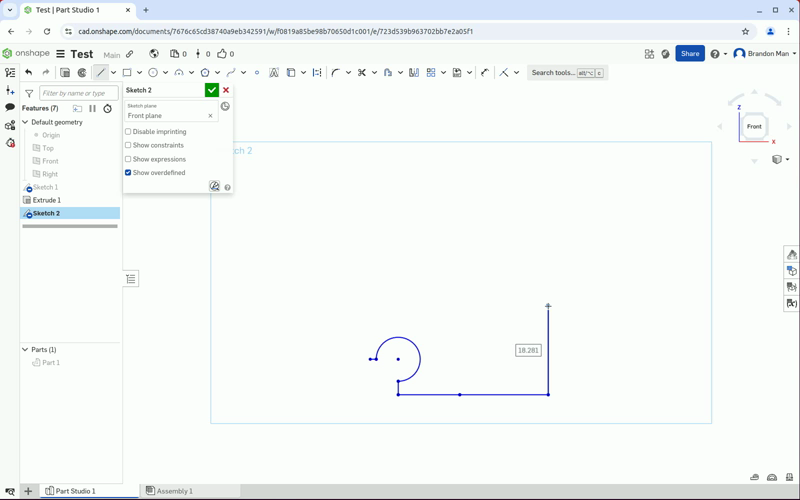
mouse_move(548, 171)
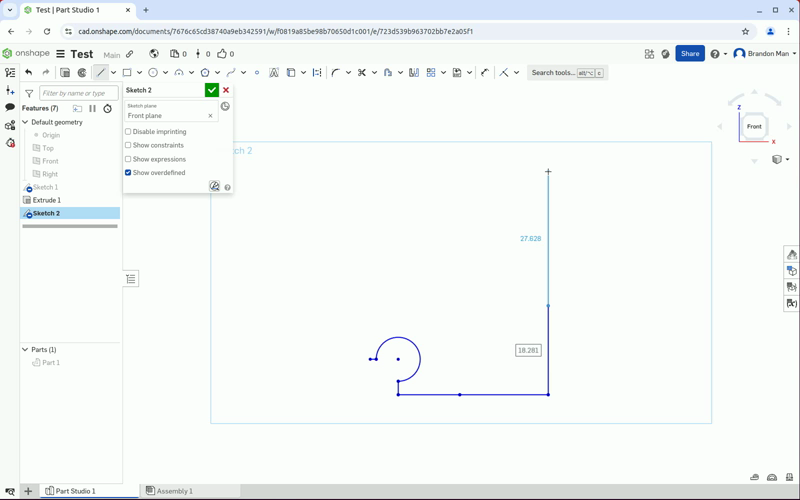
click(548, 171)
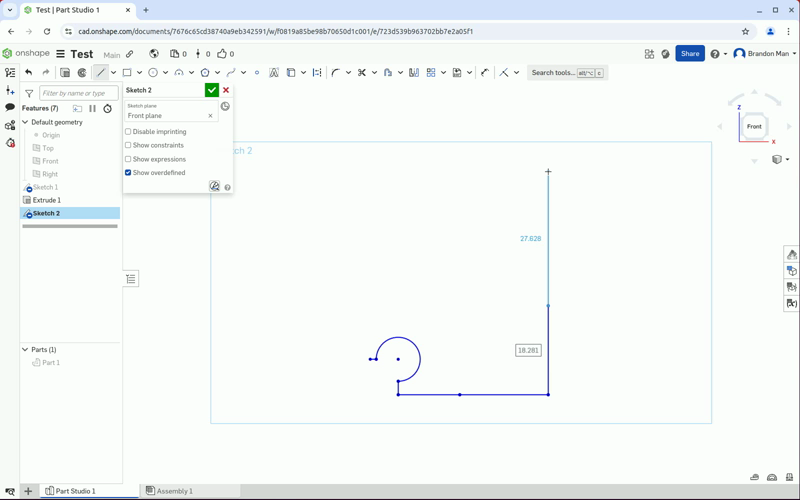
key_up(shift)
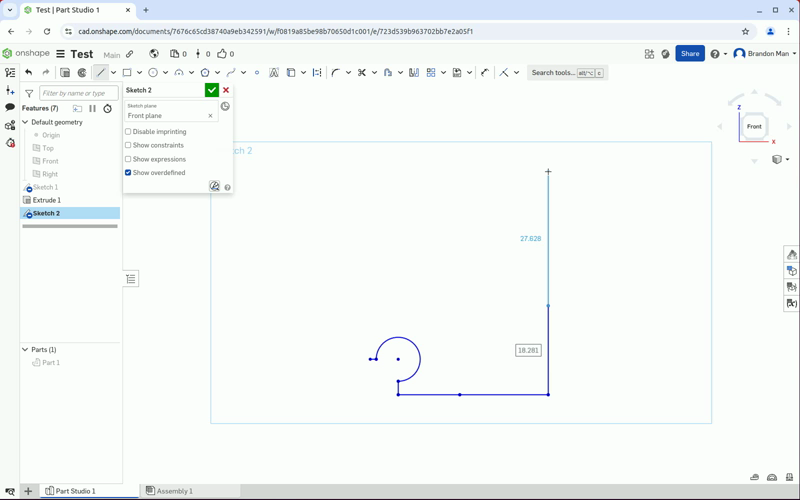
key_down(shift)
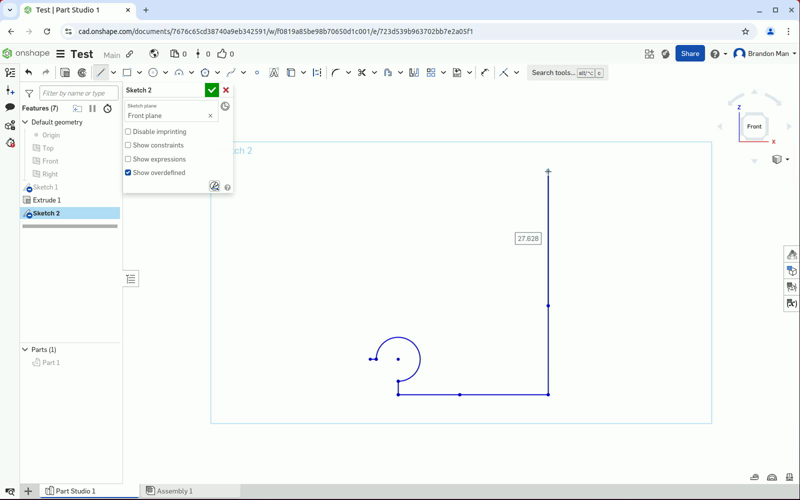
mouse_move(370, 171)
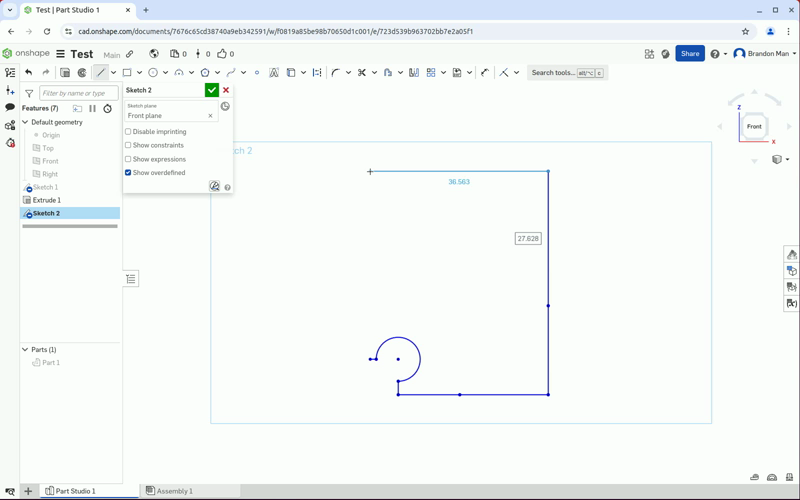
click(370, 171)
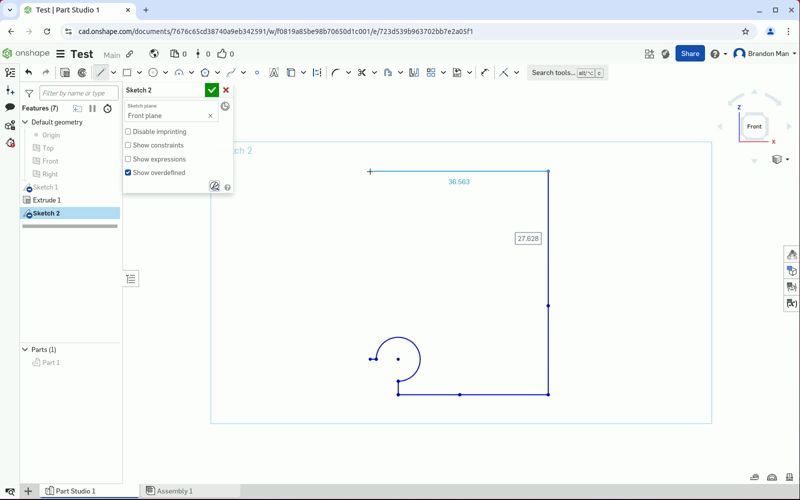
key_up(shift)
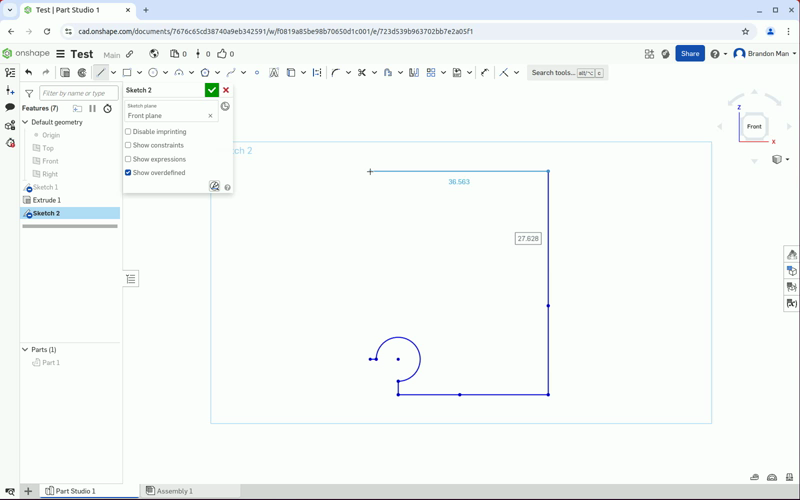
key_down(shift)
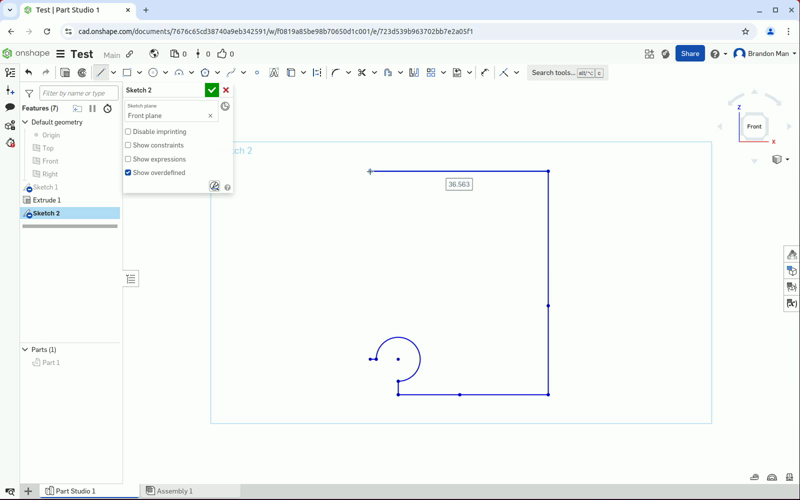
mouse_move(370, 359)
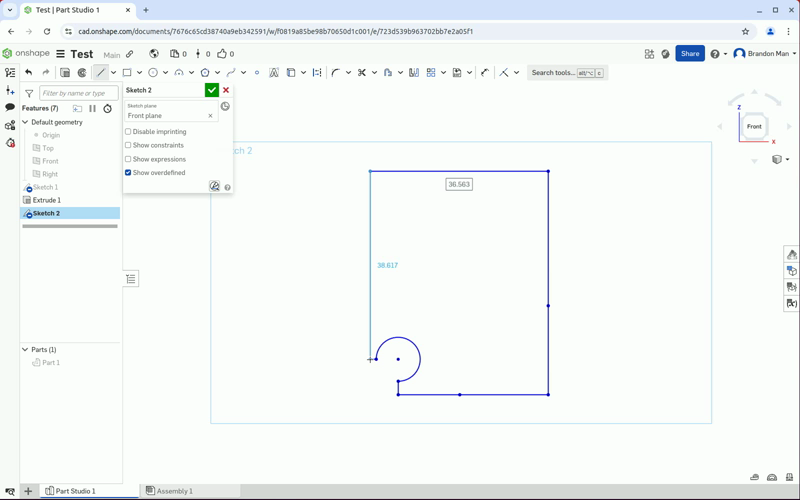
key_up(shift)
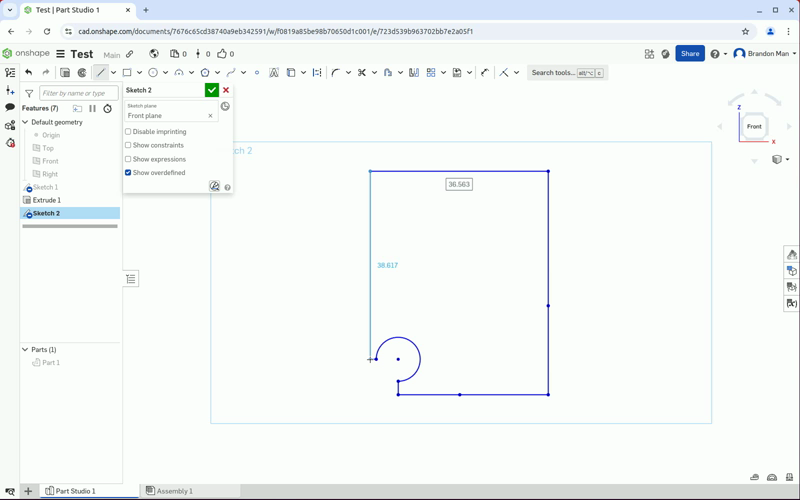
click(370, 359)
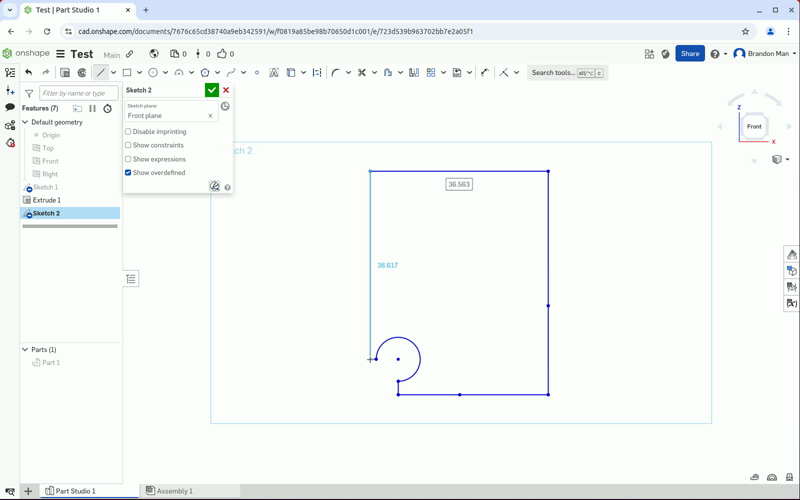
key(esc)
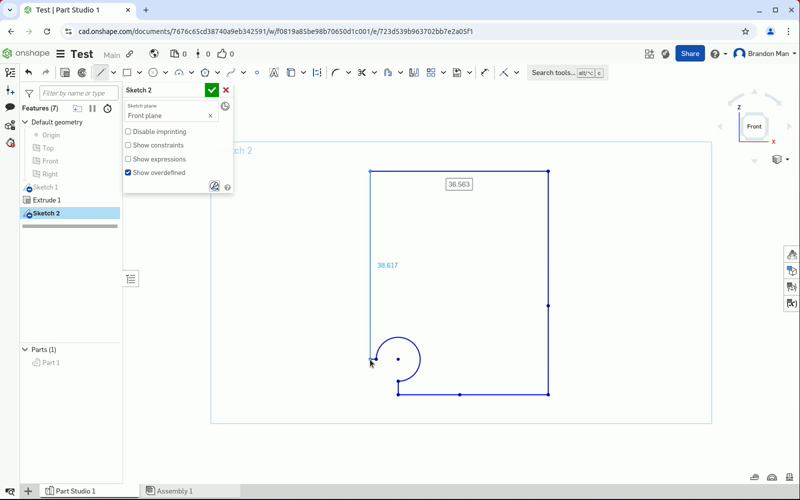
key(c)
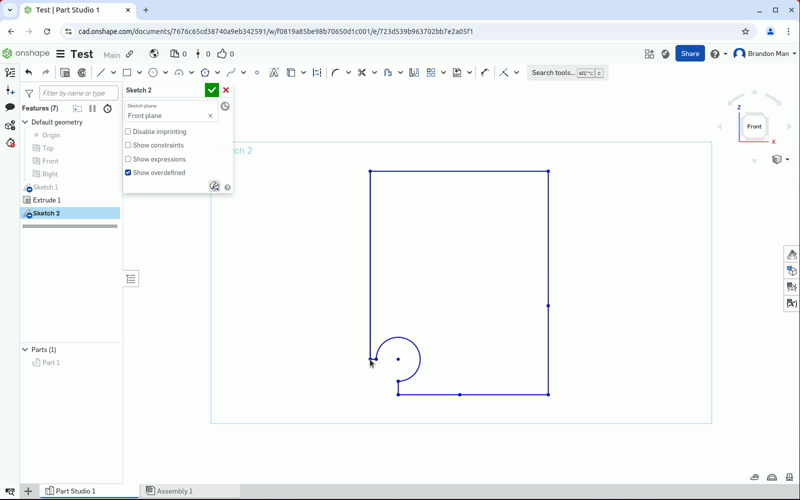
key_down(shift)
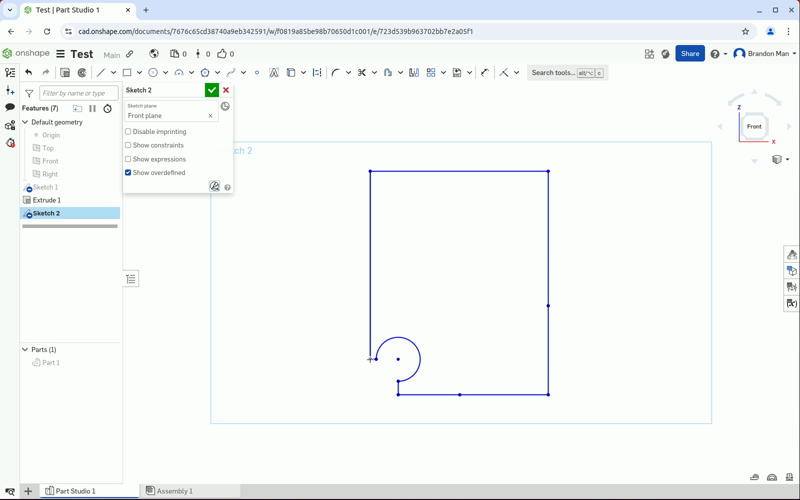
mouse_move(398, 230)
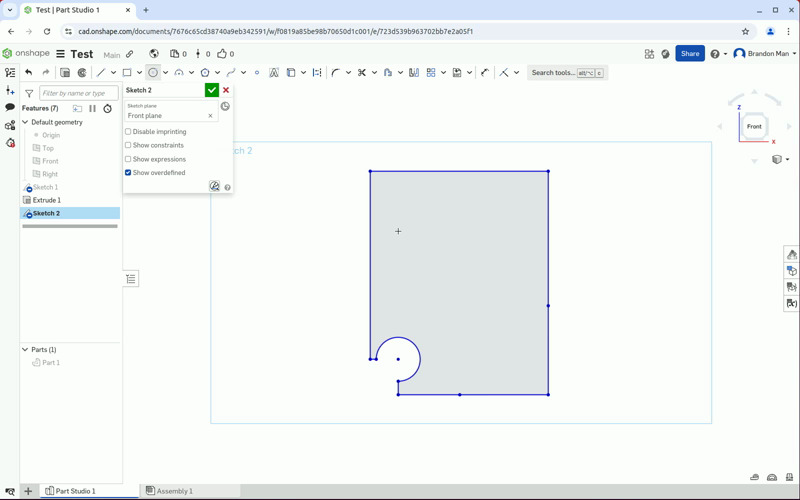
click(398, 230)
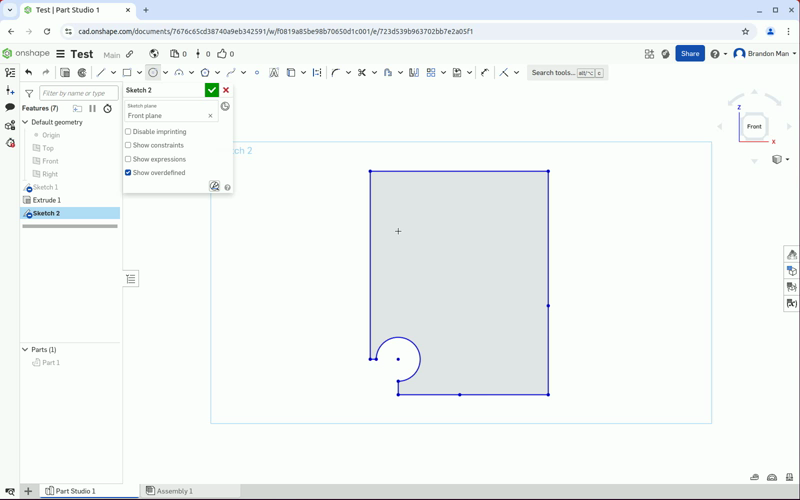
key_up(shift)
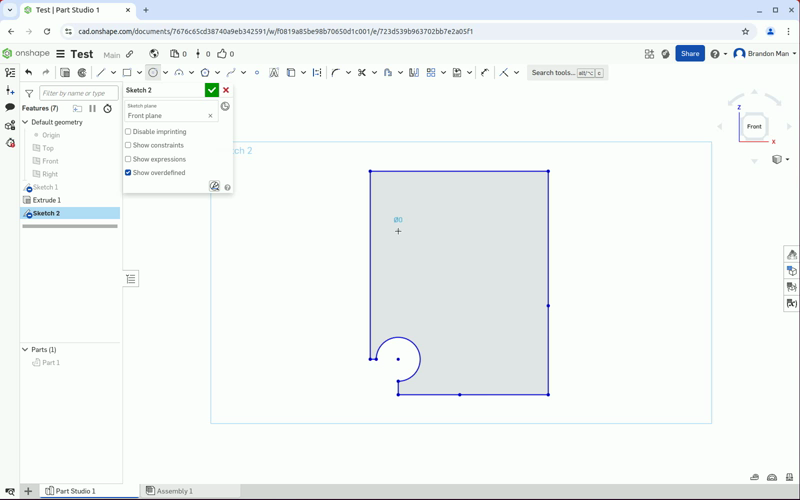
mouse_move(419, 230)
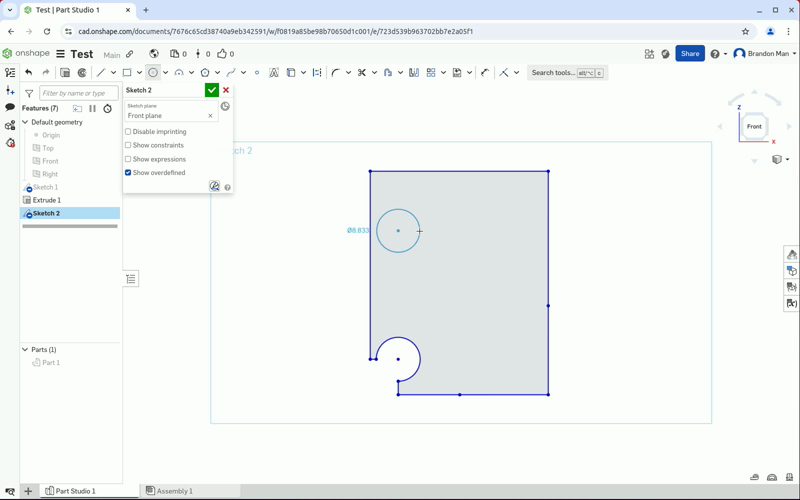
click(419, 230)
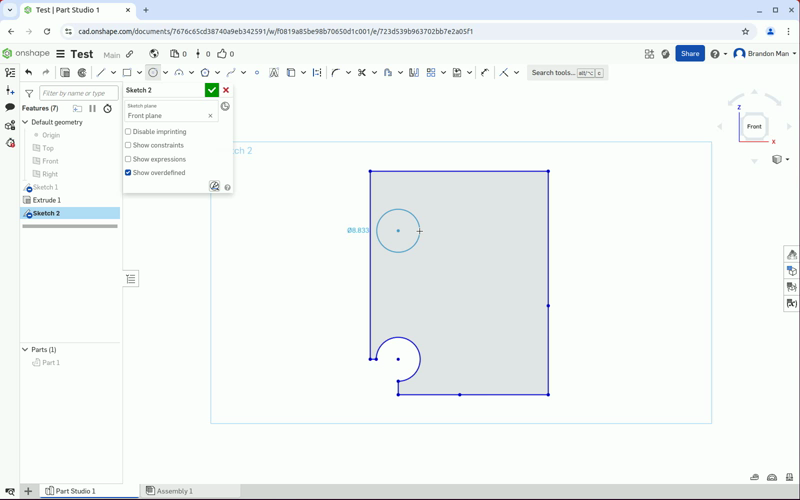
key(esc)
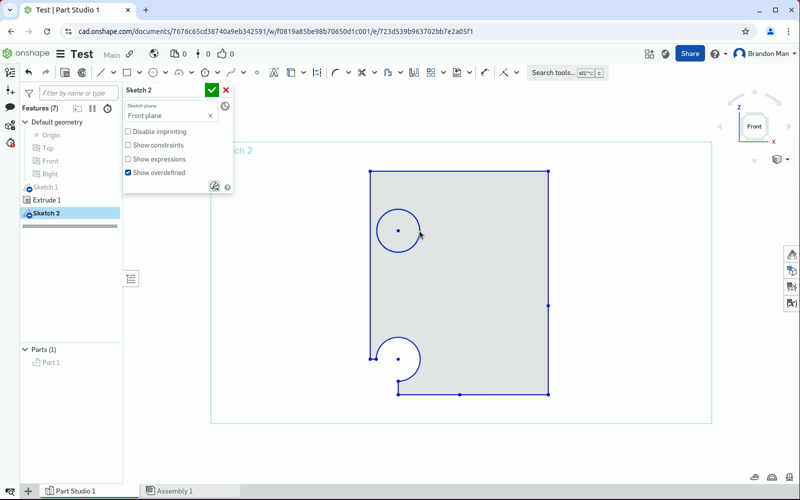
key(c)
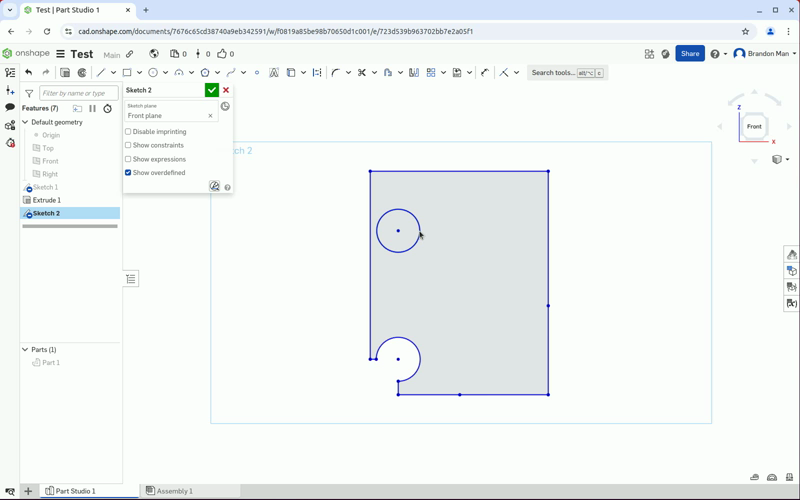
key_down(shift)
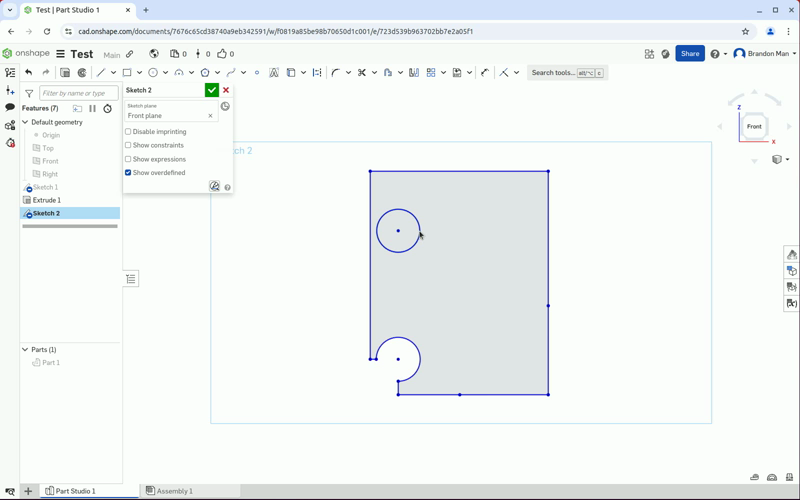
mouse_move(479, 230)
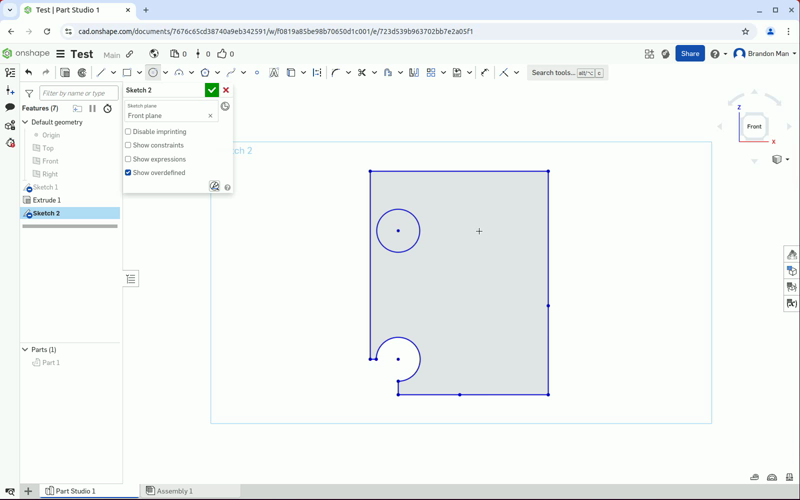
click(479, 230)
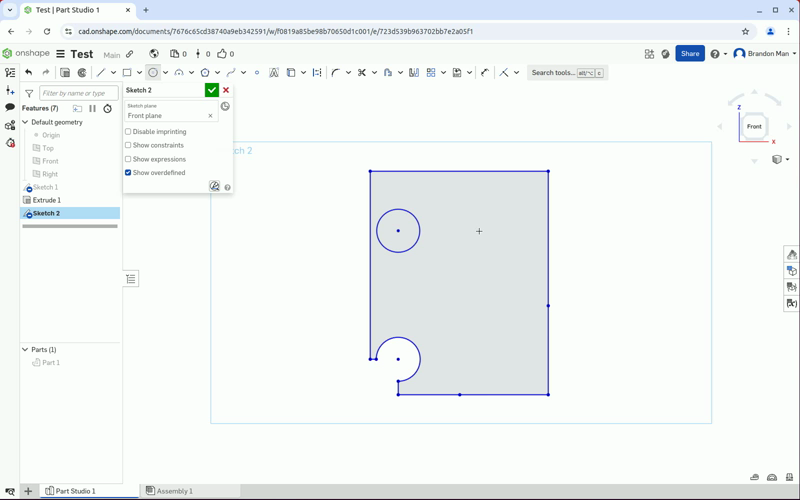
key_up(shift)
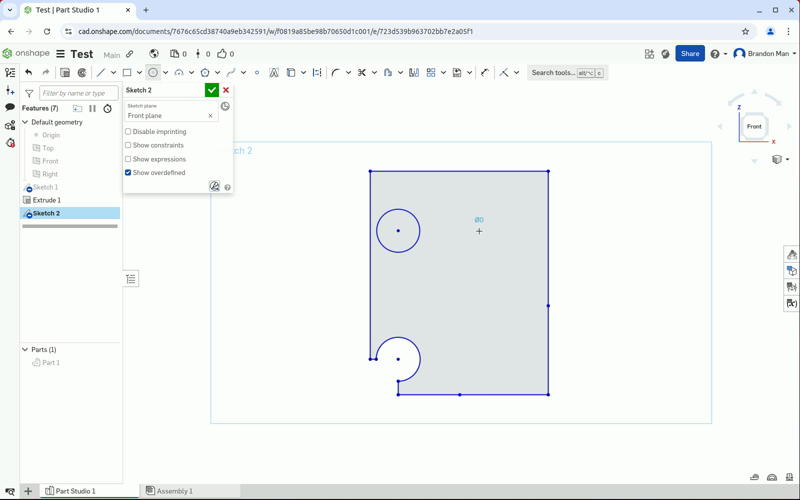
mouse_move(501, 230)
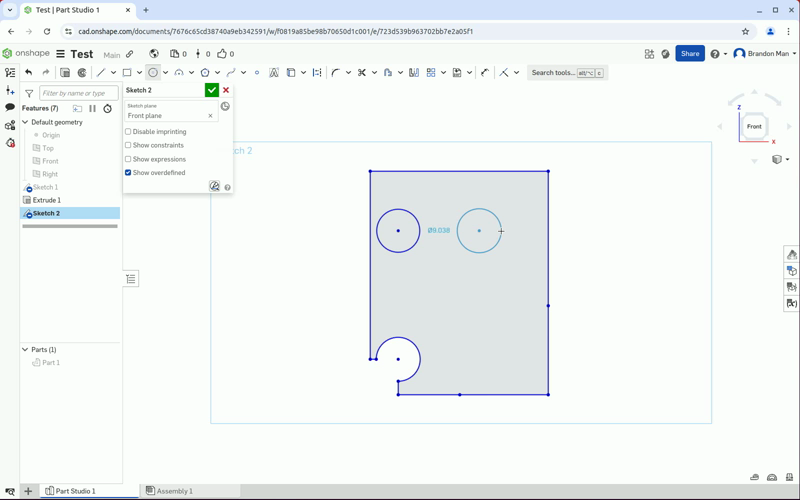
click(501, 230)
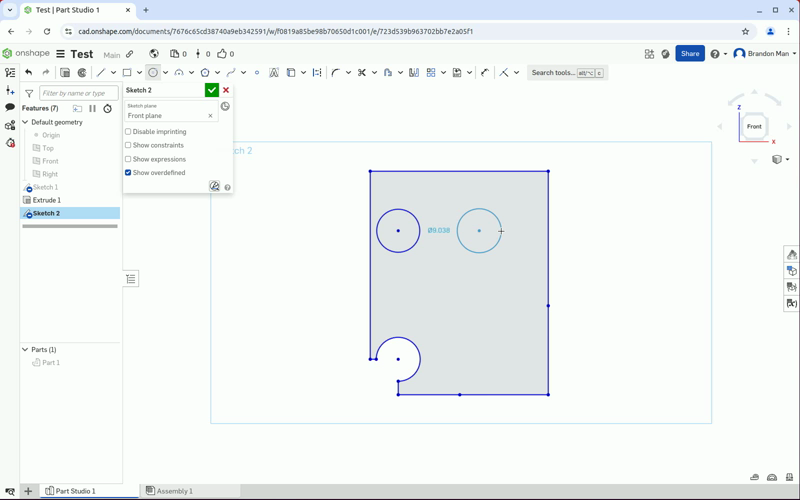
key(esc)
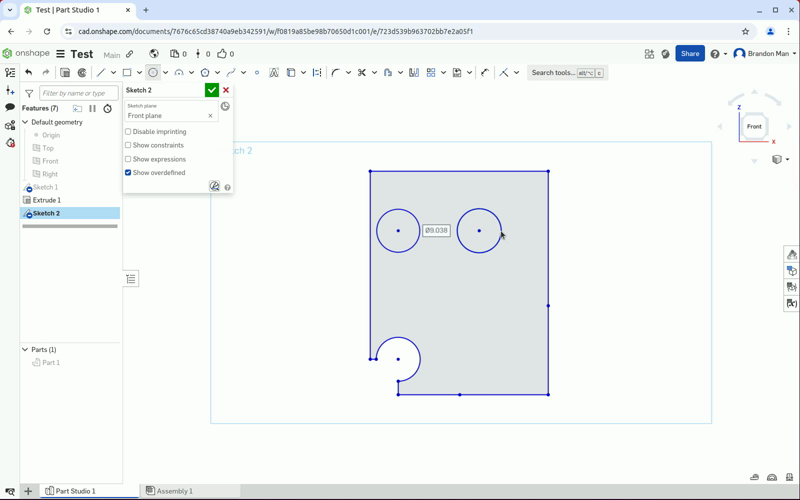
mouse_move(454, 323)
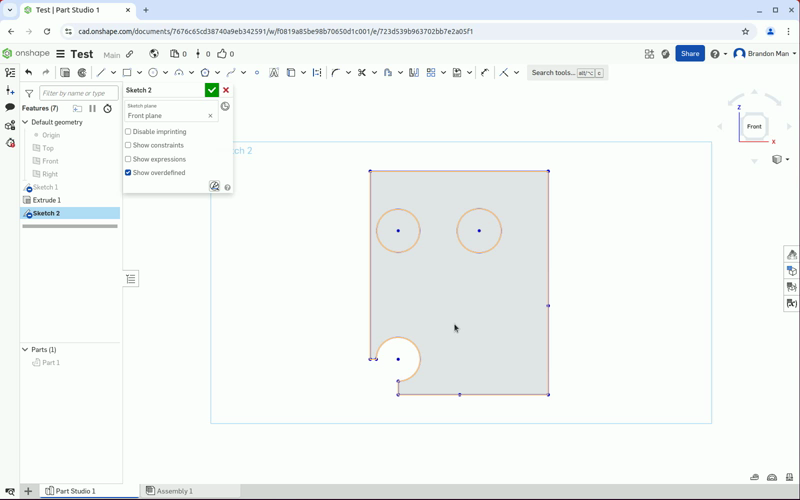
click(454, 323)
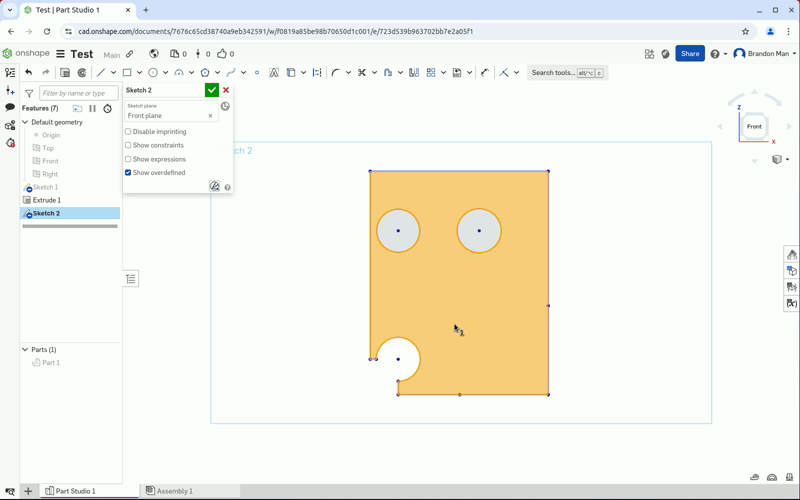
mouse_move(73, 352)
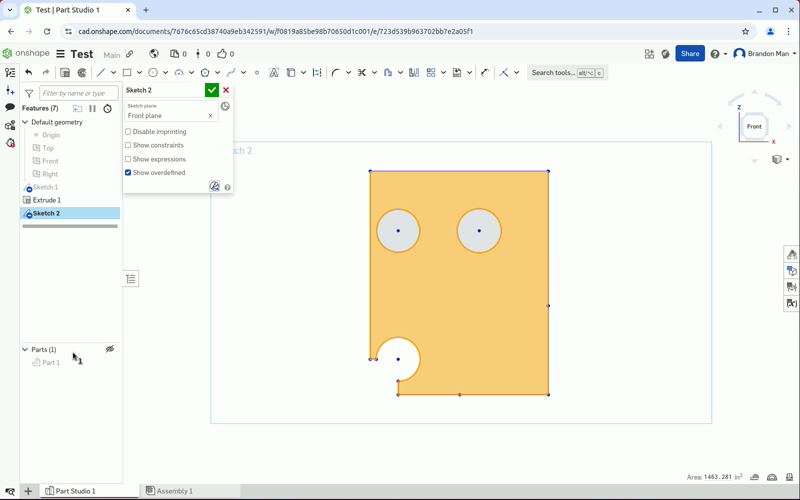
key(shift+y)
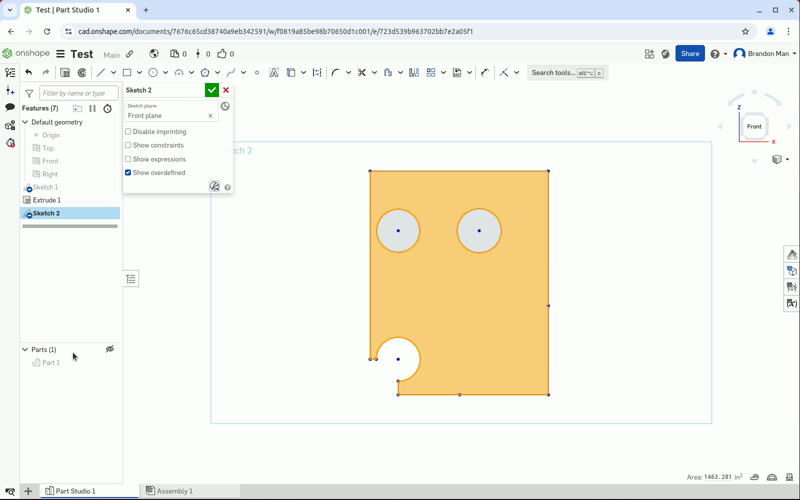
key(shift+e)
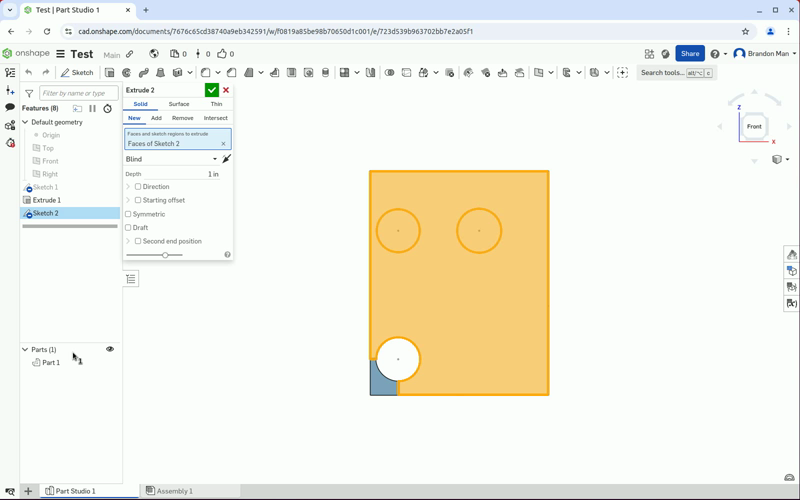
mouse_move(143, 106)
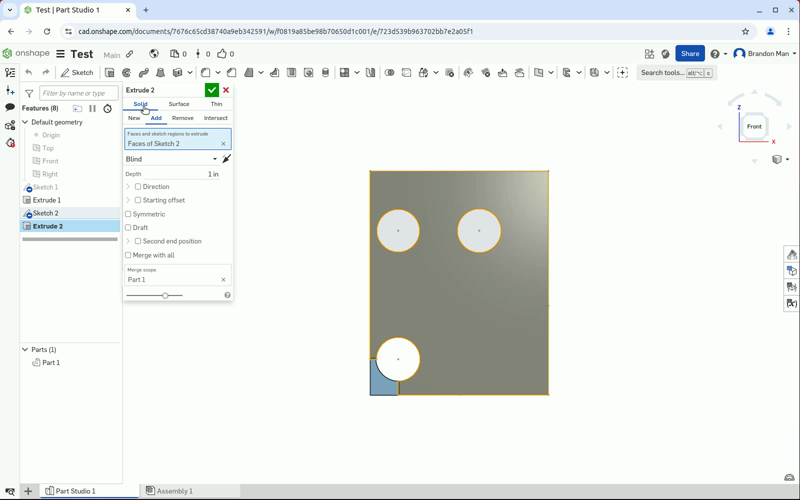
click(143, 106)
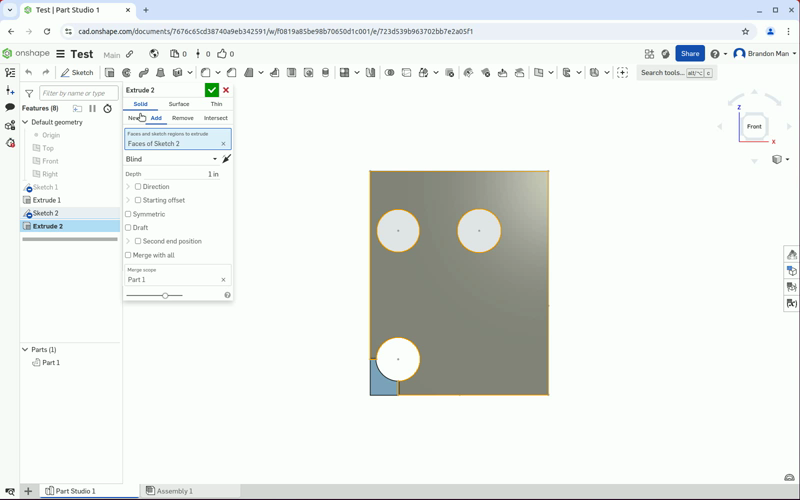
mouse_move(137, 120)
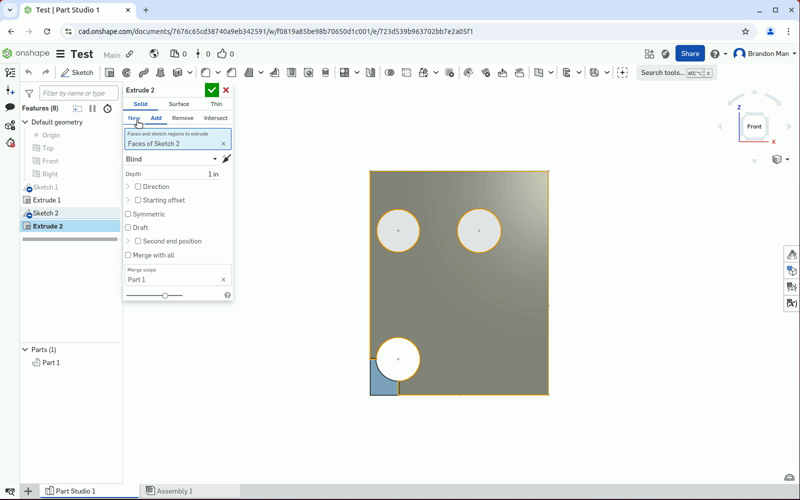
click(137, 120)
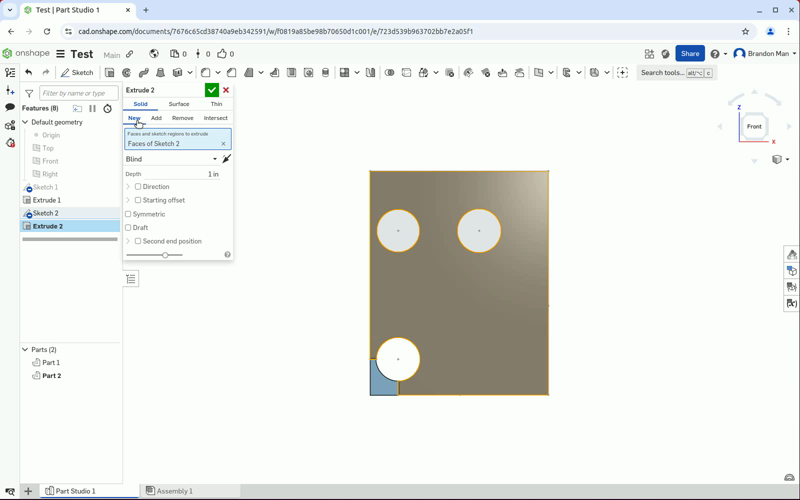
key(tab, 4)
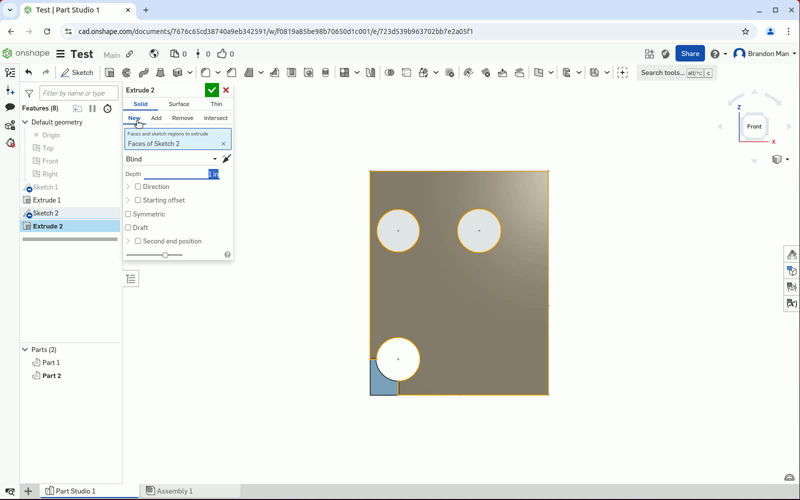
text(9.147)
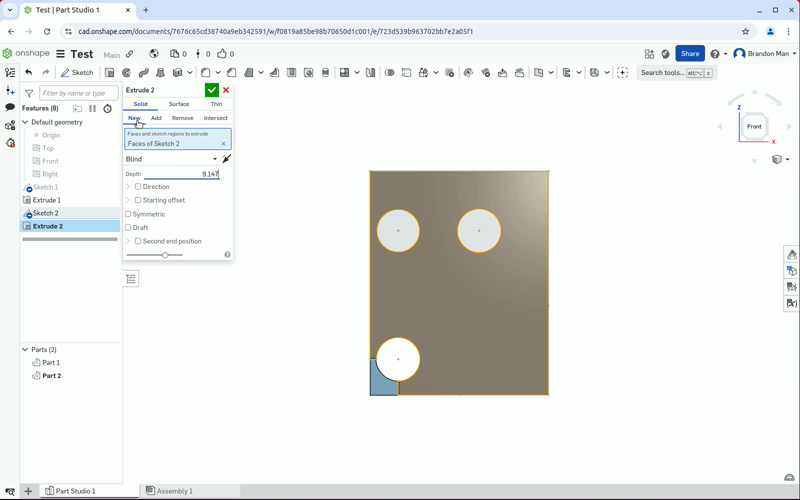
key(enter)
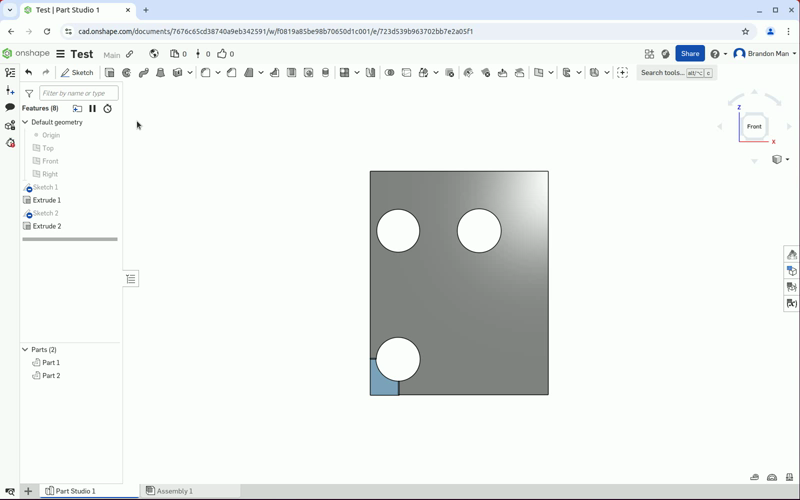
key(shift+h)
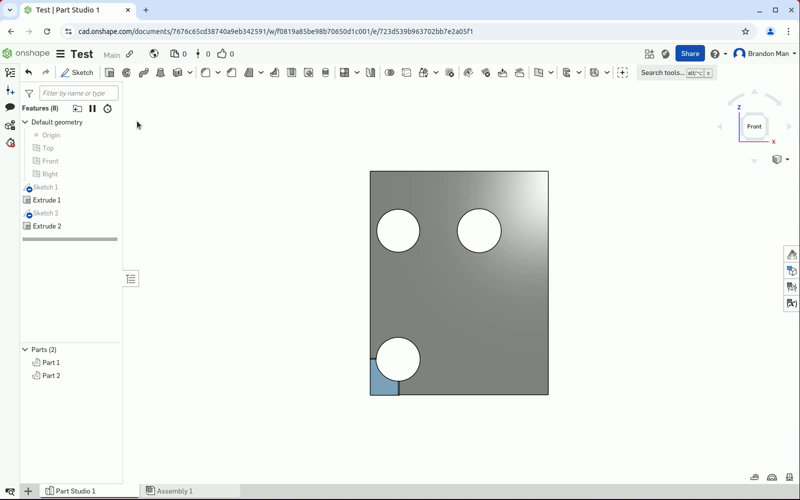
key(shift+h)
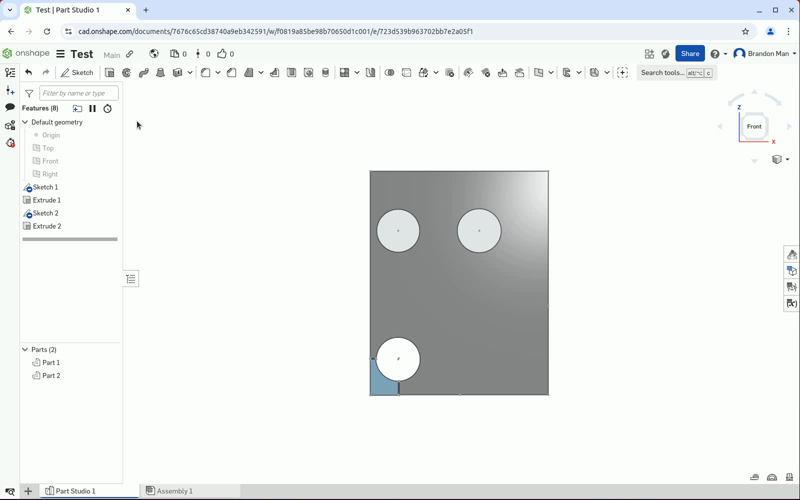
key(shift+7)
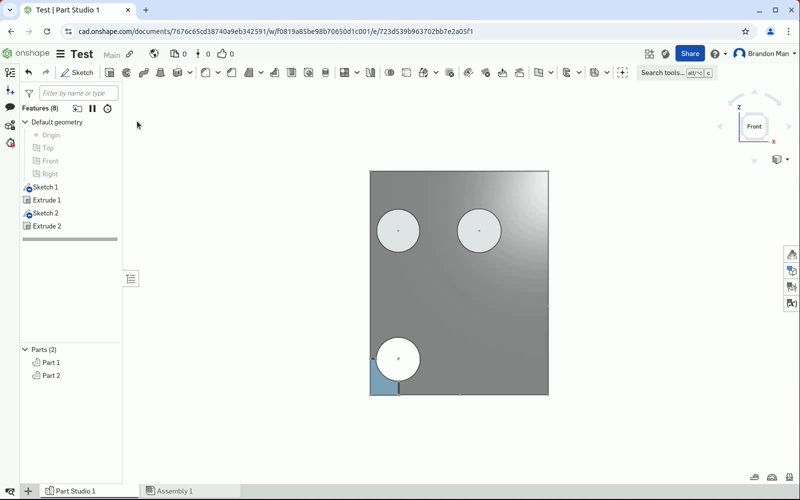
key(left, 2)
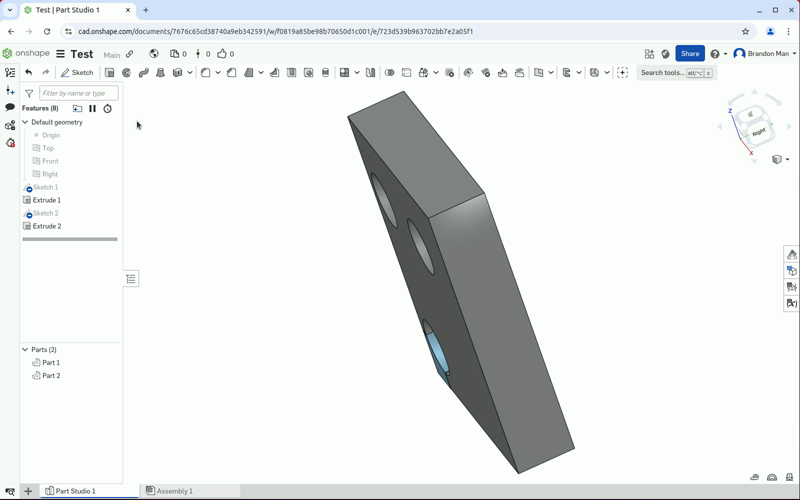
key(down, 2)
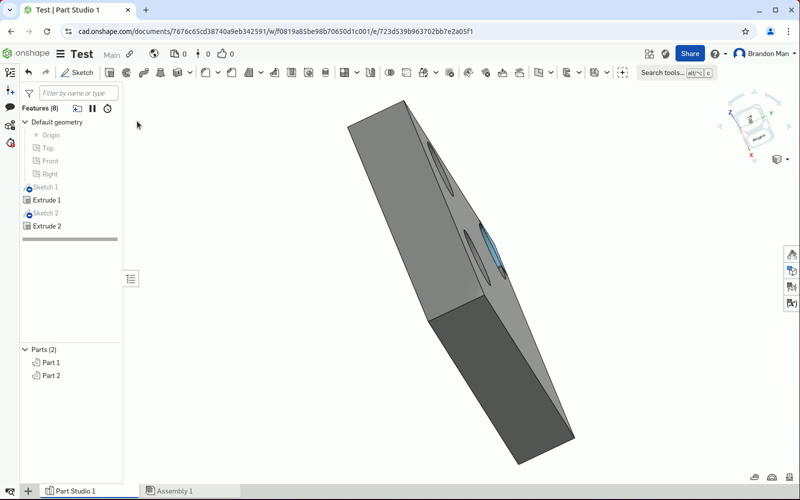
key(up, 2)
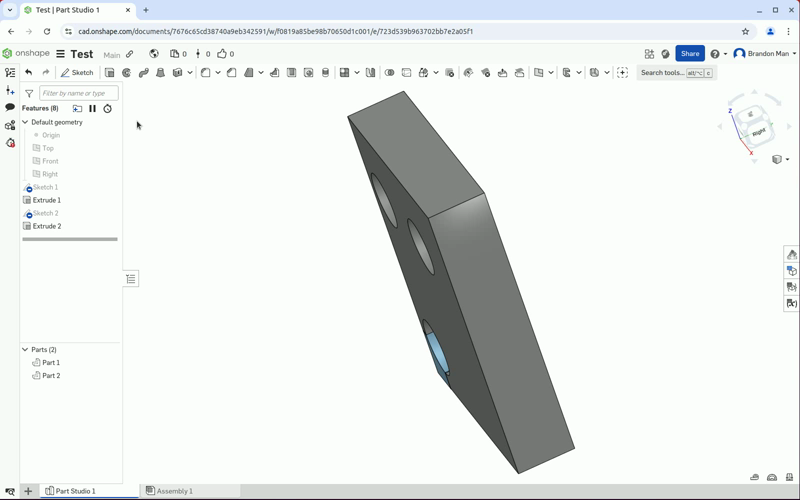
key(right, 2)
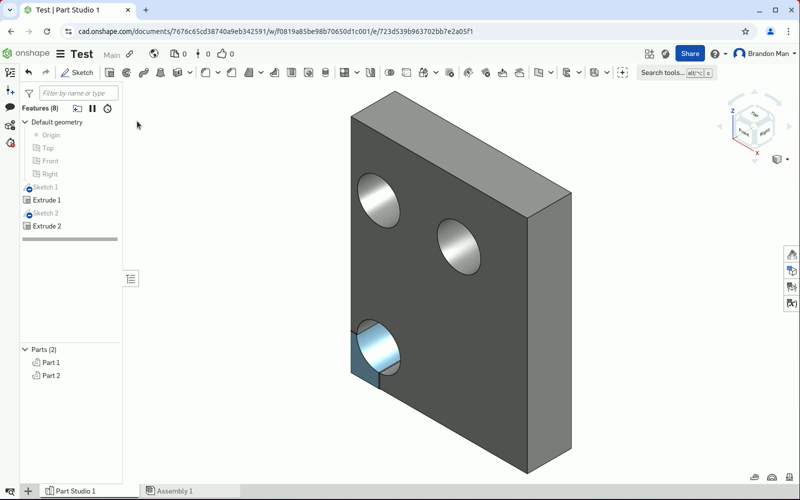
mouse_move(73, 189)
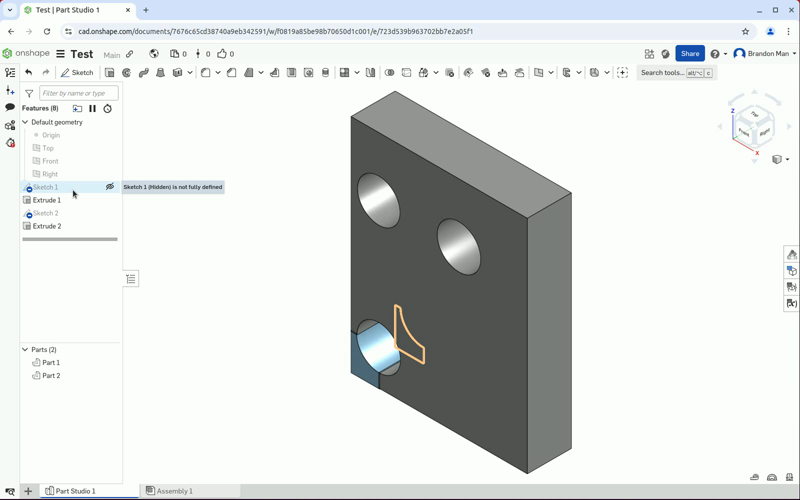
click(73, 189)